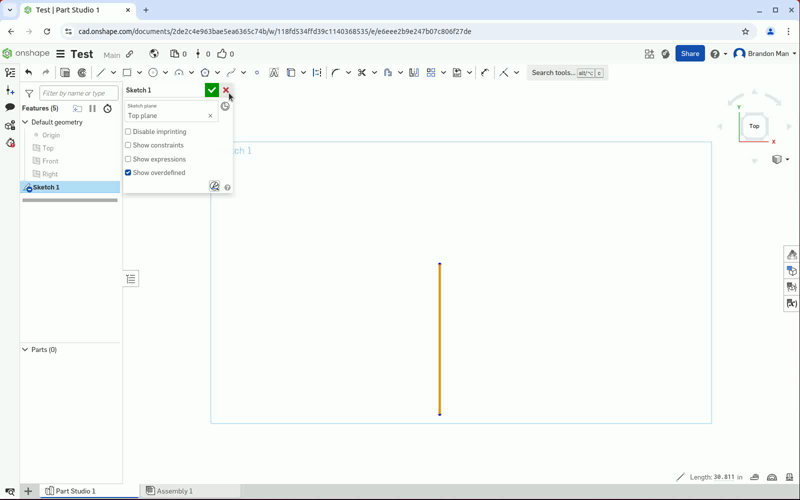
key(shift+h)
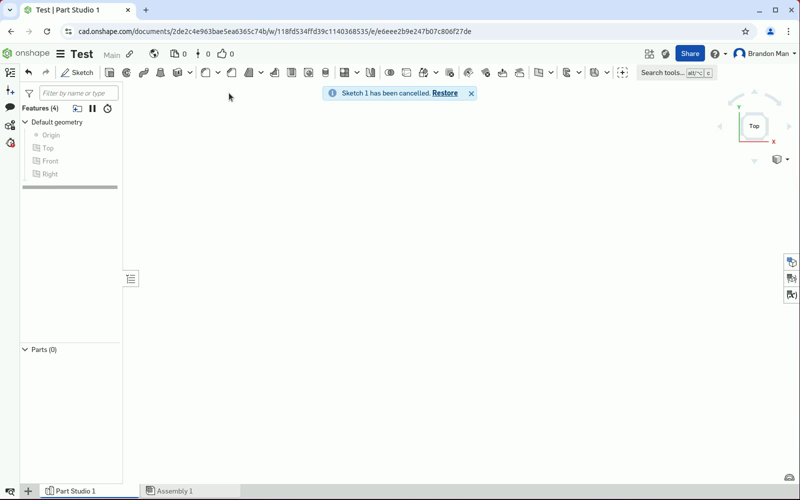
mouse_move(73, 352)
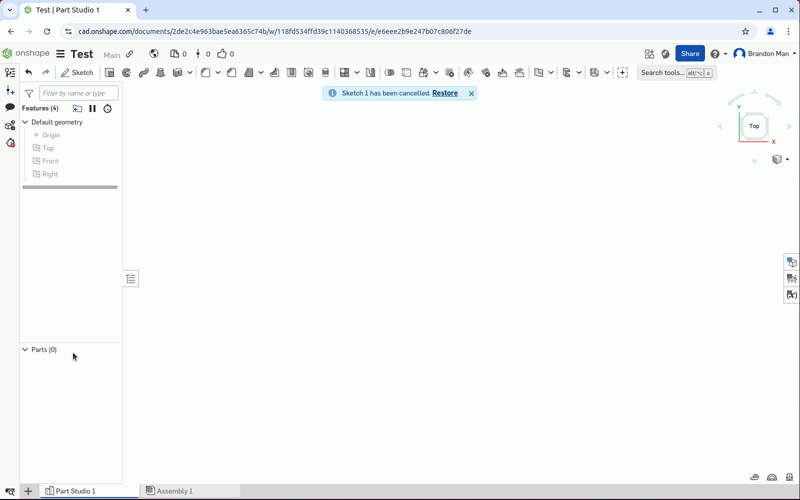
key(y)
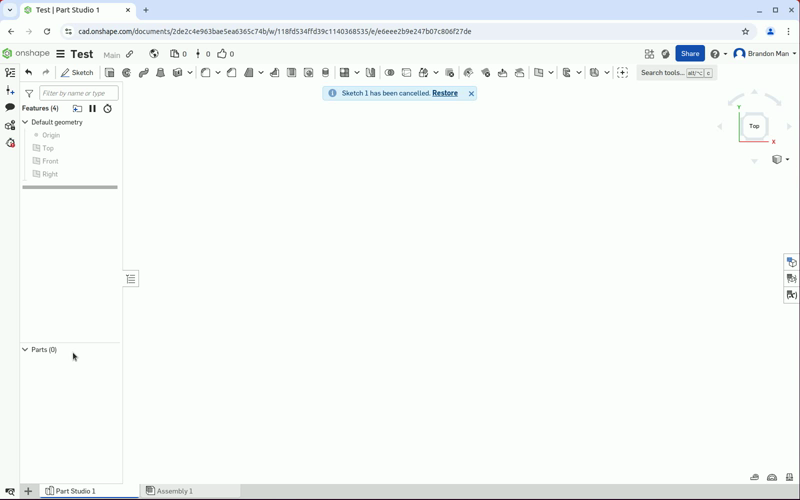
key(shift+p)
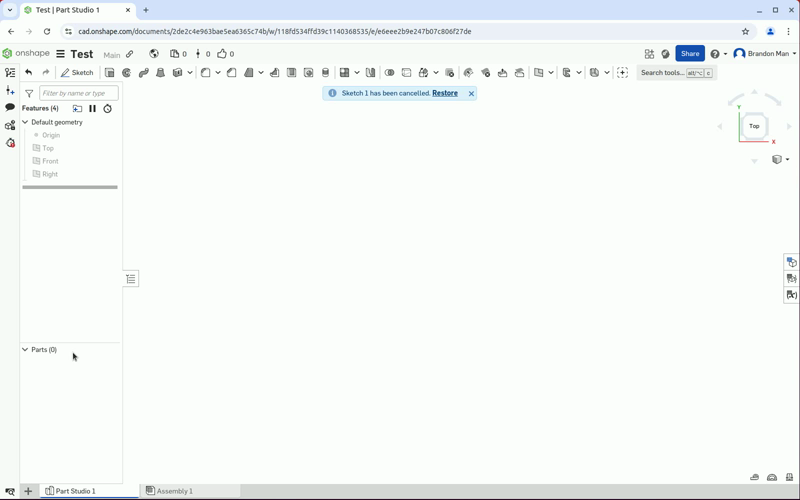
key(space)
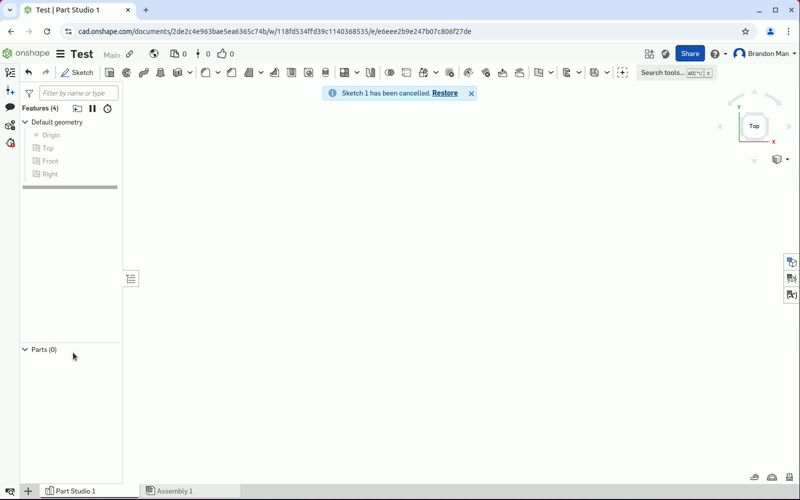
key_down(shift)
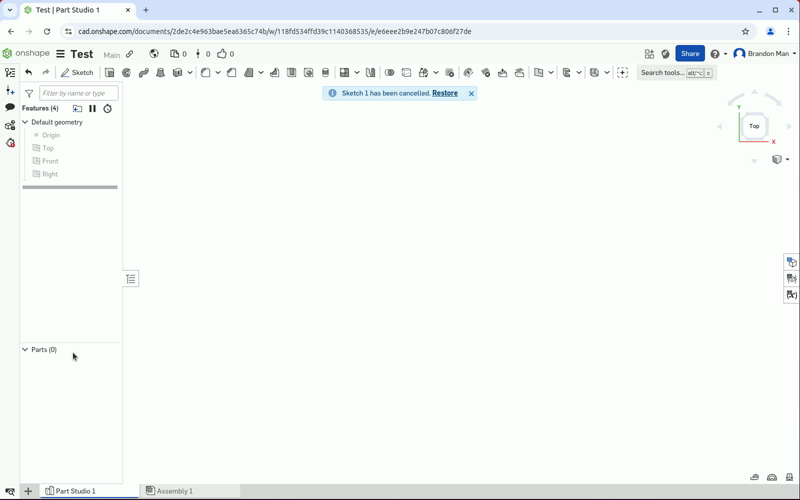
key(up)
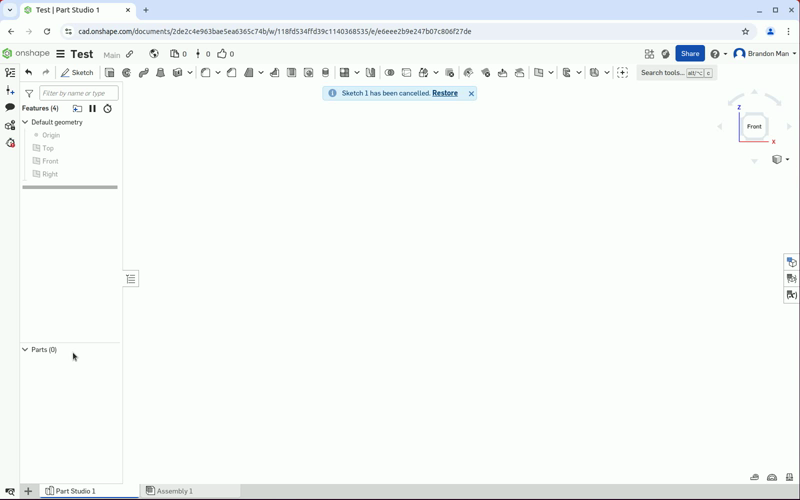
key_up(shift)
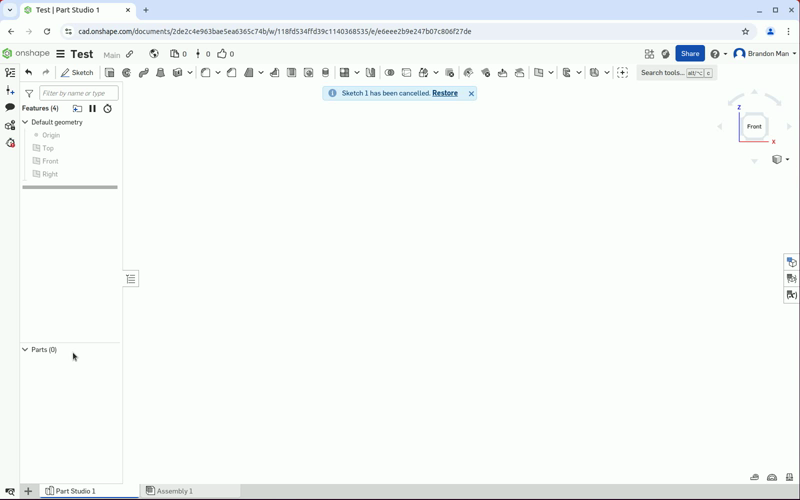
mouse_move(73, 352)
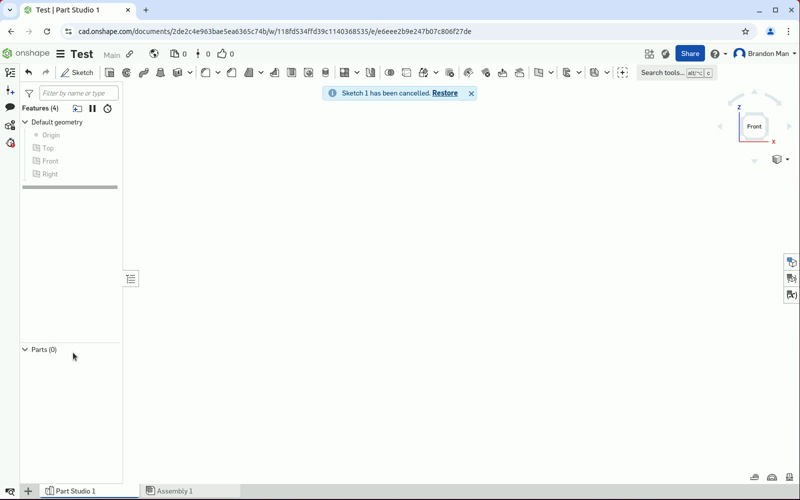
key(shift+y)
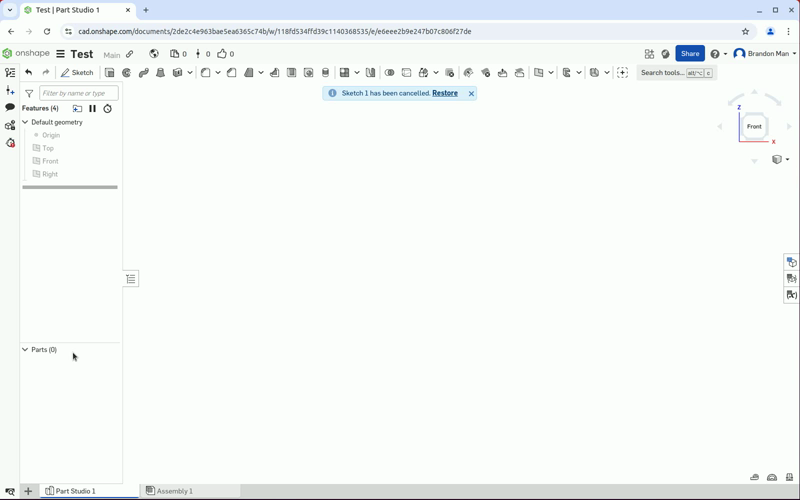
key(shift+s)
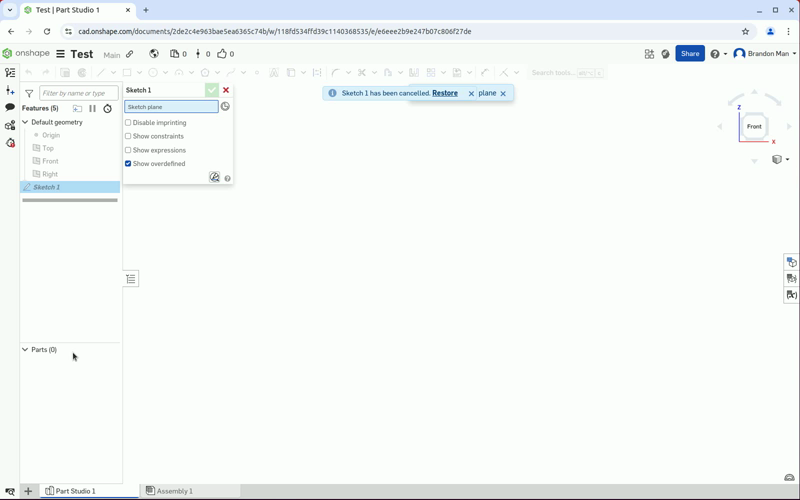
mouse_move(73, 163)
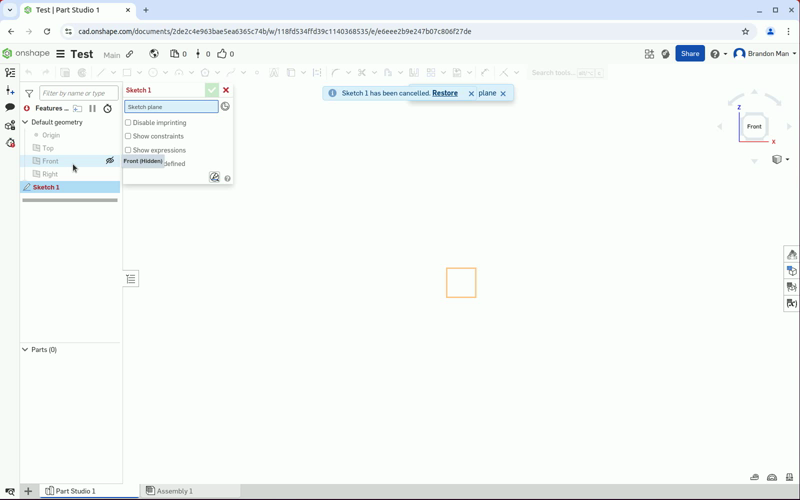
click(73, 163)
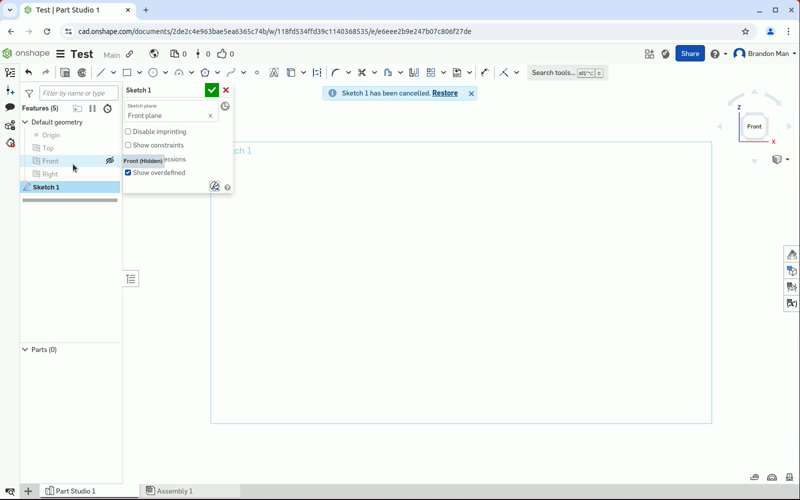
mouse_move(73, 352)
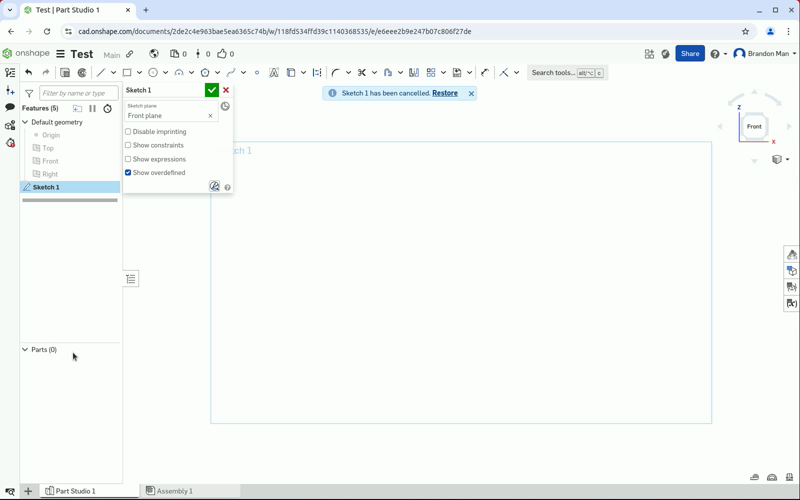
key(y)
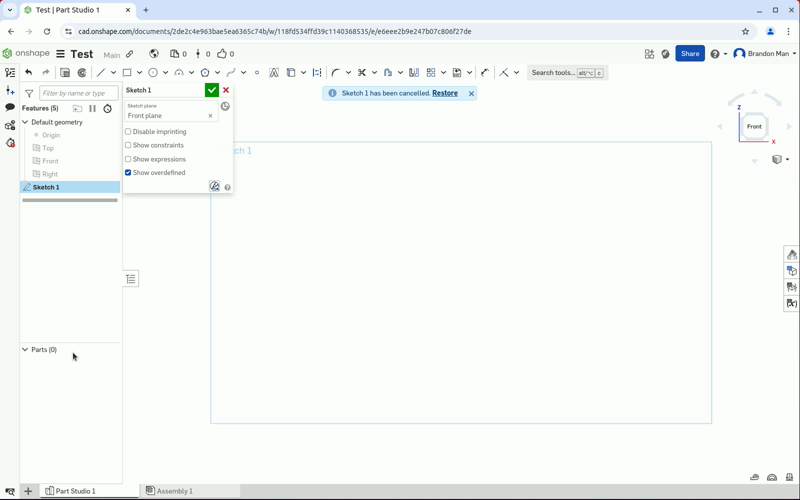
key(l)
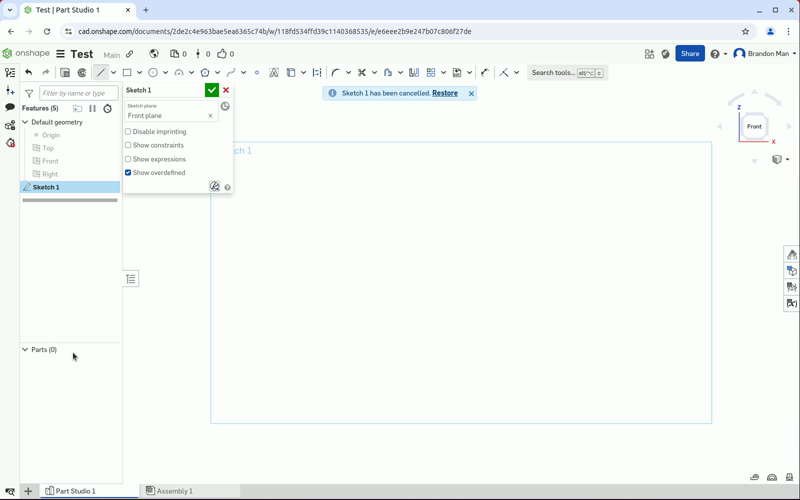
key_down(shift)
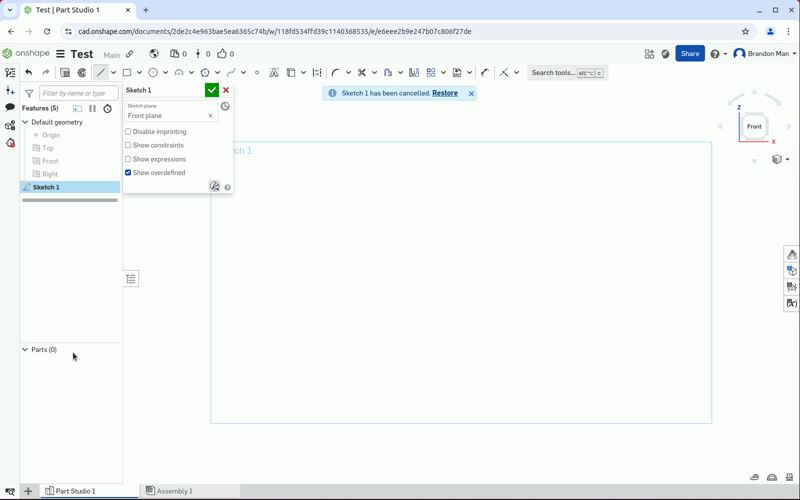
mouse_move(348, 282)
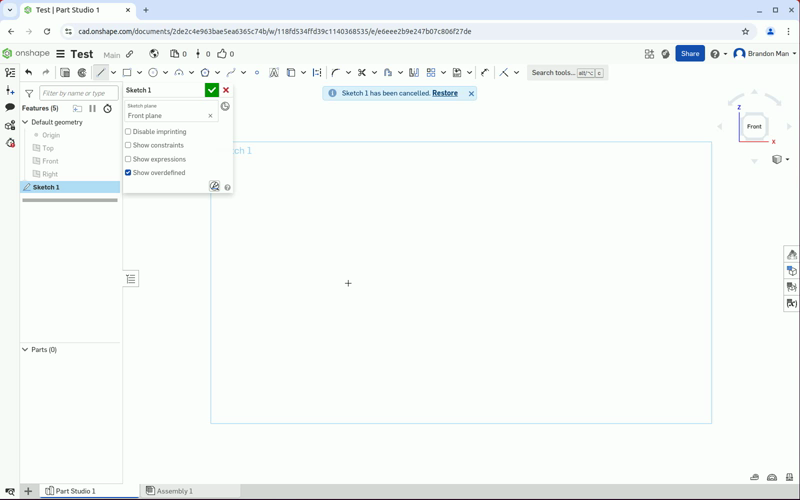
click(348, 282)
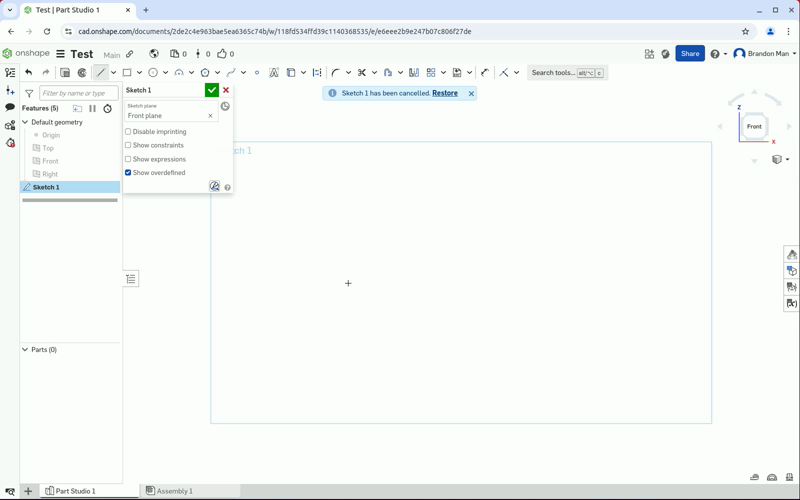
key_up(shift)
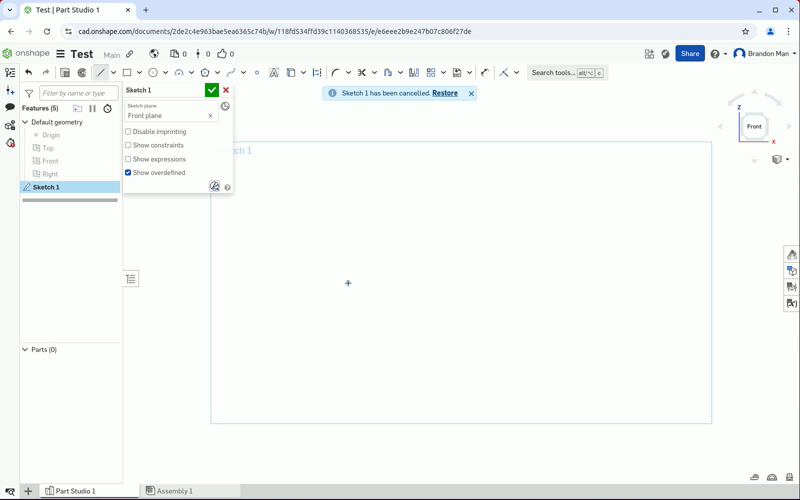
key_down(shift)
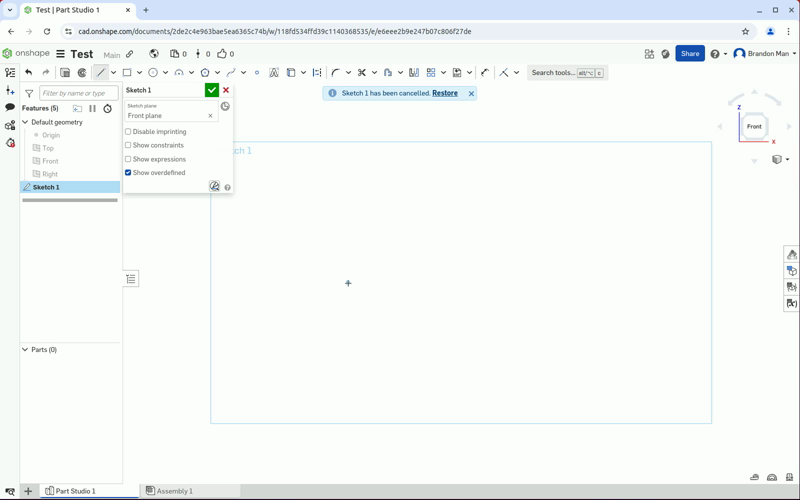
mouse_move(378, 282)
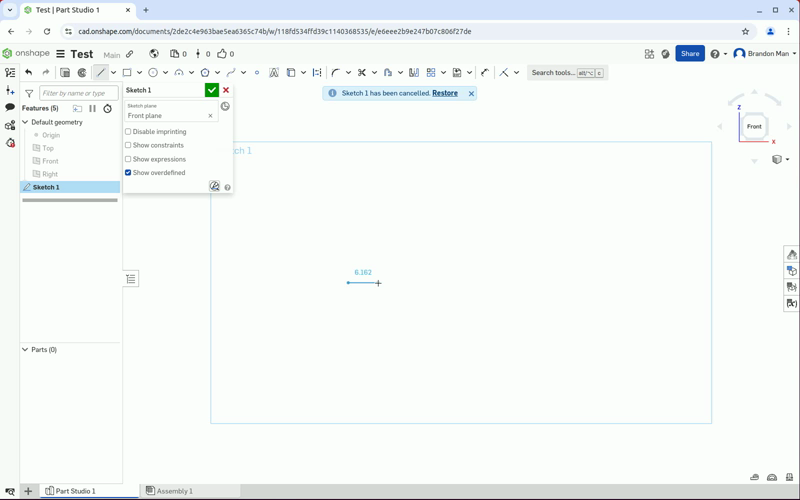
mouse_move(353, 282)
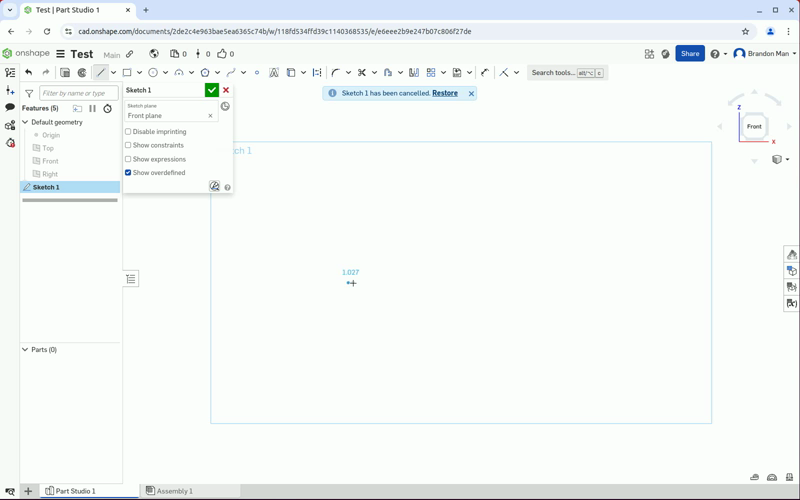
scroll(6)
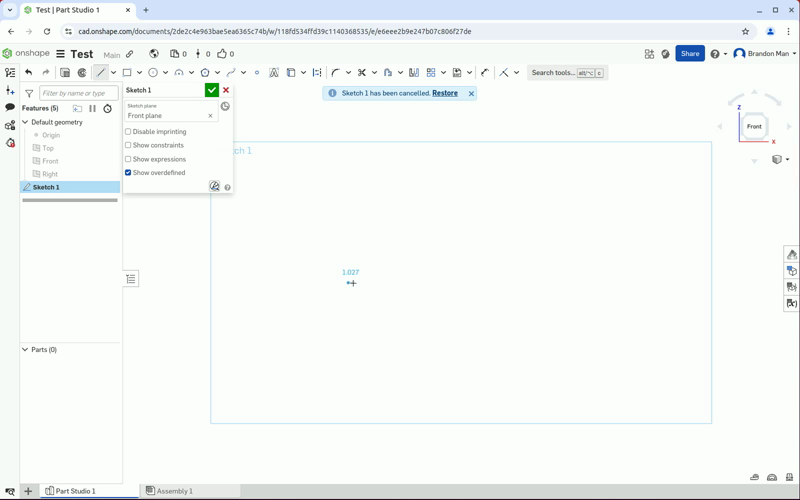
scroll(6)
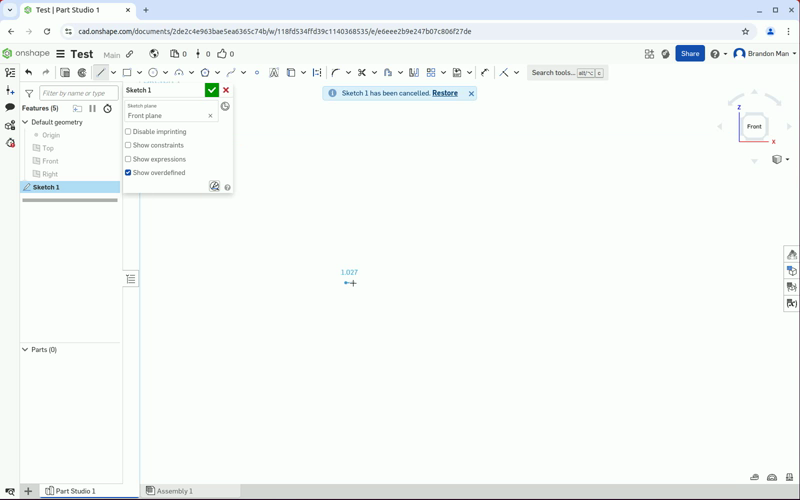
scroll(6)
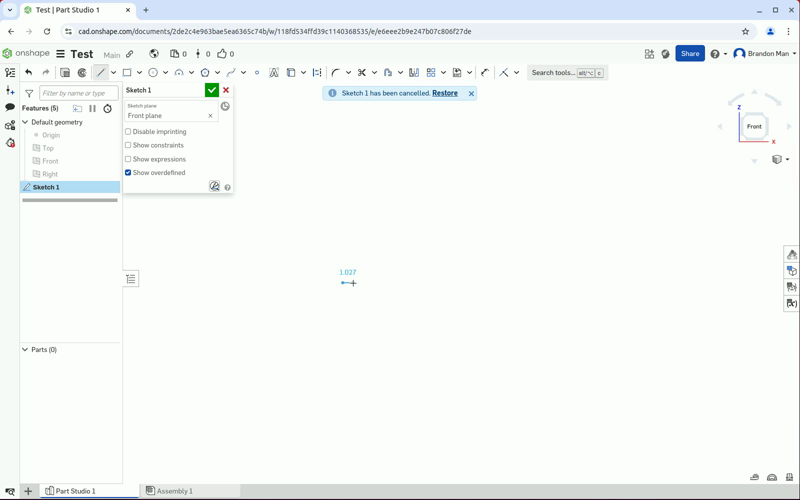
scroll(6)
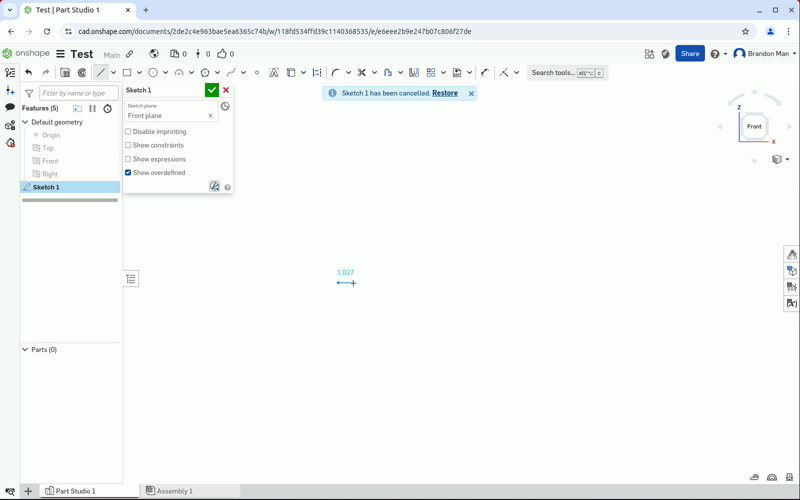
scroll(6)
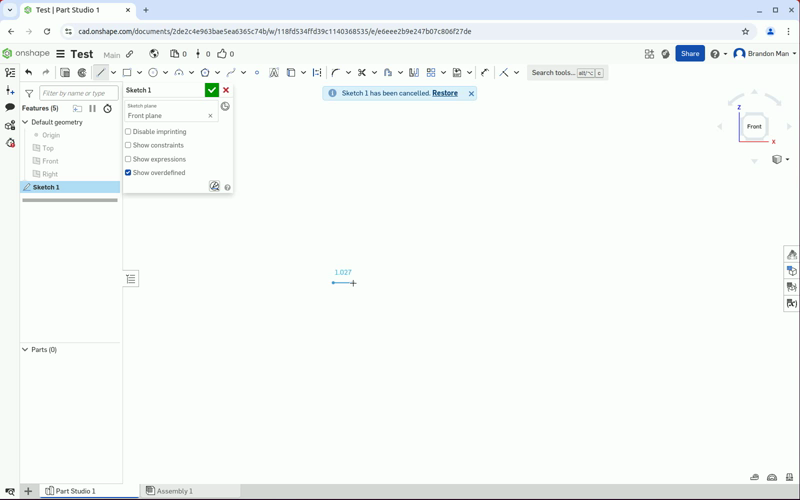
scroll(6)
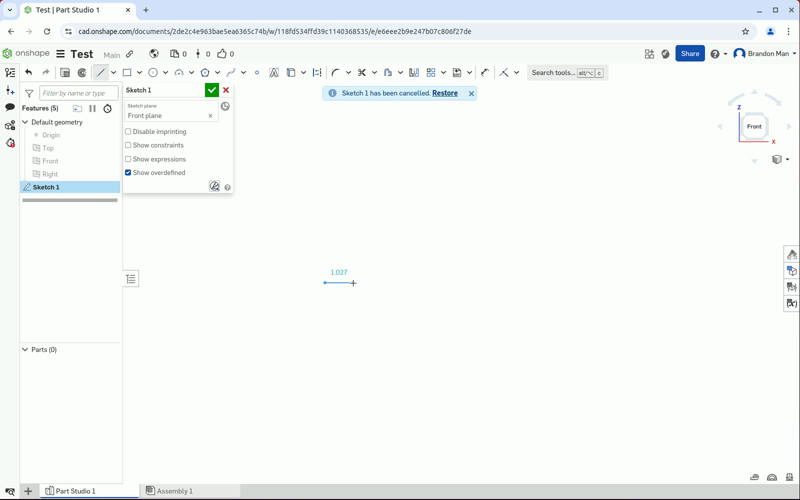
scroll(6)
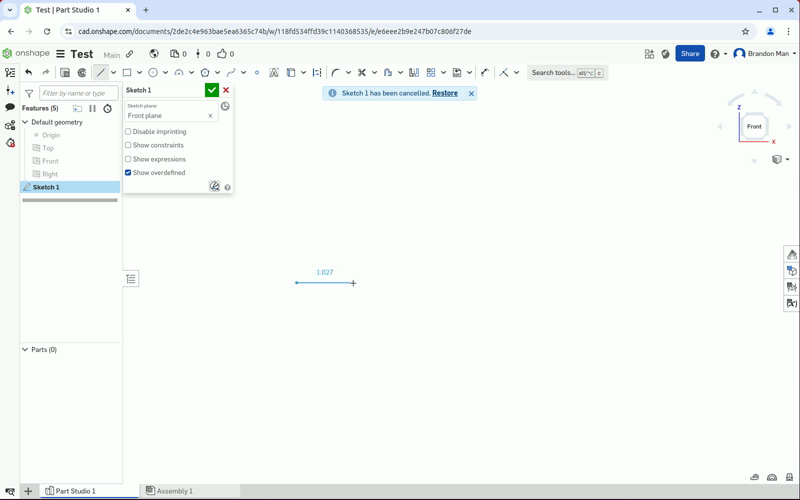
click(353, 282)
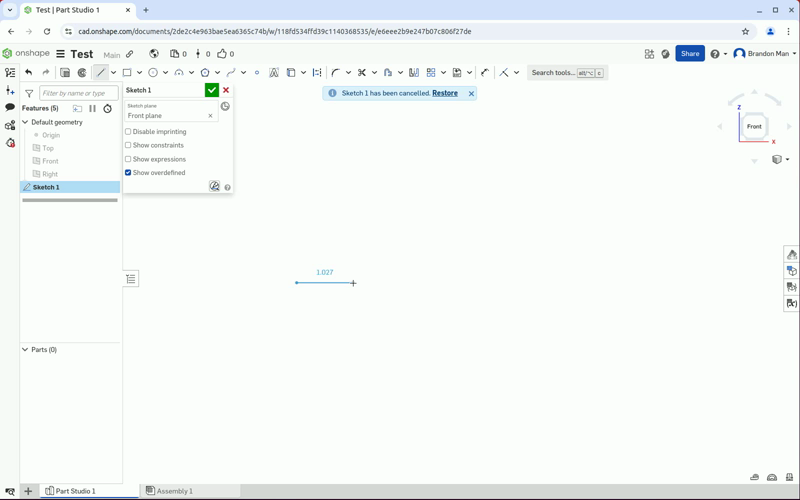
scroll(-6)
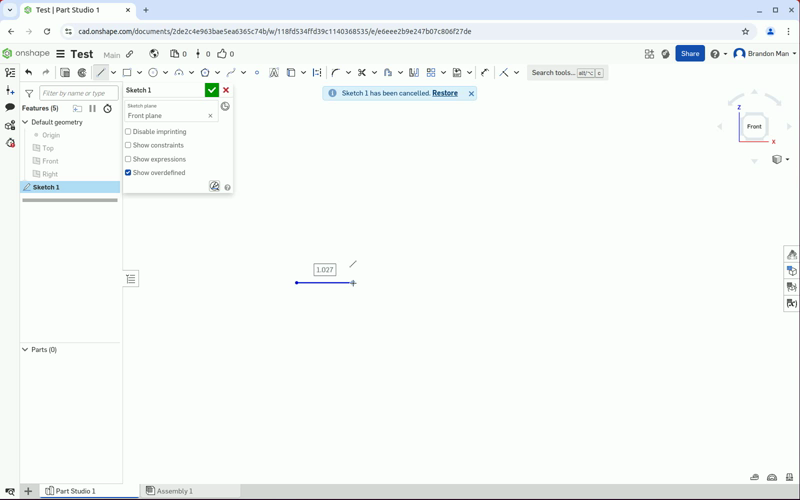
scroll(-6)
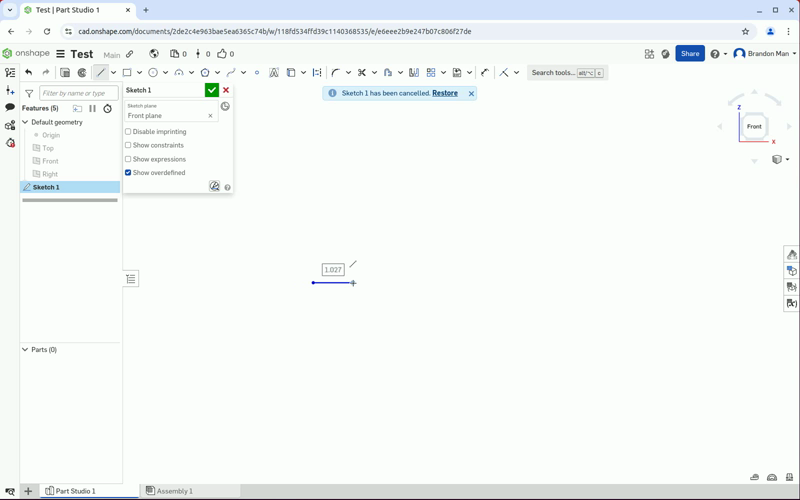
scroll(-6)
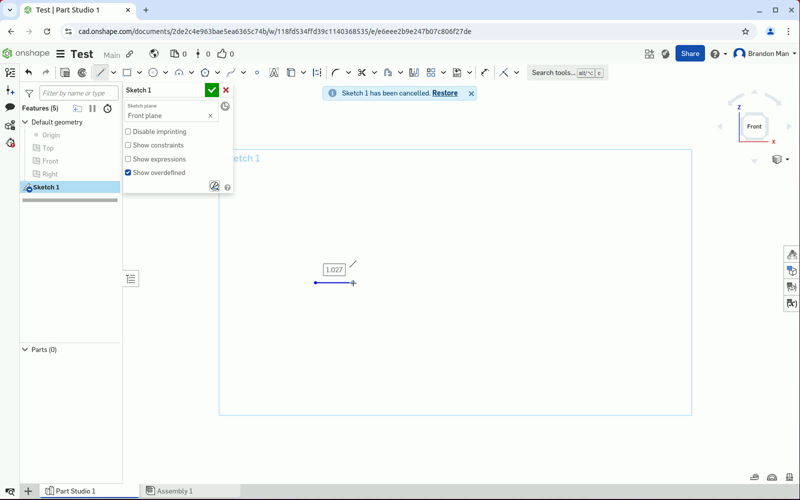
scroll(-6)
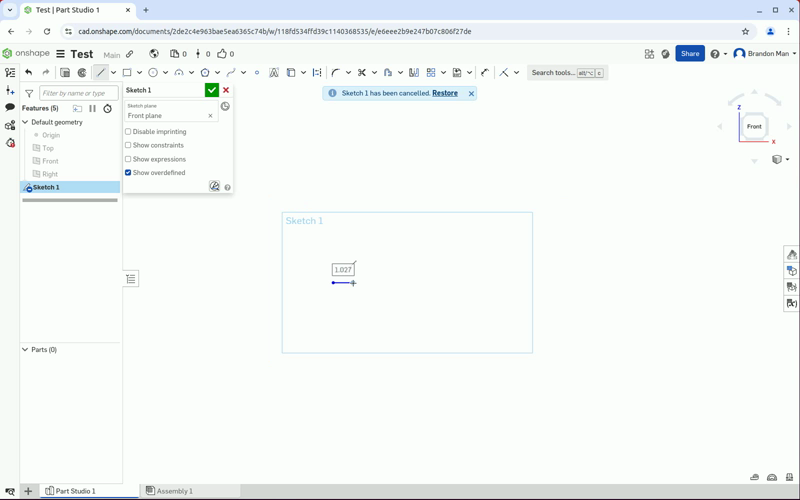
scroll(-6)
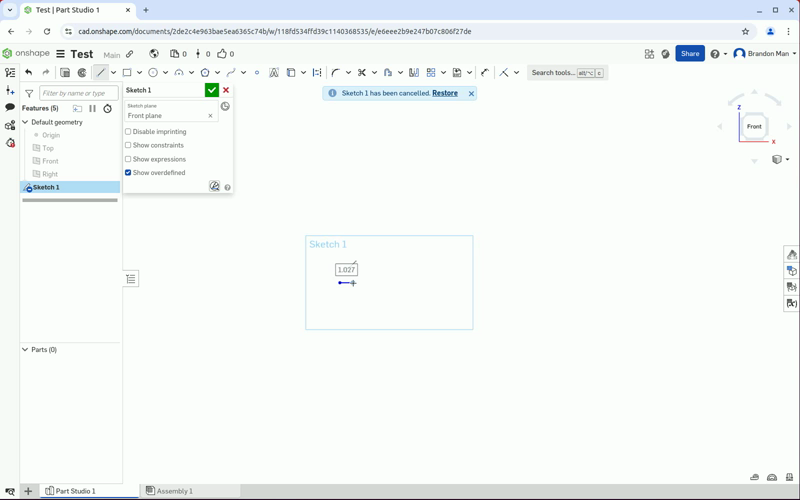
scroll(-6)
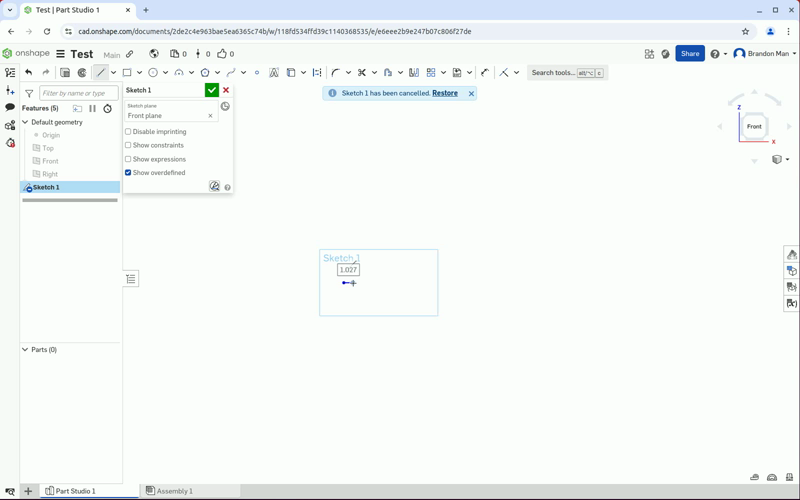
scroll(-6)
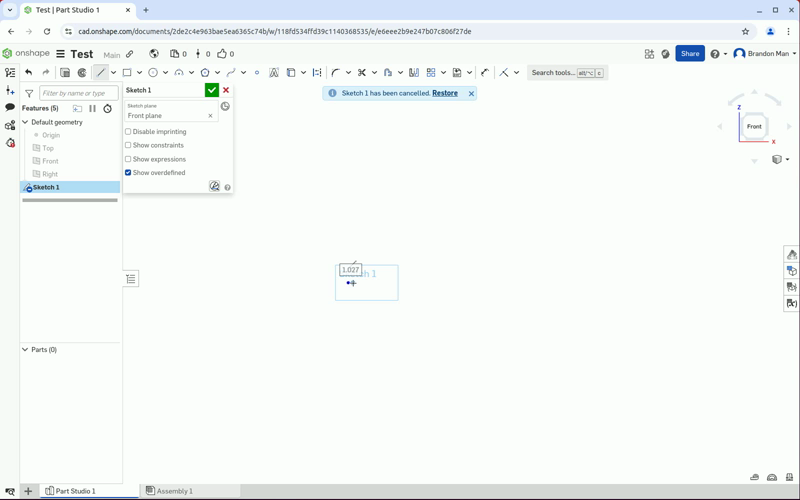
key_up(shift)
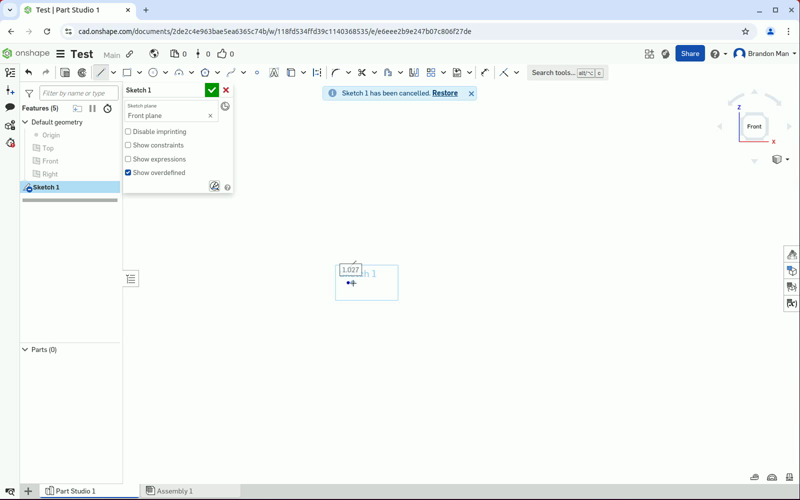
key_down(shift)
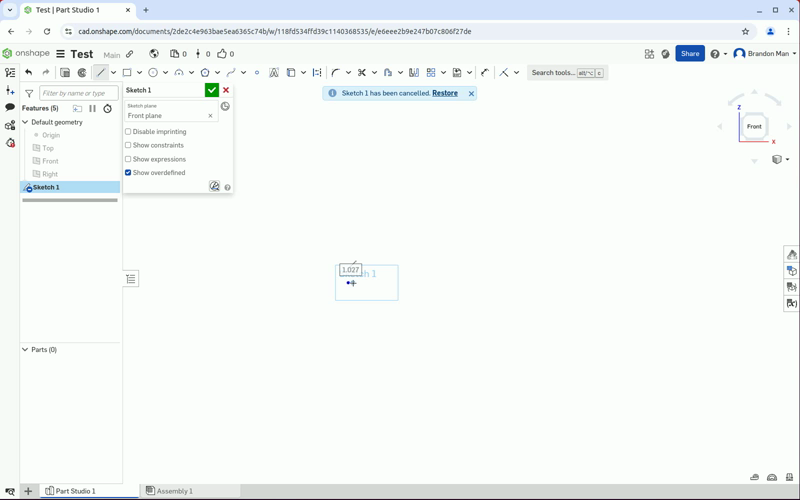
mouse_move(383, 282)
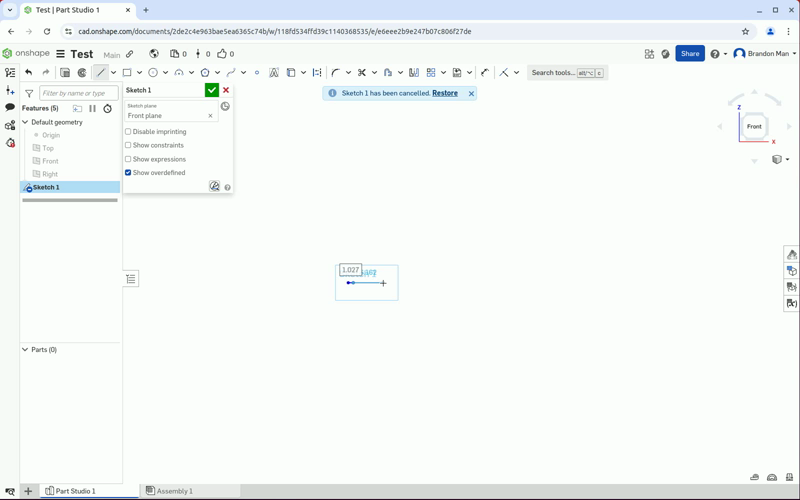
mouse_move(353, 264)
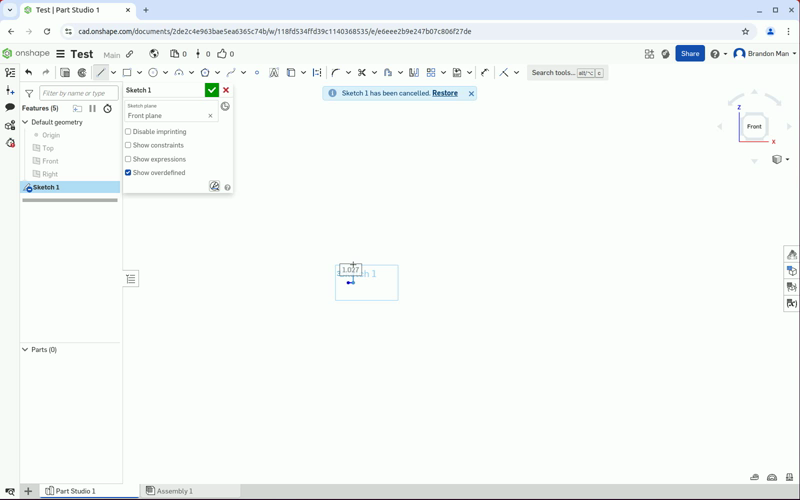
click(353, 264)
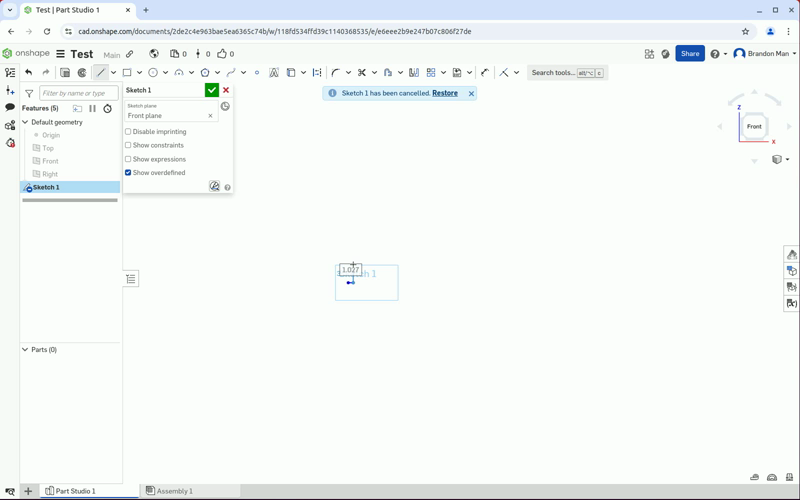
key_up(shift)
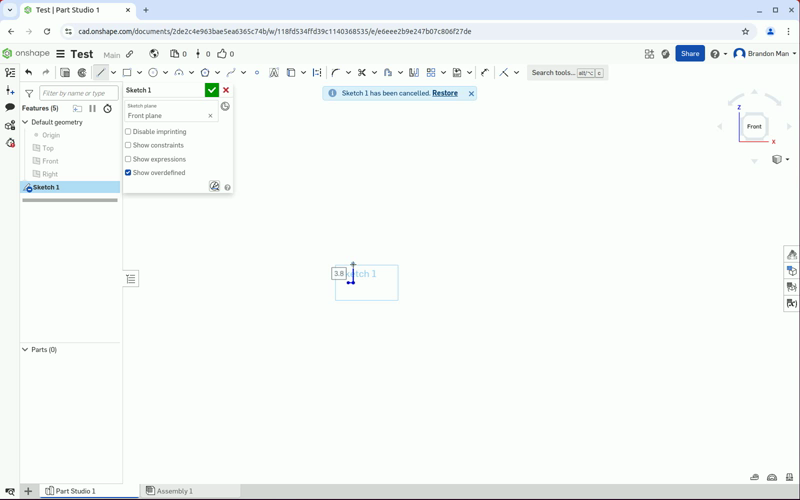
mouse_move(383, 264)
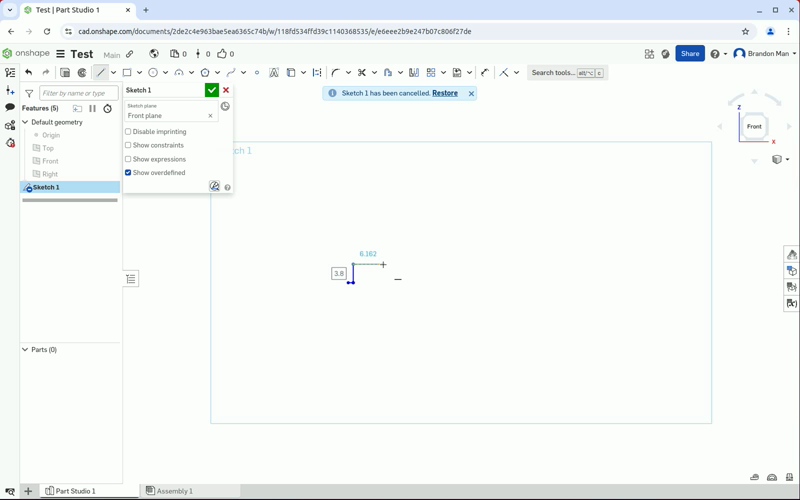
key_down(shift)
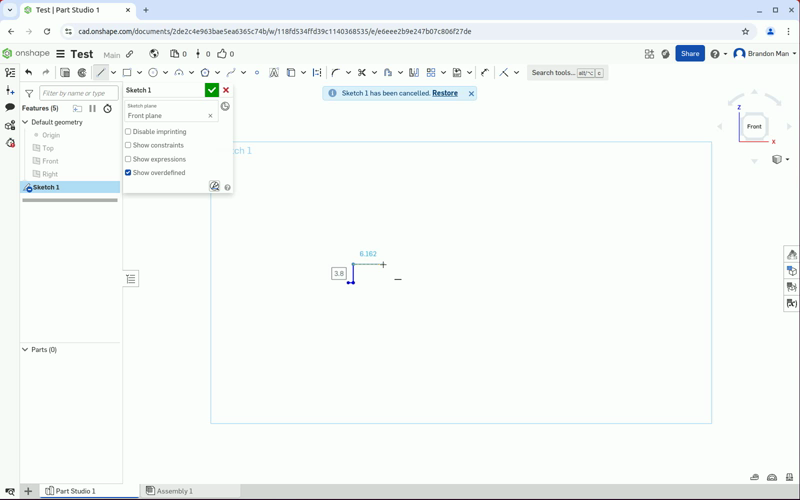
mouse_move(348, 282)
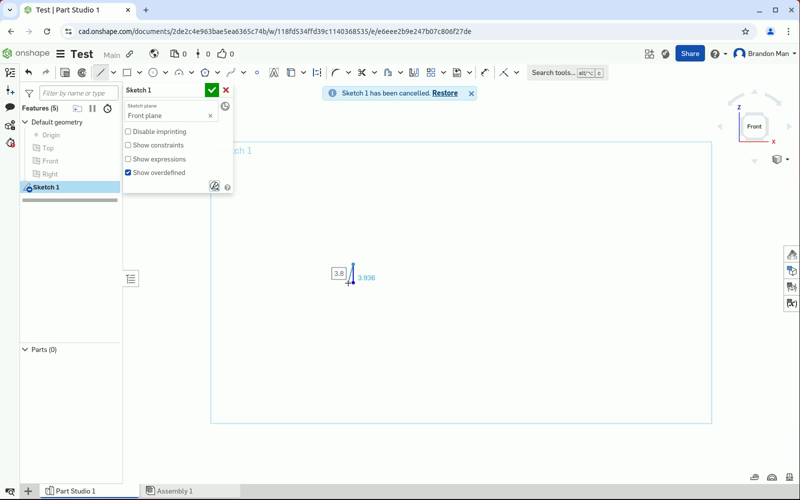
key_up(shift)
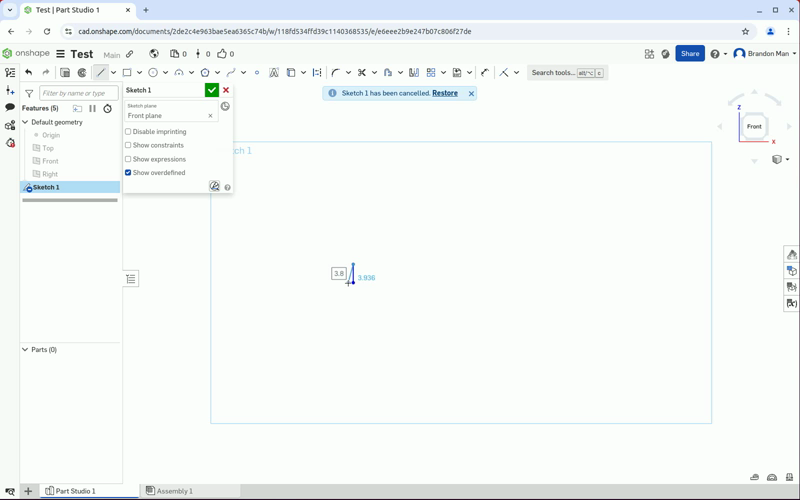
click(348, 282)
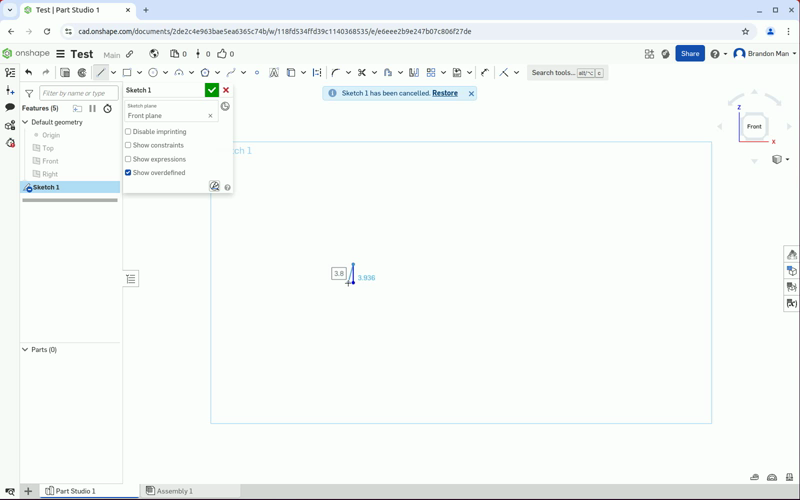
key(esc)
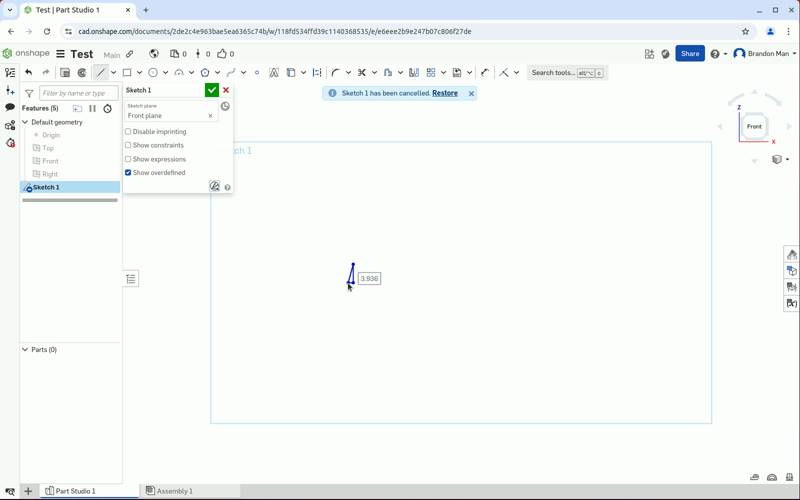
mouse_move(352, 269)
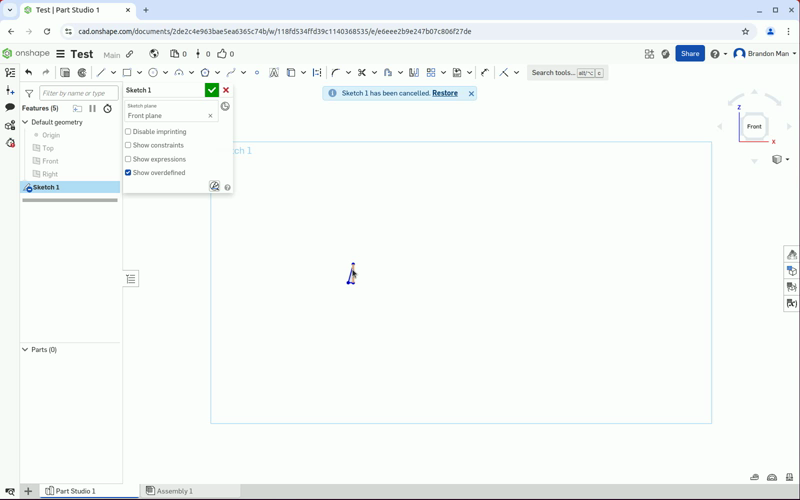
scroll(6)
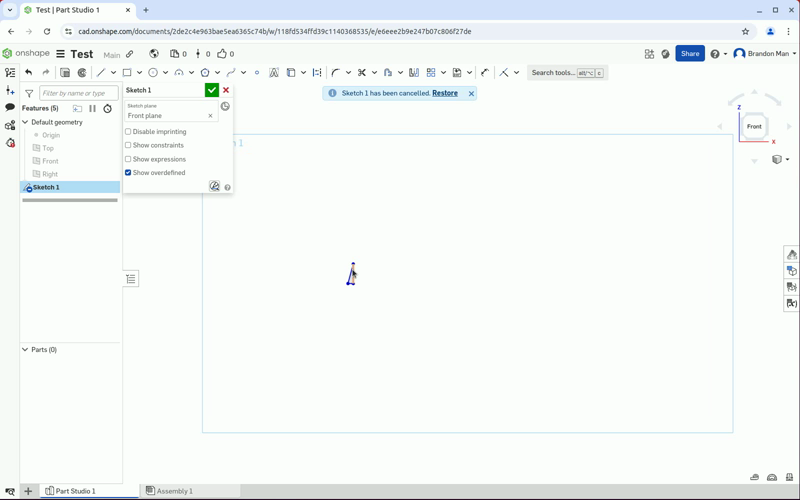
scroll(6)
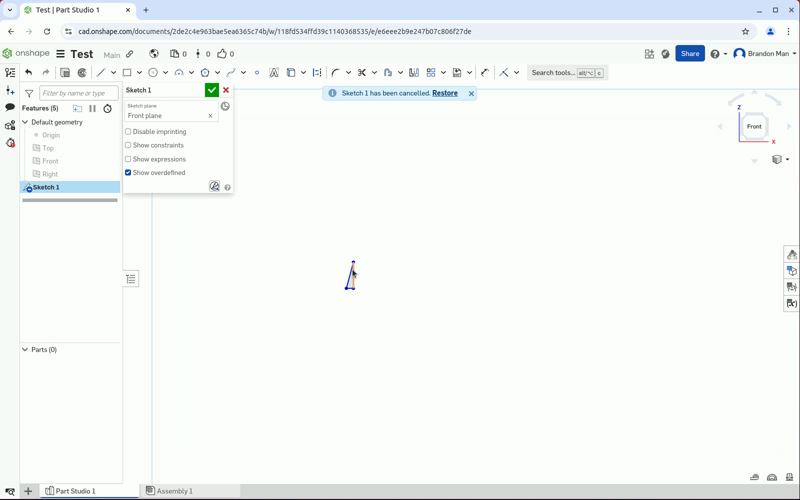
scroll(6)
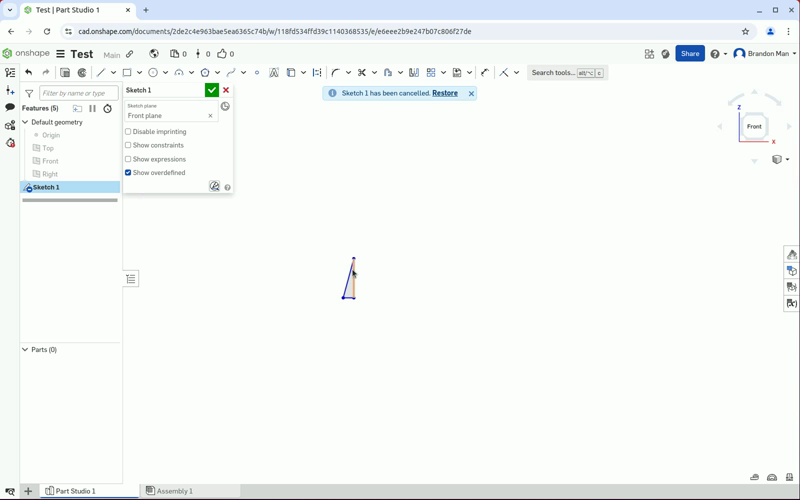
scroll(6)
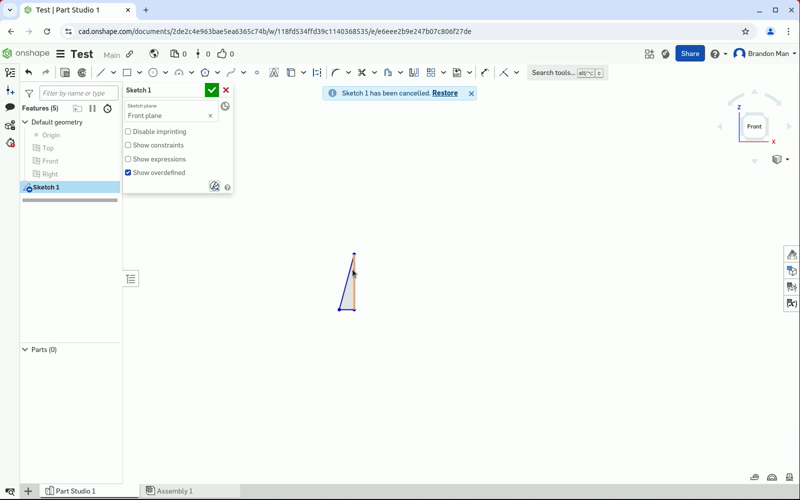
scroll(6)
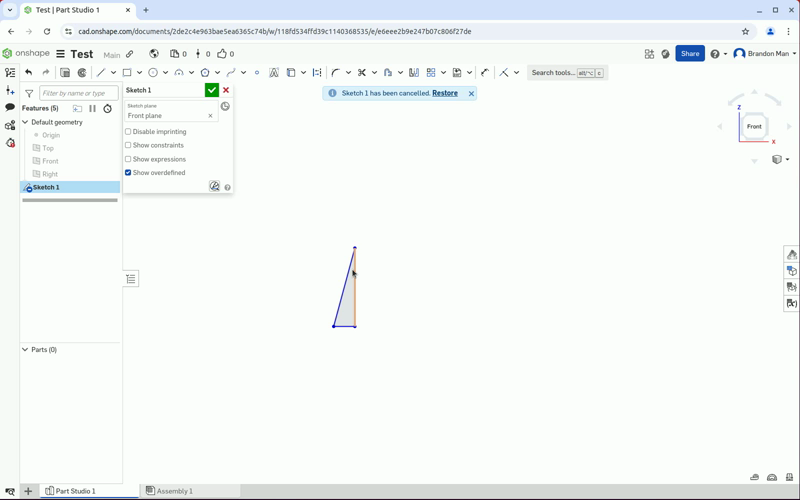
scroll(6)
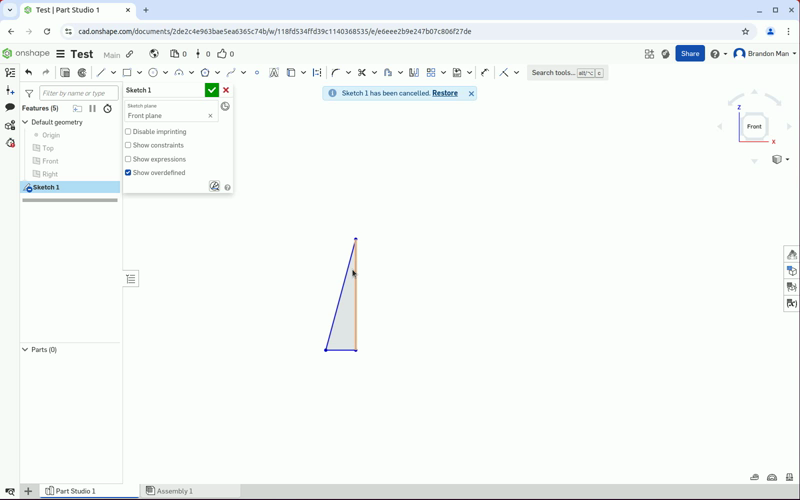
scroll(6)
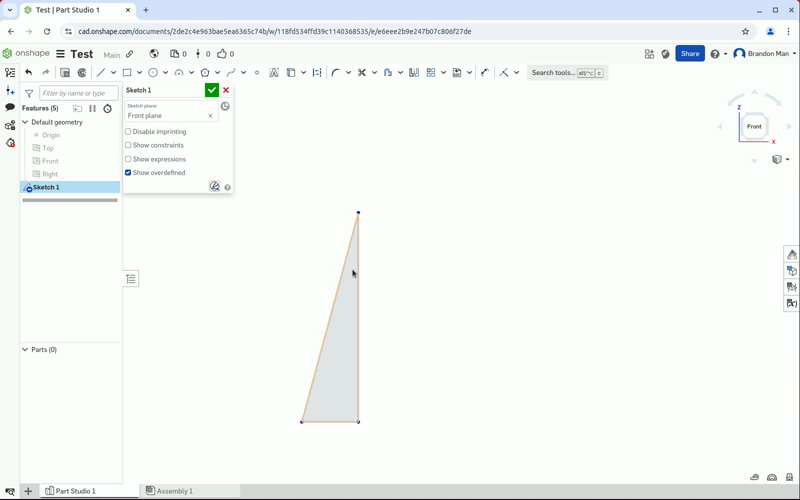
click(352, 269)
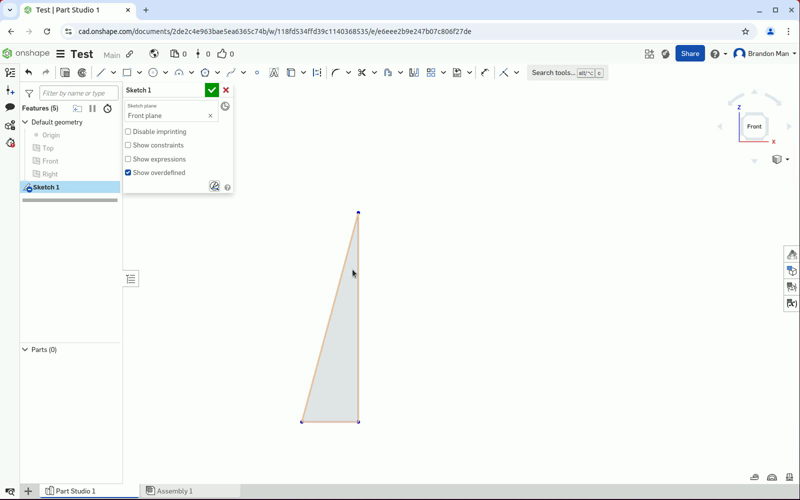
scroll(-6)
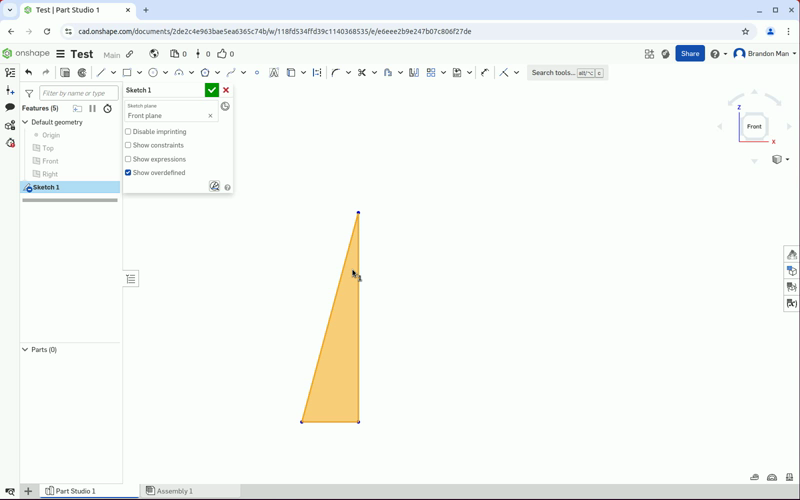
scroll(-6)
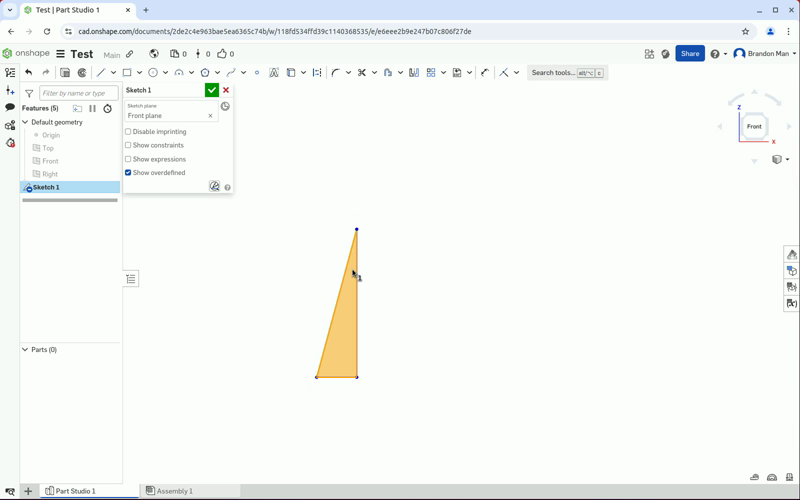
scroll(-6)
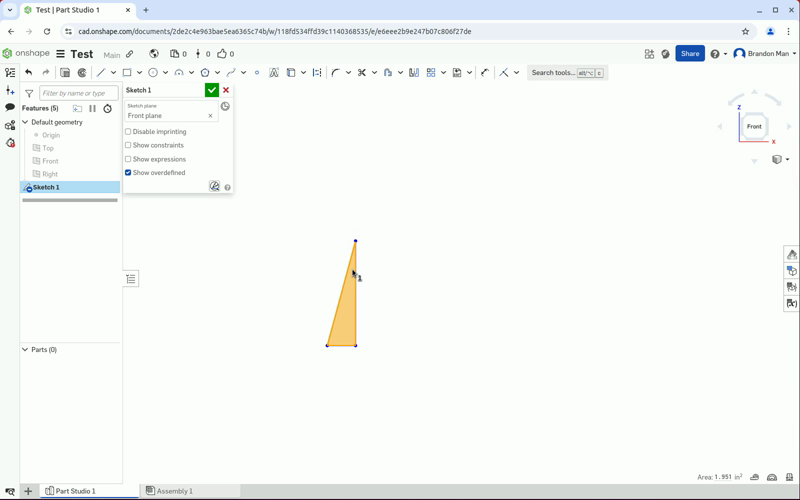
scroll(-6)
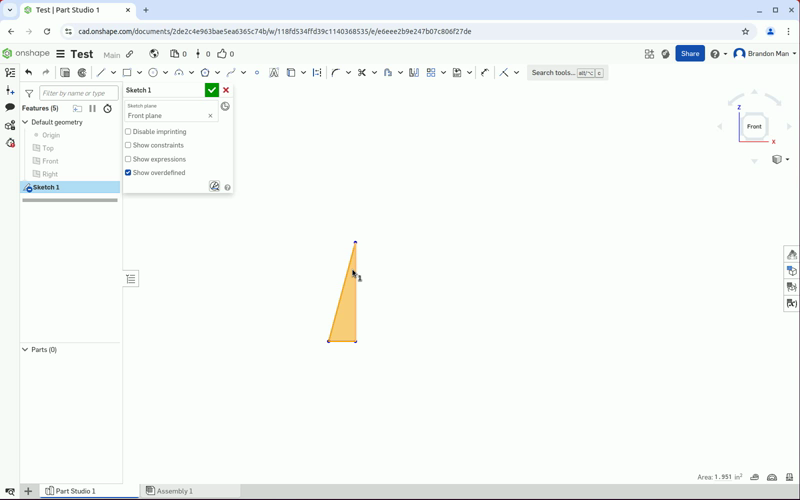
scroll(-6)
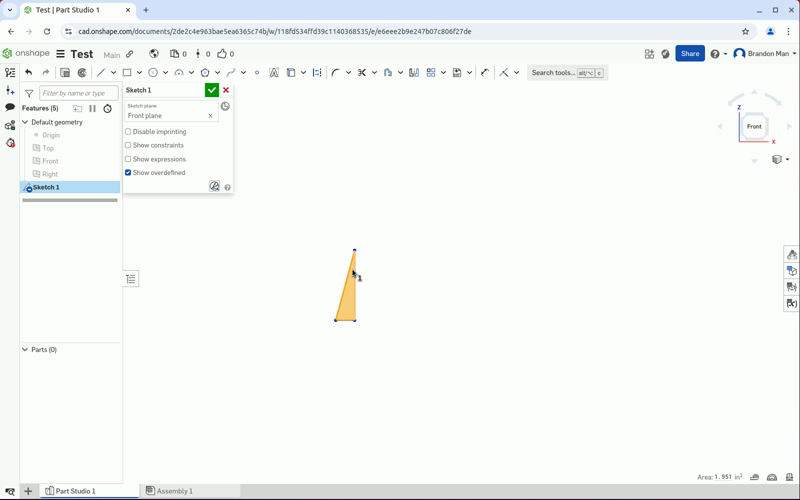
scroll(-6)
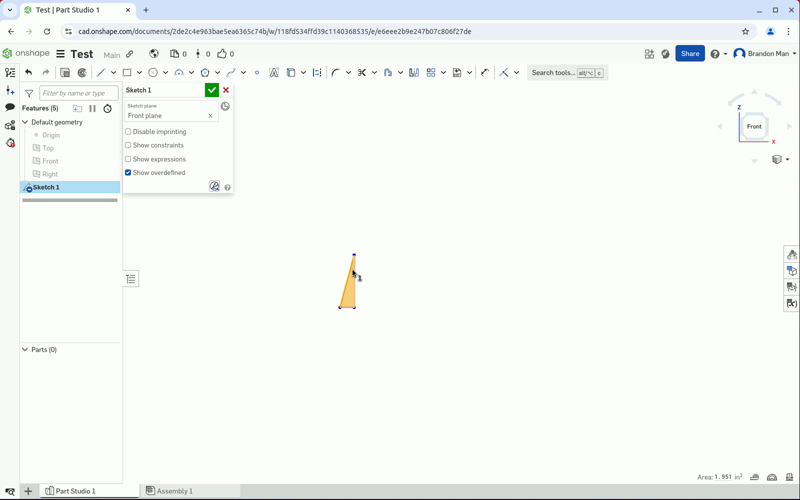
scroll(-6)
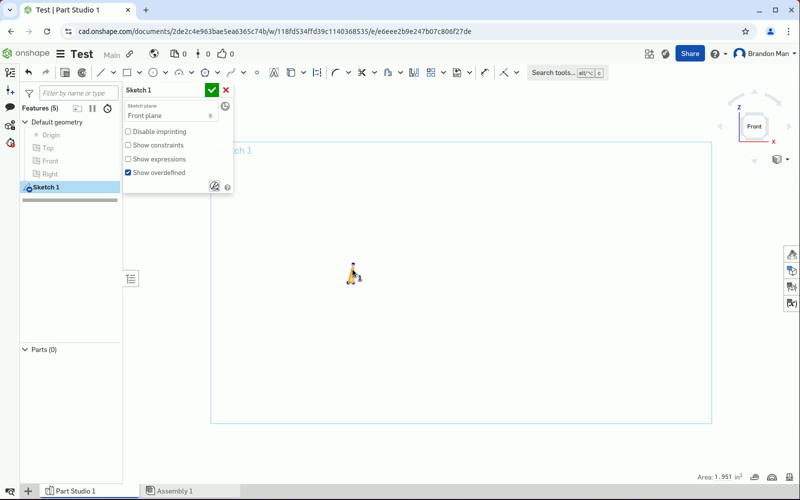
mouse_move(73, 352)
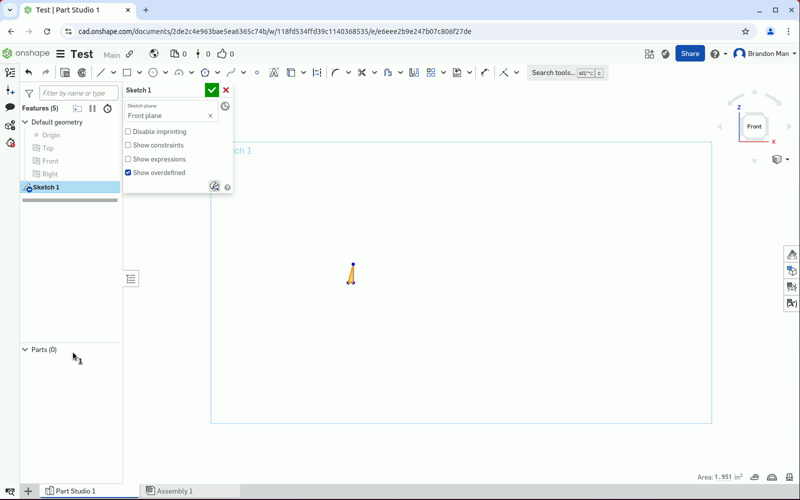
key(shift+y)
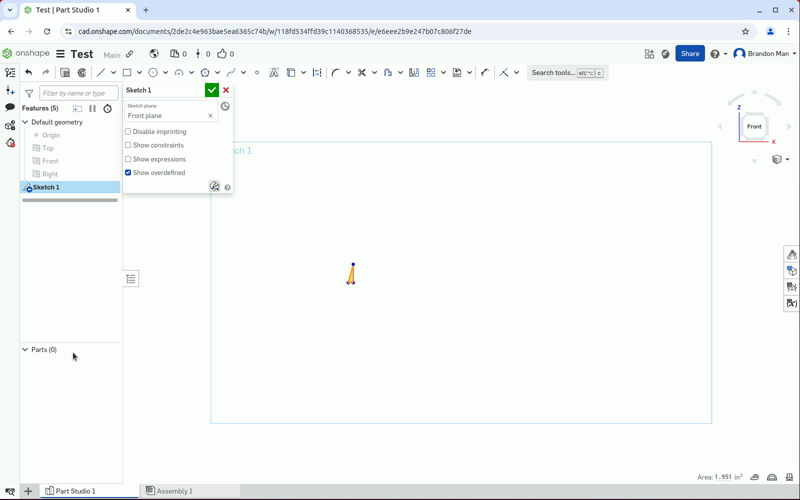
key(shift+e)
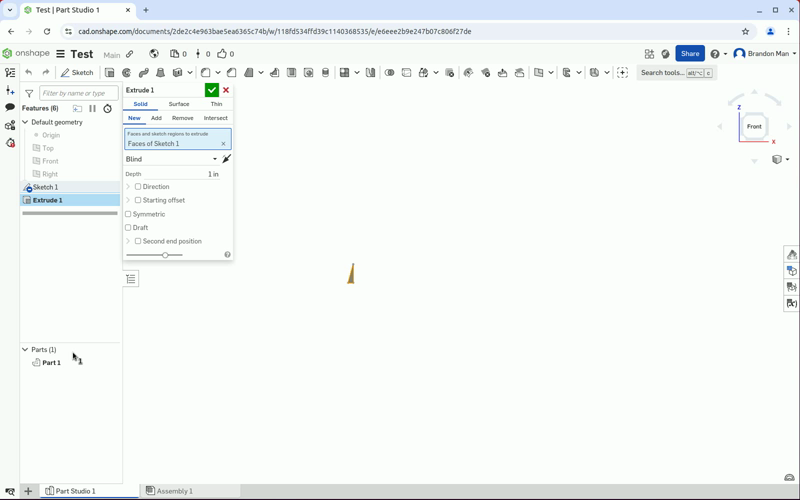
mouse_move(143, 106)
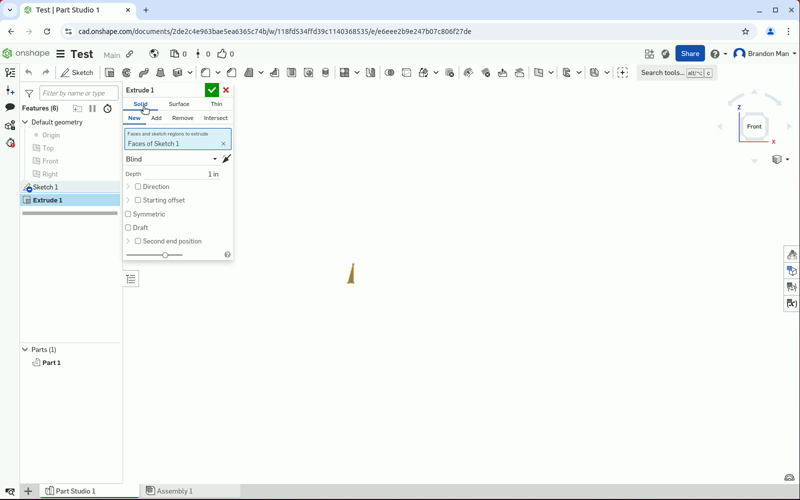
click(143, 106)
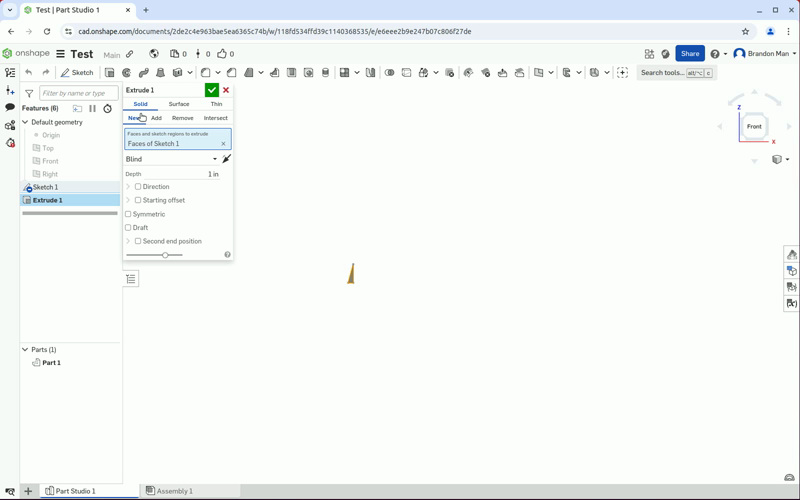
mouse_move(137, 120)
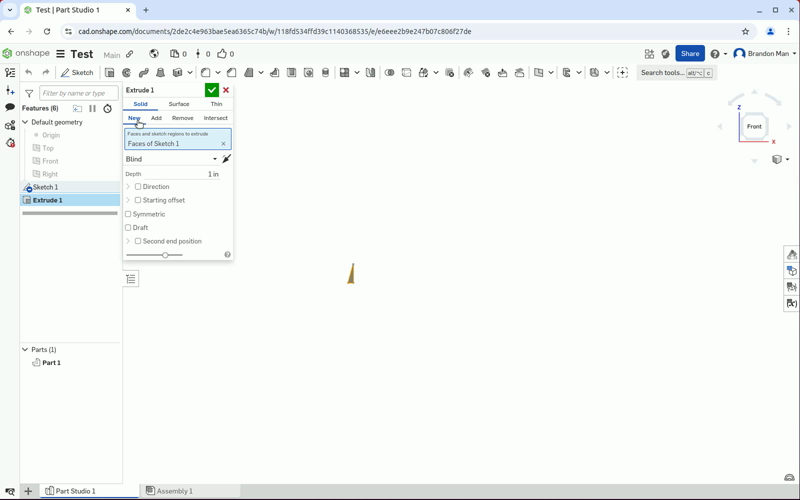
click(137, 120)
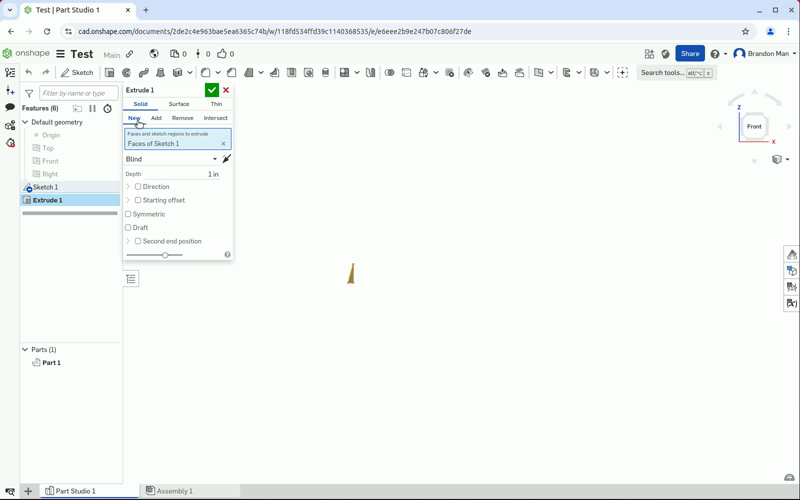
key(tab, 4)
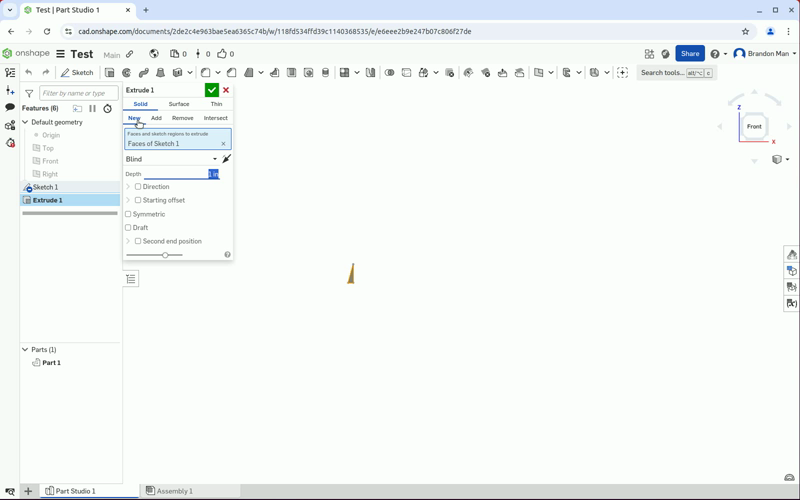
text(0.722)
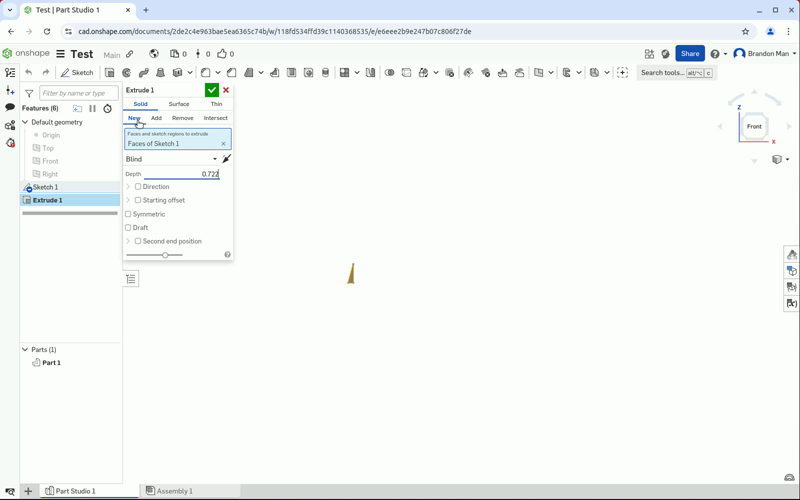
key(enter)
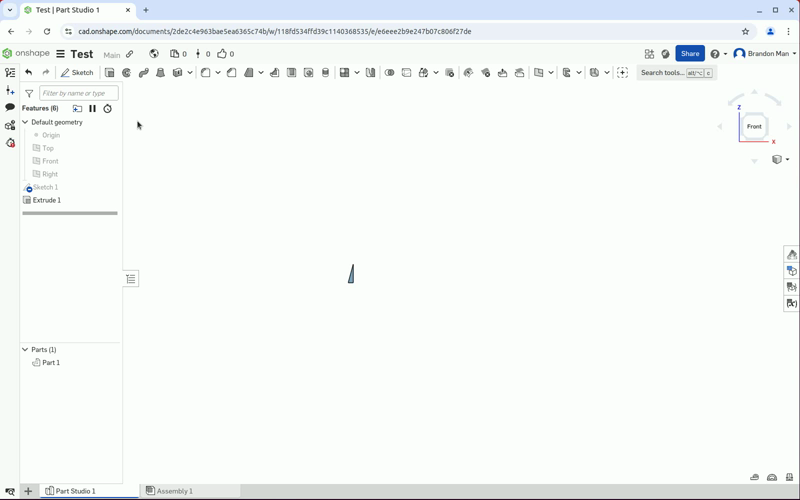
key(shift+h)
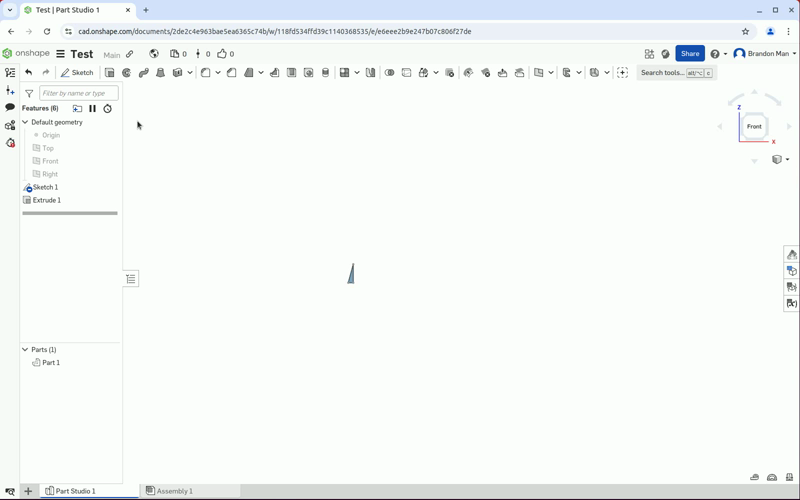
key(shift+h)
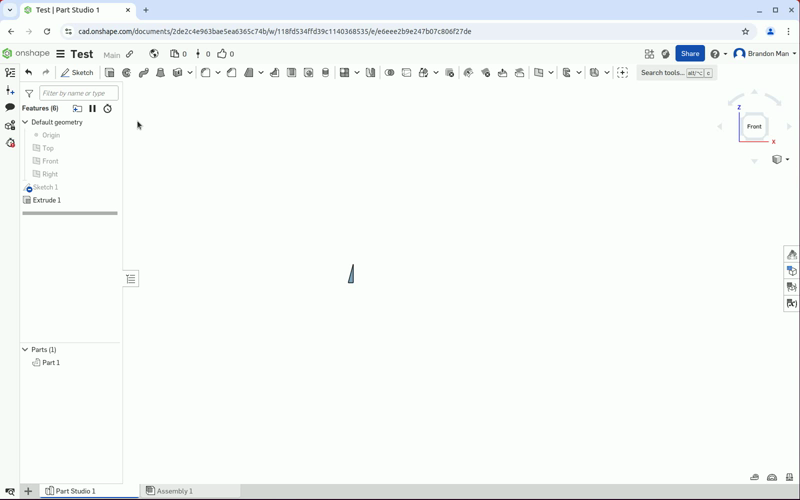
mouse_move(73, 189)
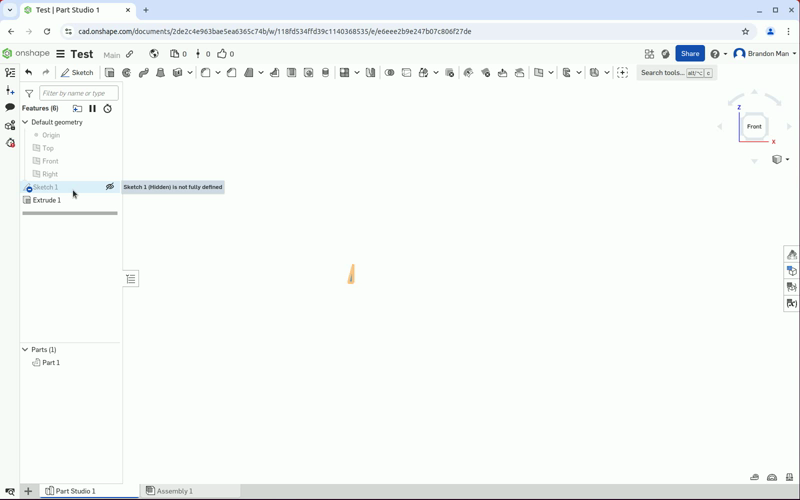
click(73, 189)
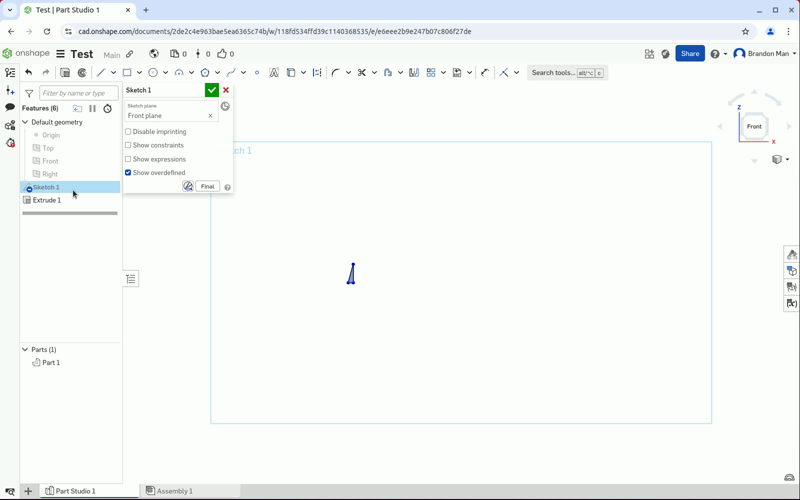
mouse_move(229, 92)
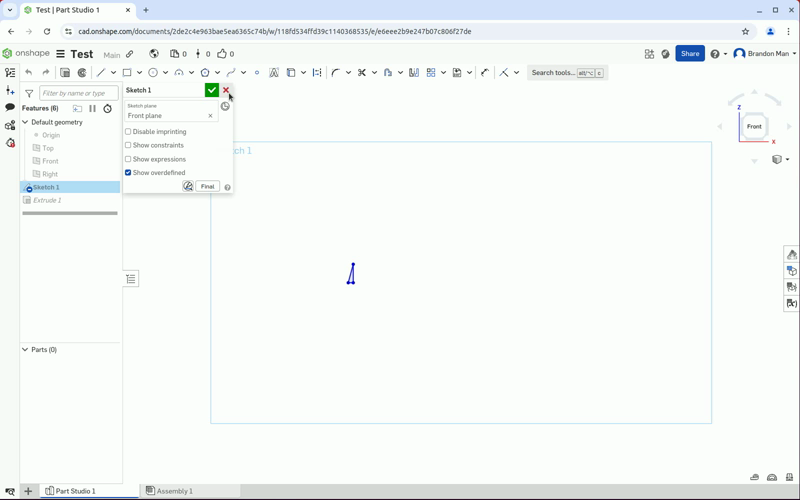
click(229, 92)
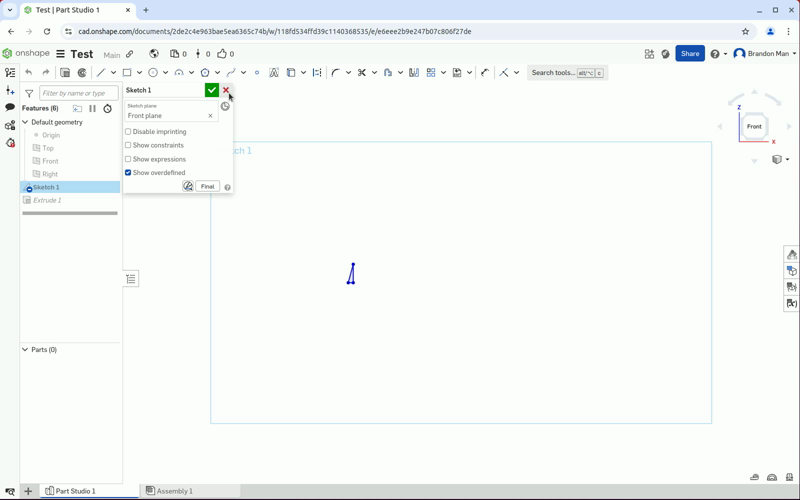
key(shift+s)
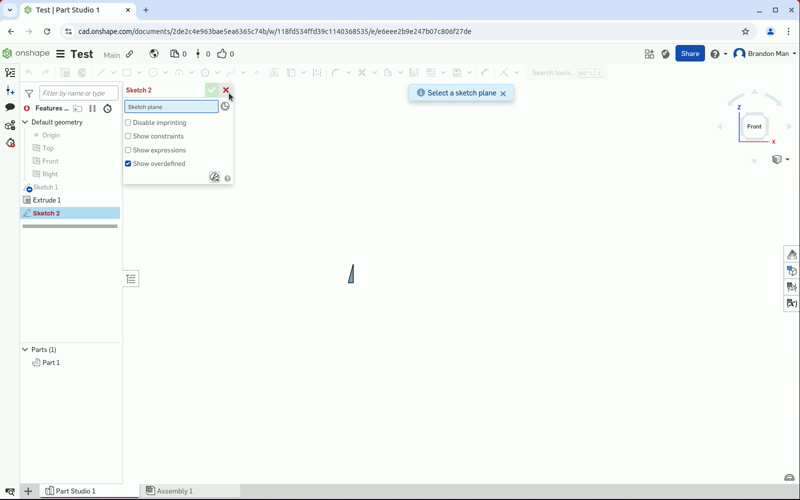
mouse_move(73, 163)
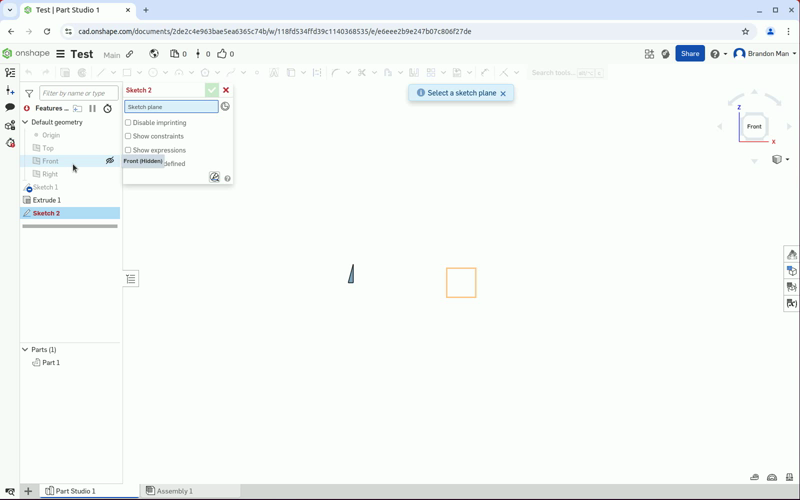
click(73, 163)
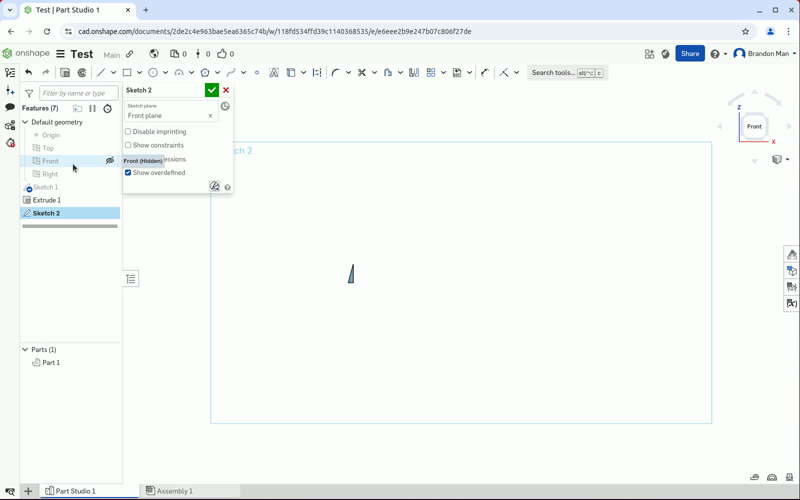
mouse_move(73, 352)
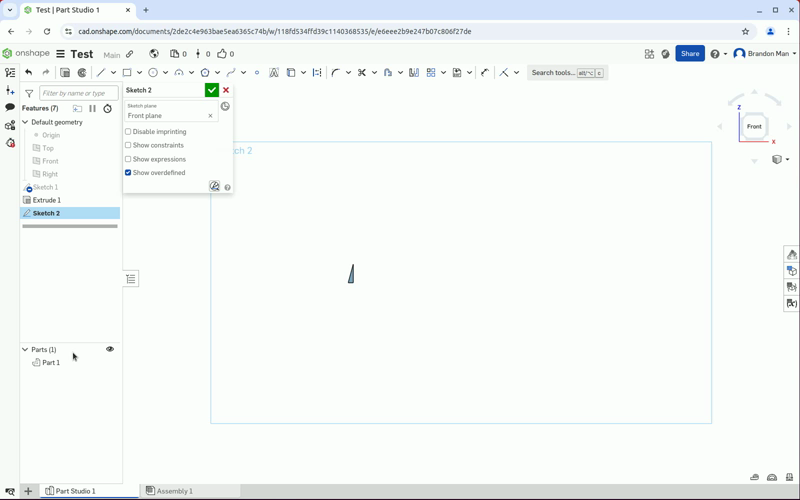
key(y)
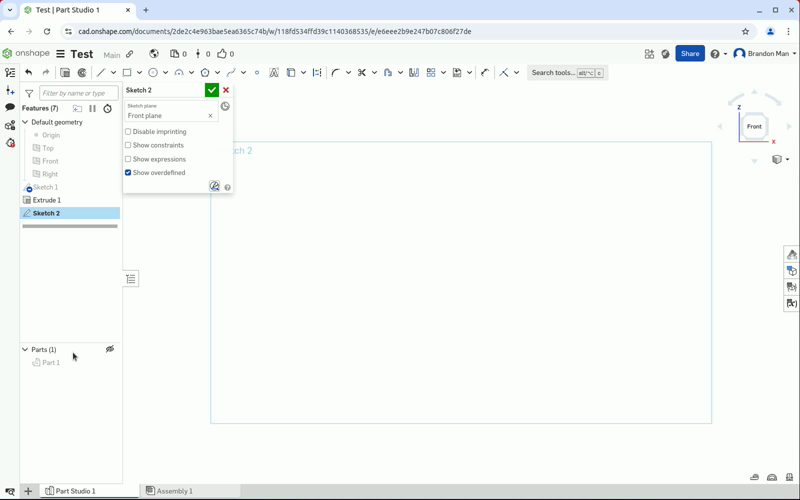
key(l)
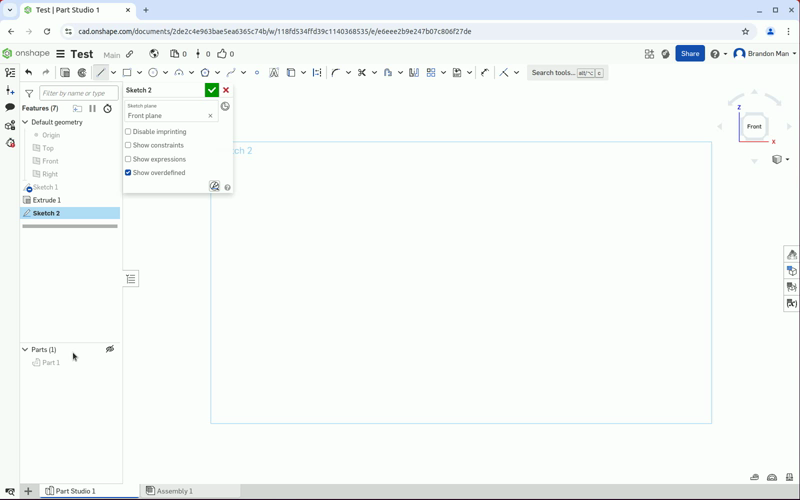
key_down(shift)
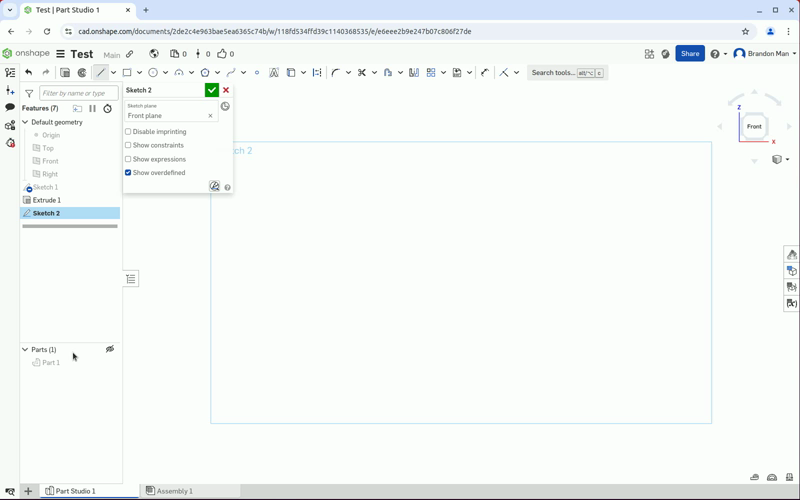
mouse_move(456, 282)
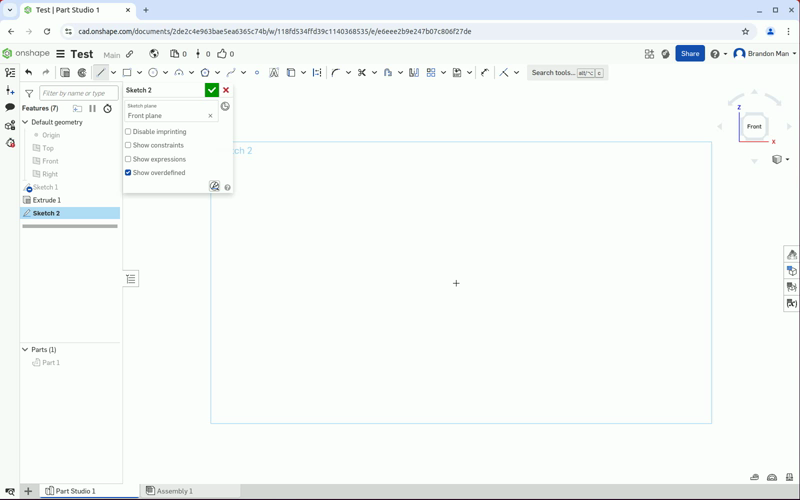
click(456, 282)
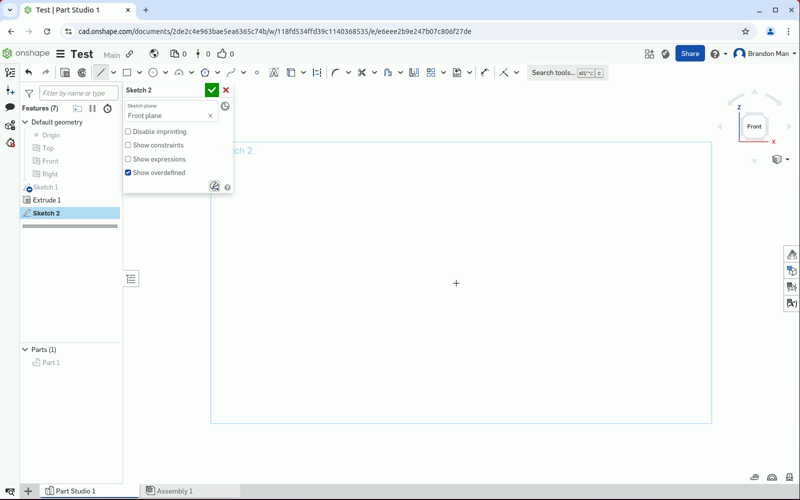
key_up(shift)
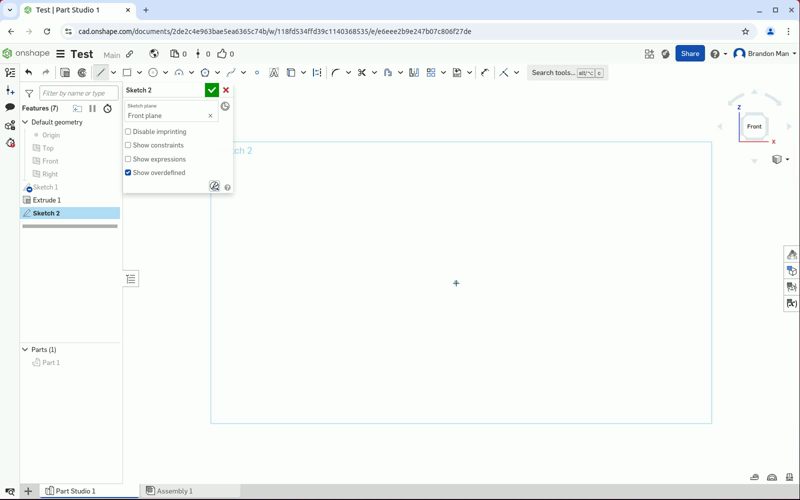
key_down(shift)
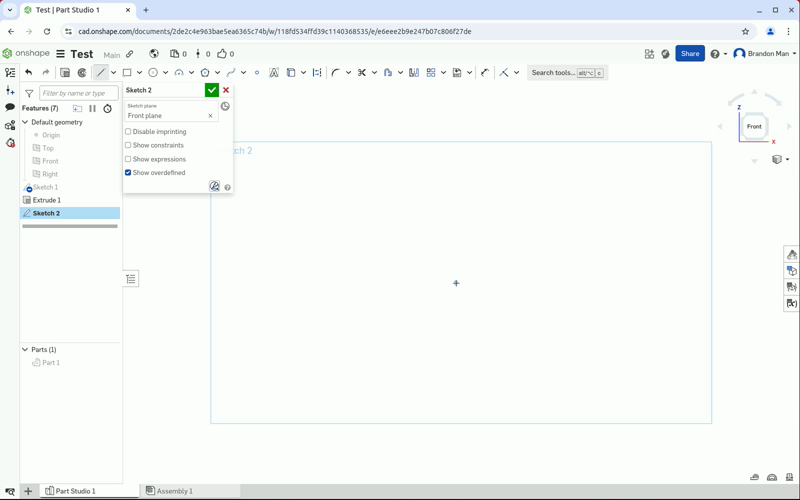
mouse_move(486, 282)
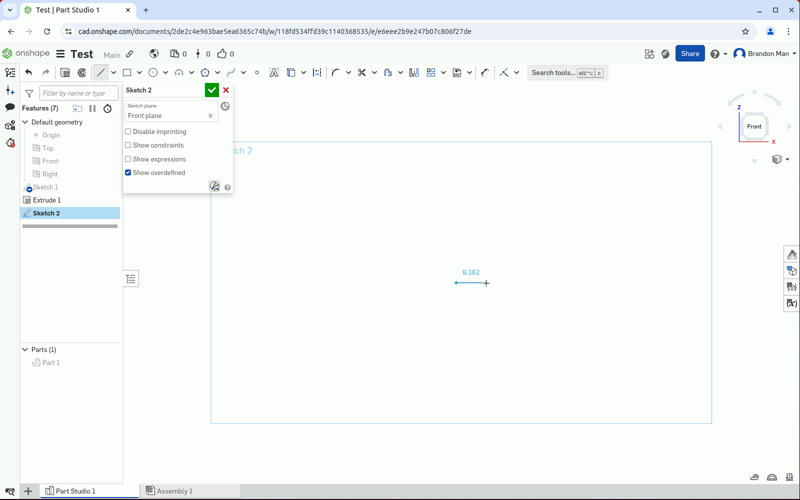
mouse_move(460, 282)
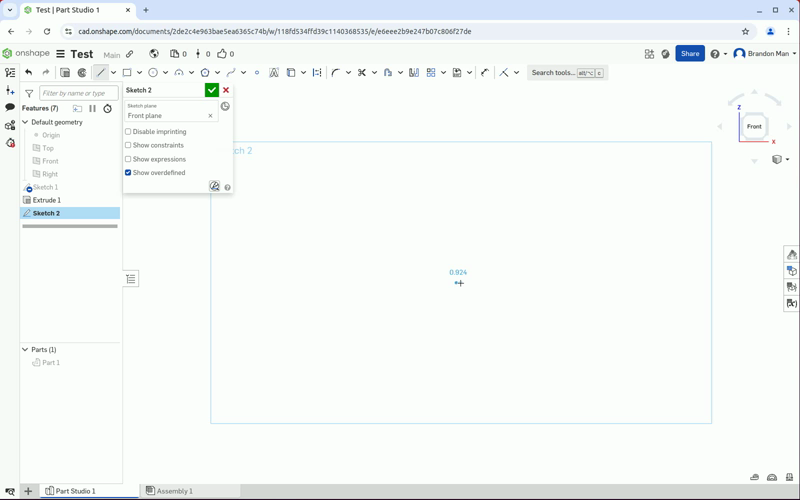
scroll(6)
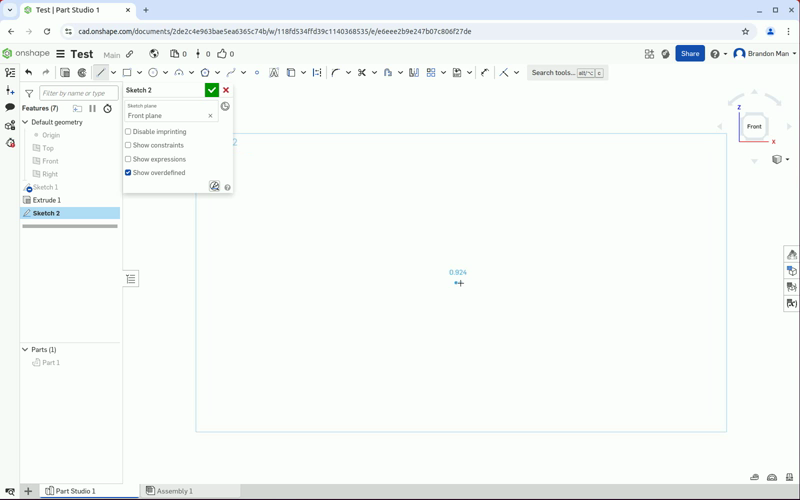
scroll(6)
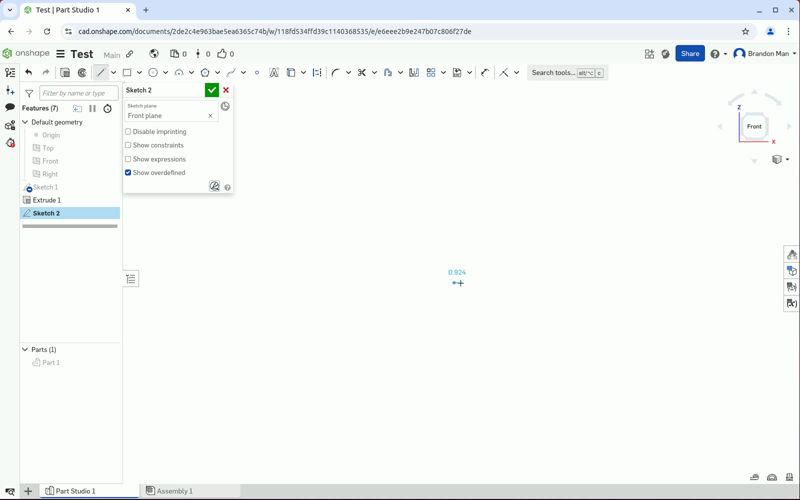
scroll(6)
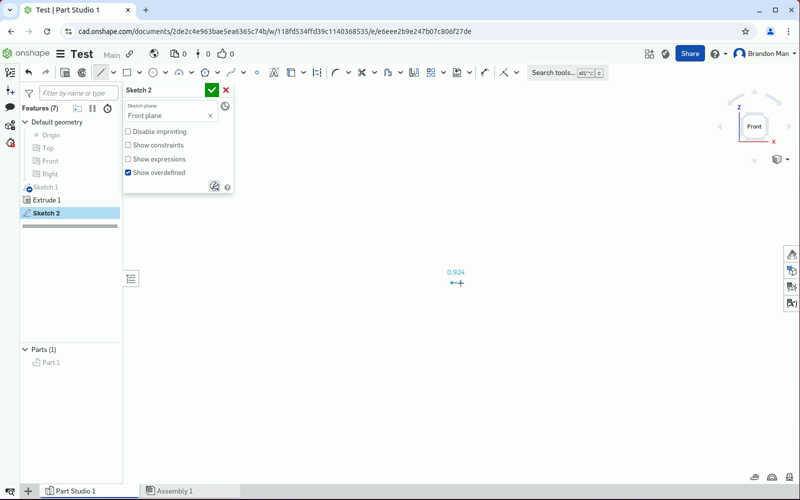
scroll(6)
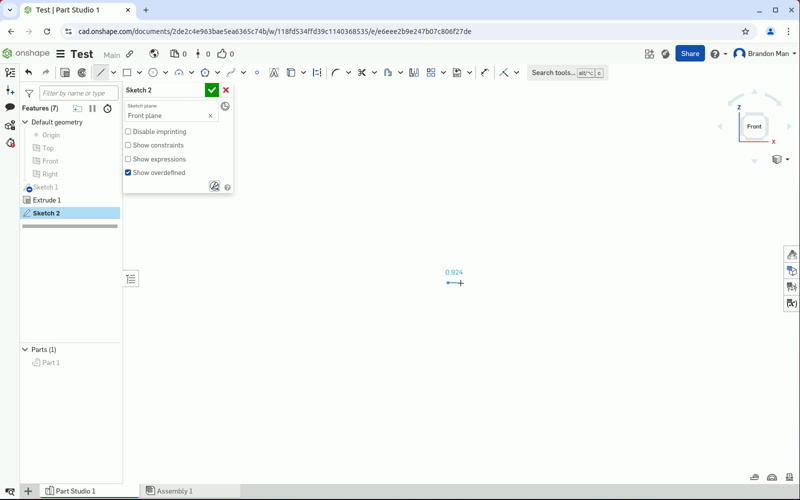
scroll(6)
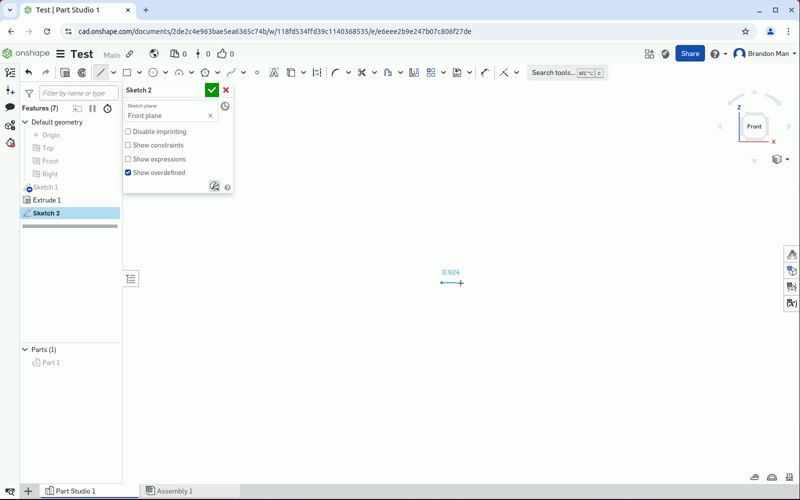
scroll(6)
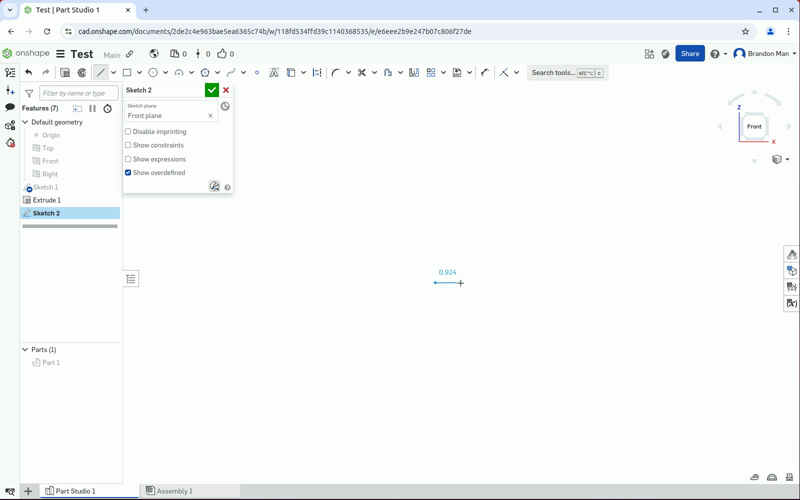
scroll(6)
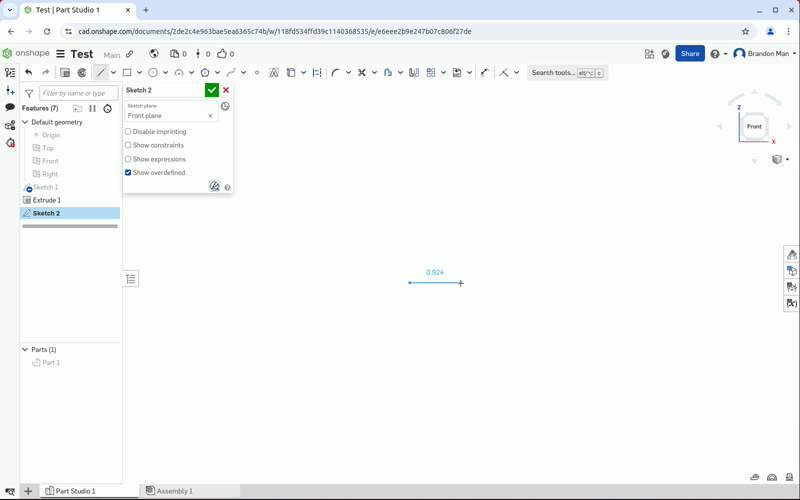
click(460, 282)
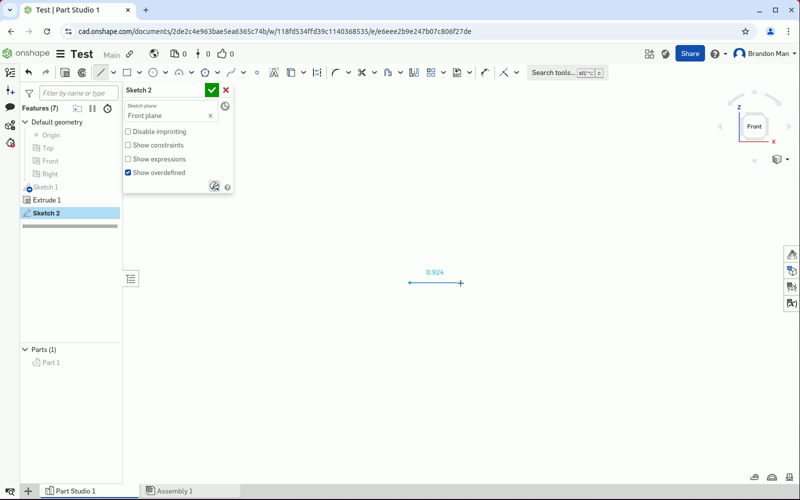
scroll(-6)
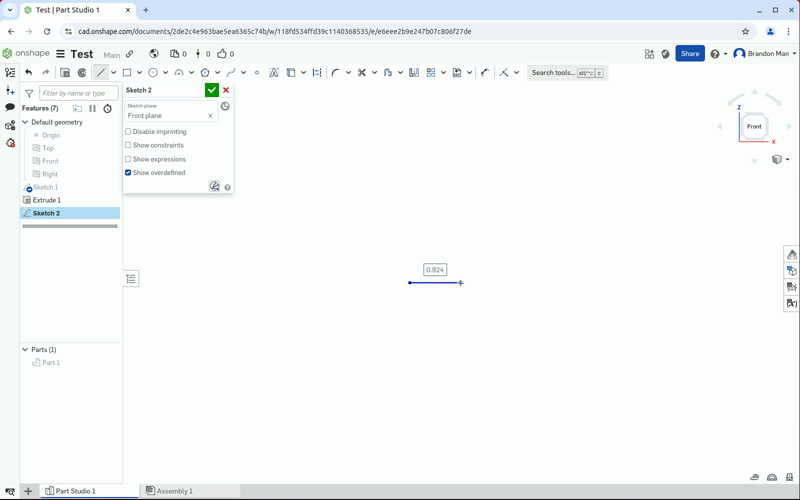
scroll(-6)
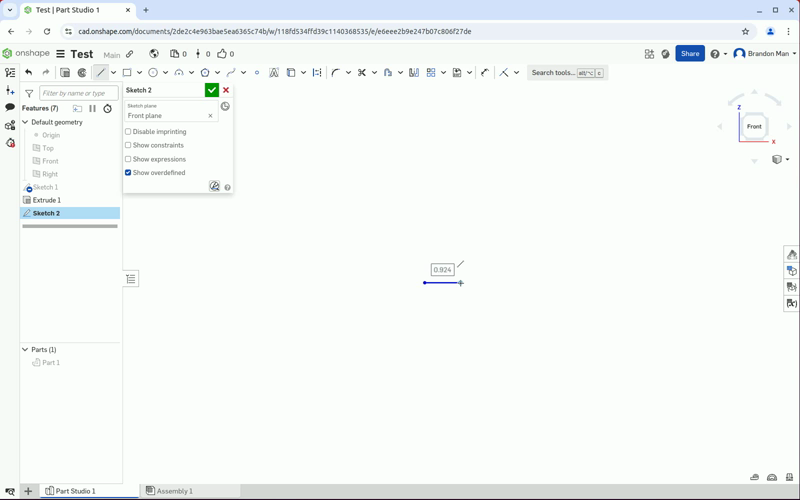
scroll(-6)
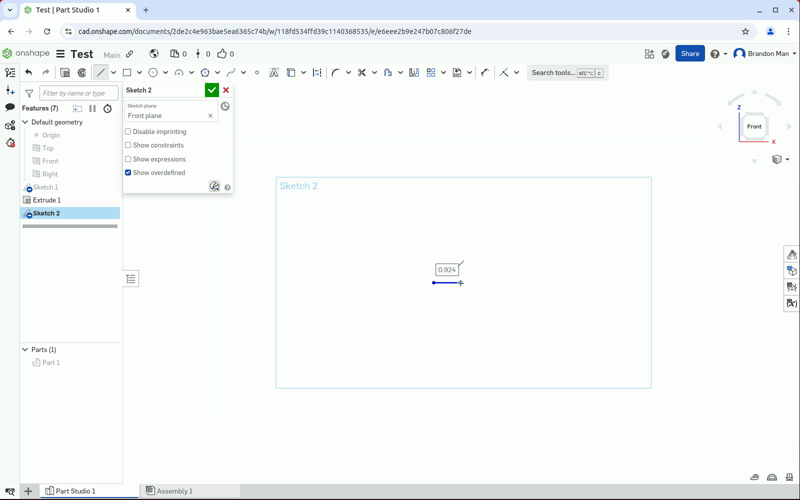
scroll(-6)
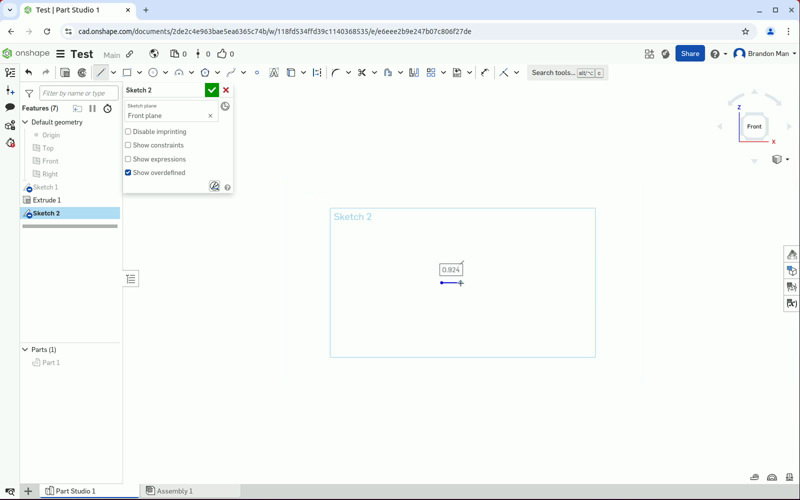
scroll(-6)
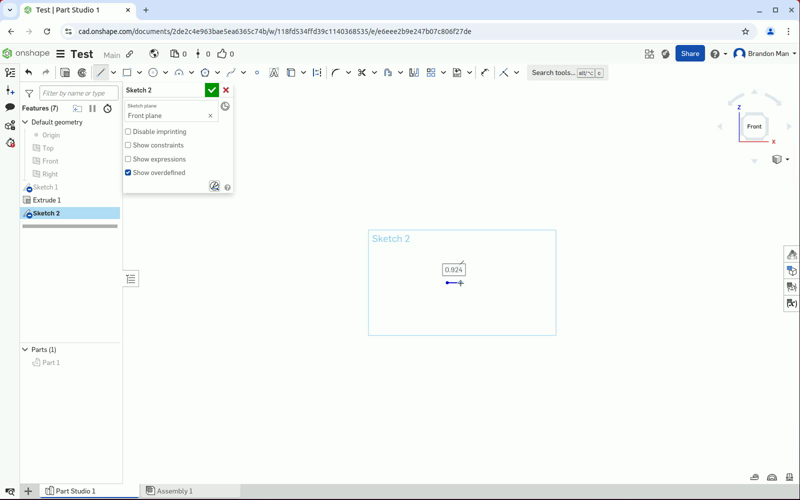
scroll(-6)
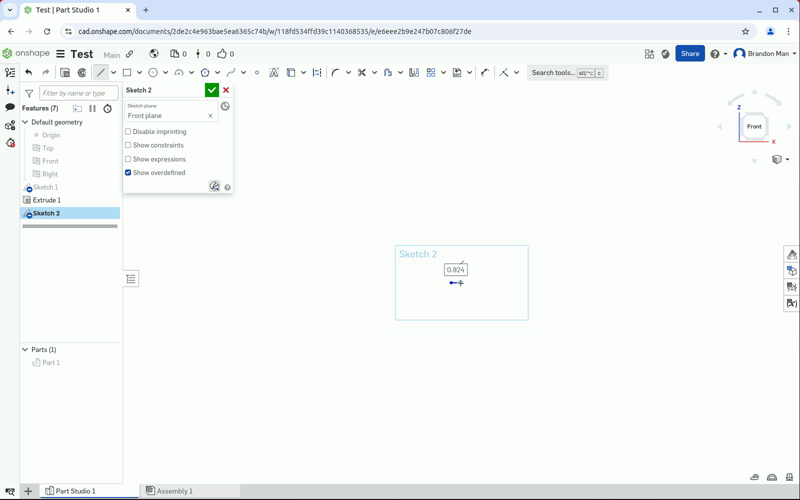
scroll(-6)
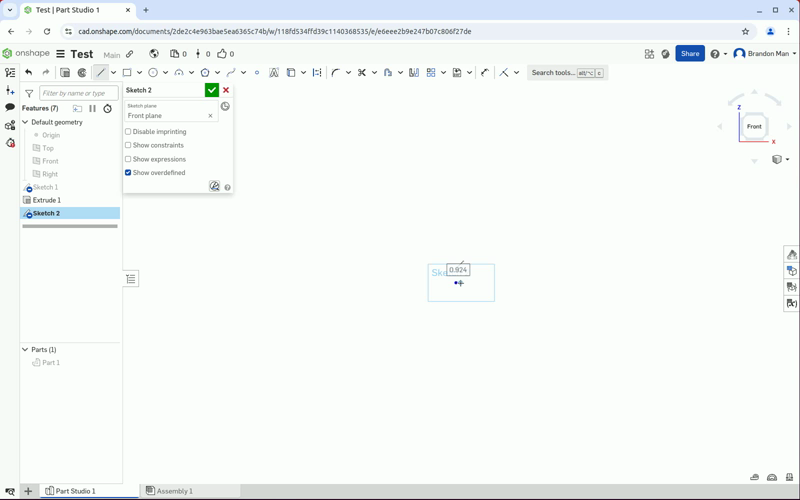
key_up(shift)
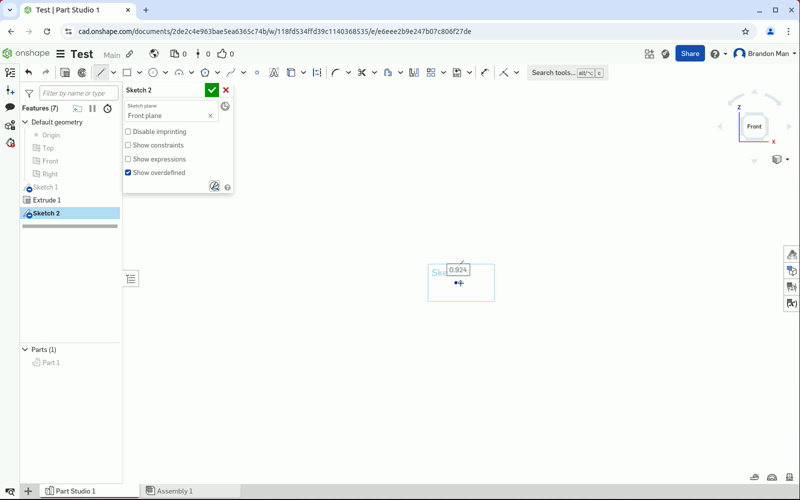
key_down(shift)
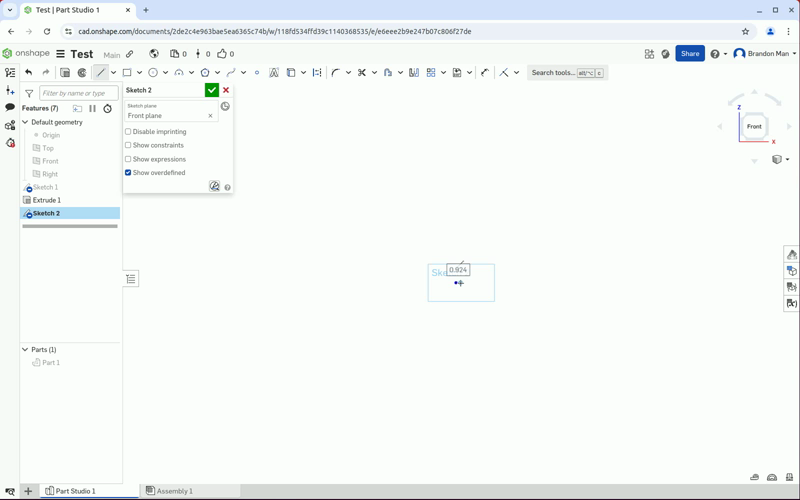
mouse_move(490, 282)
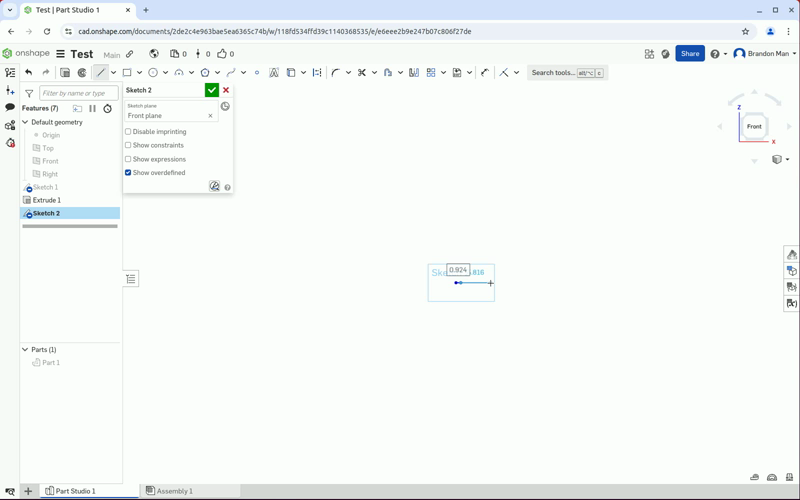
mouse_move(456, 264)
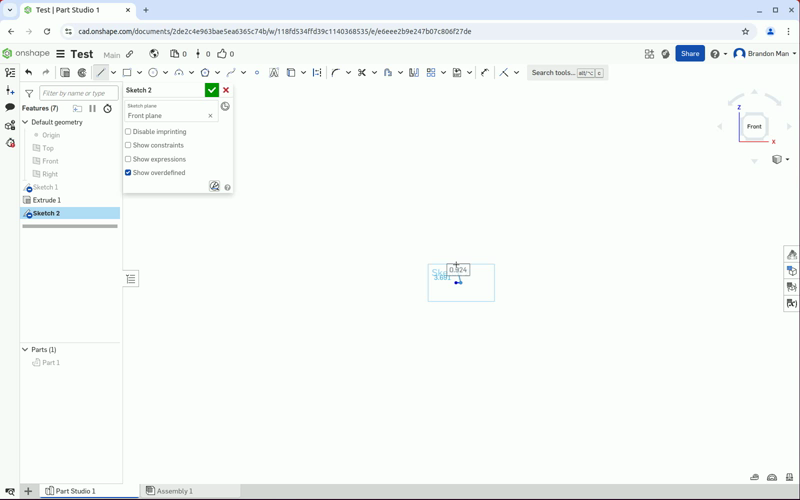
click(456, 264)
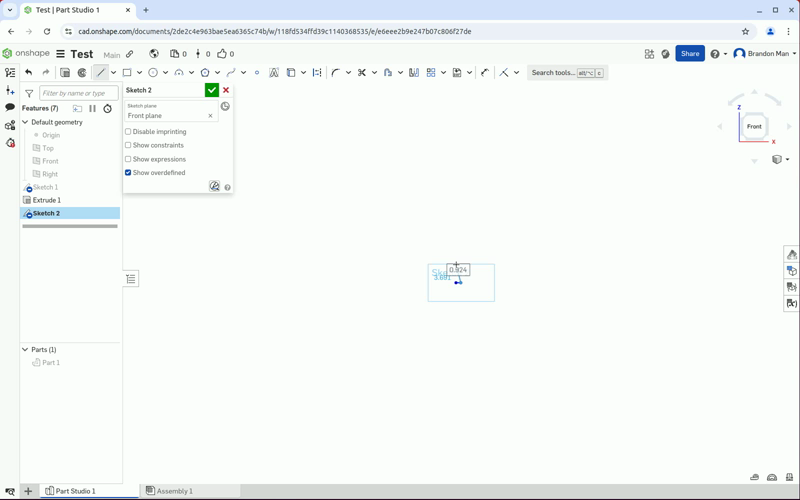
key_up(shift)
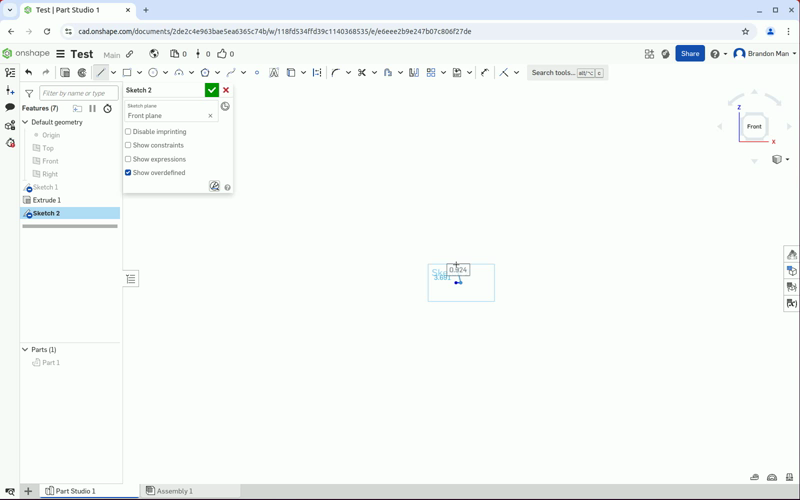
mouse_move(486, 264)
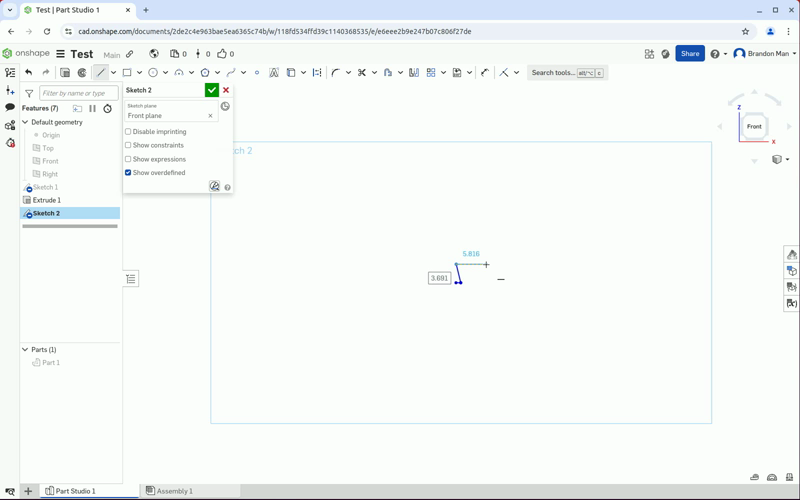
key_down(shift)
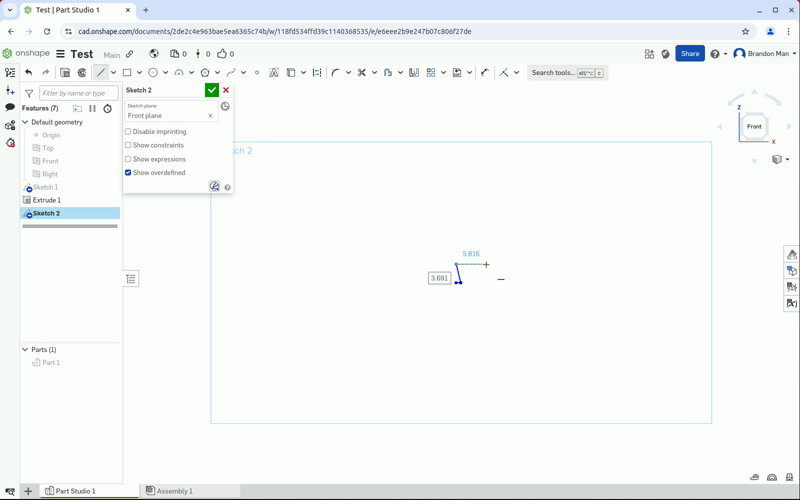
mouse_move(456, 282)
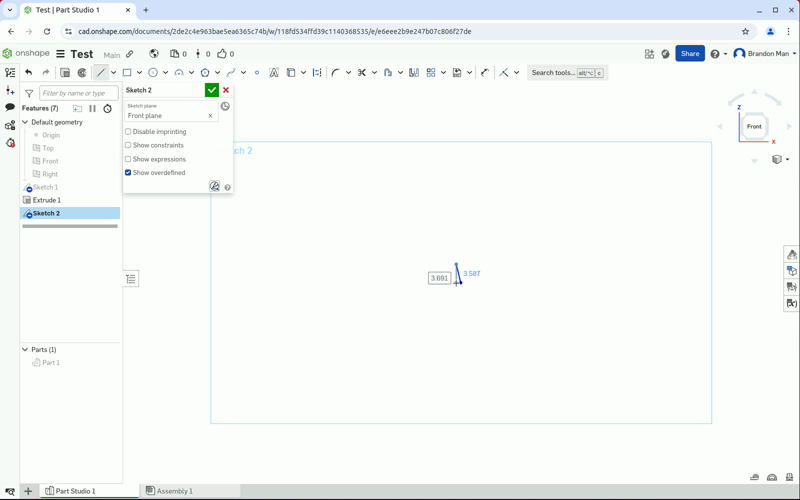
key_up(shift)
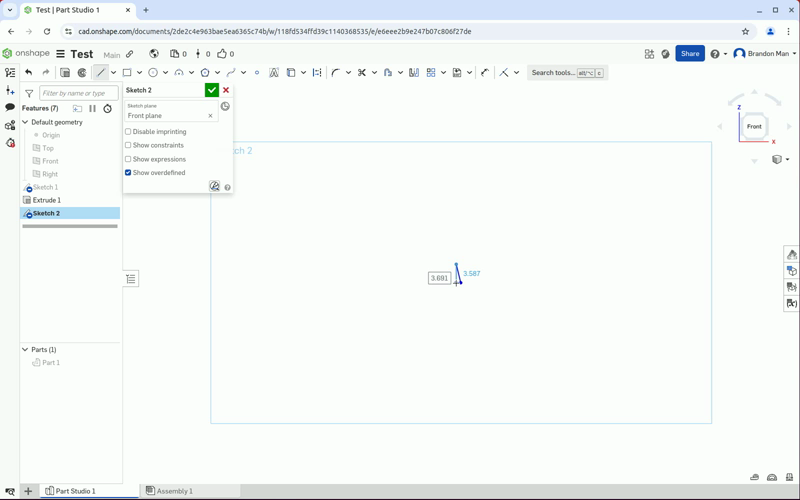
click(456, 282)
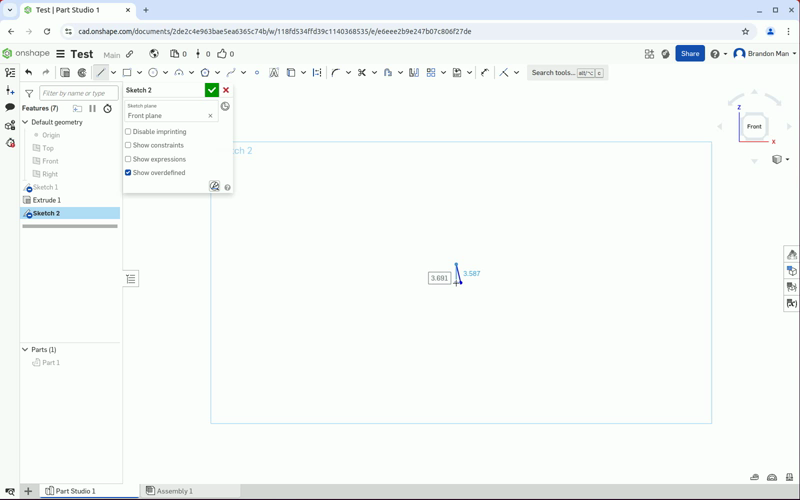
key(esc)
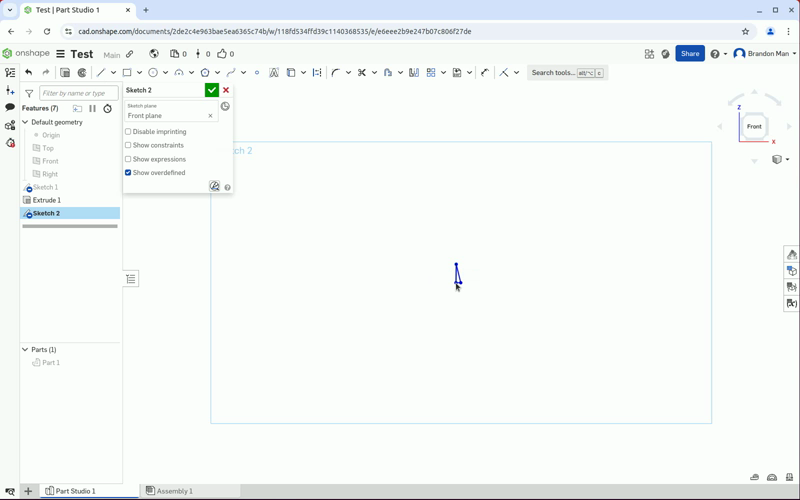
mouse_move(457, 277)
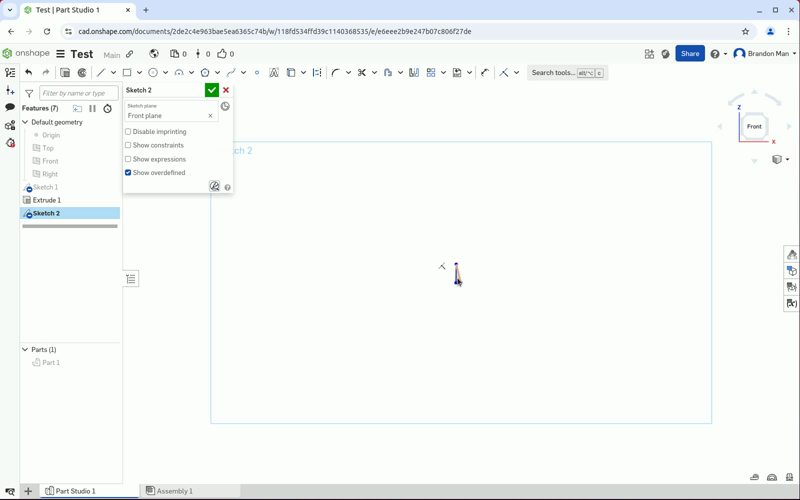
scroll(6)
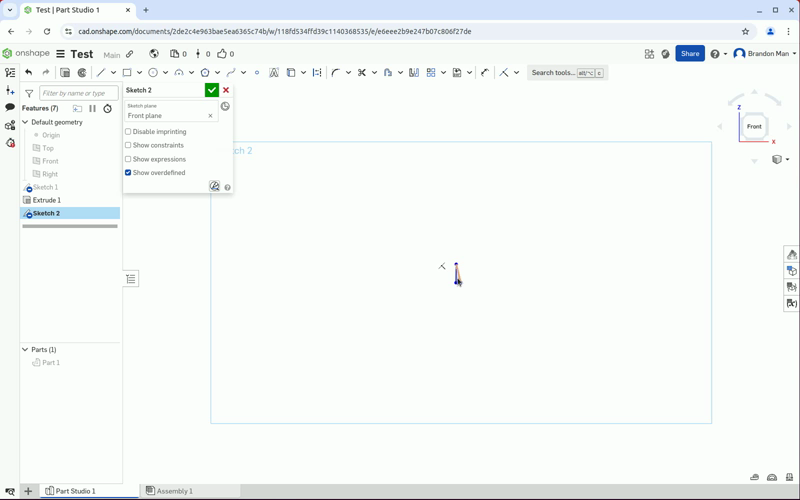
scroll(6)
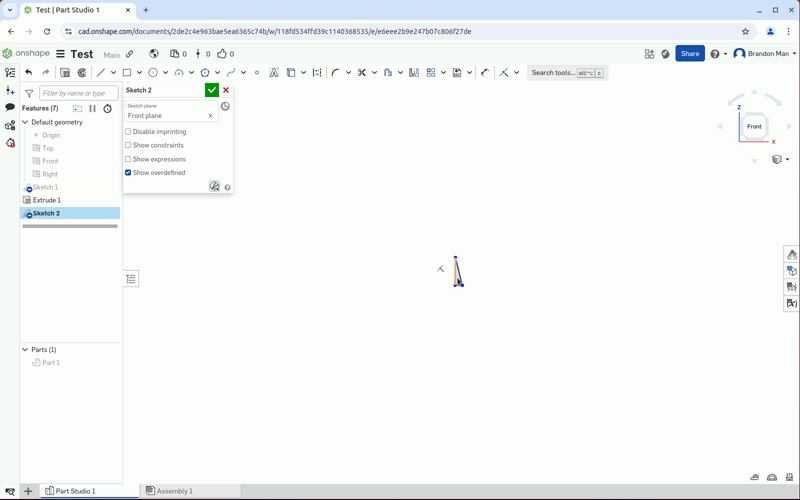
scroll(6)
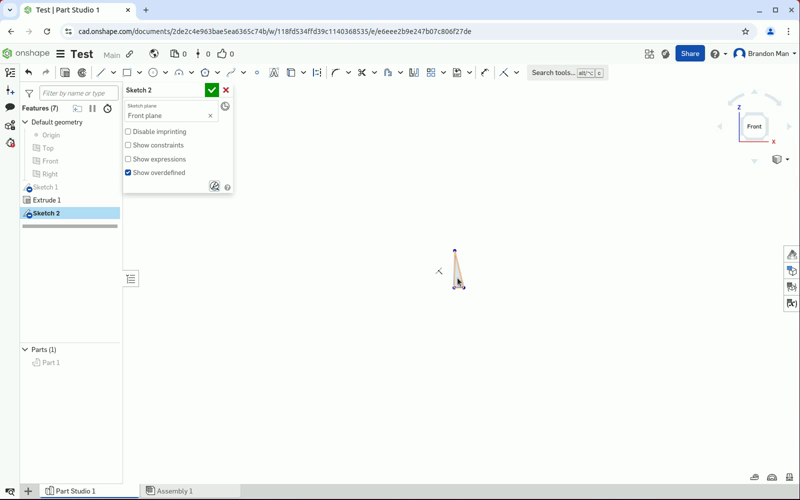
scroll(6)
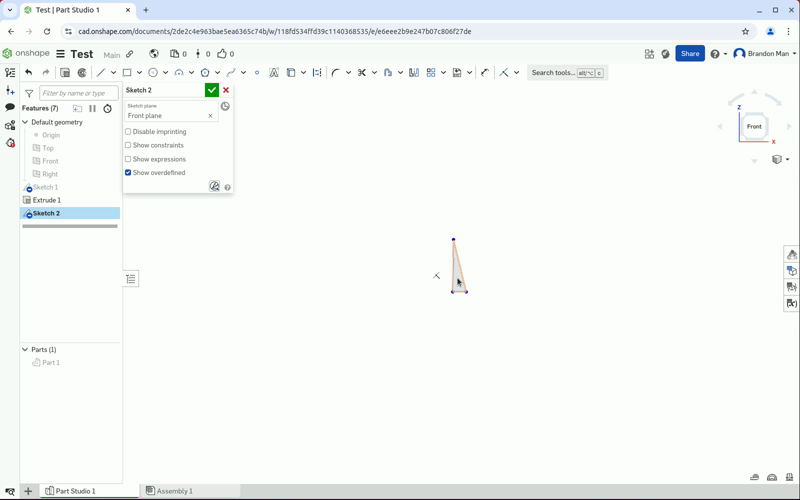
scroll(6)
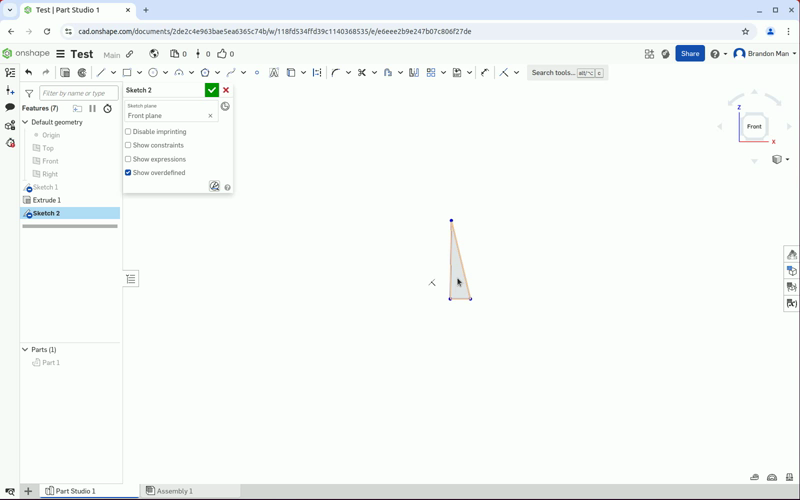
scroll(6)
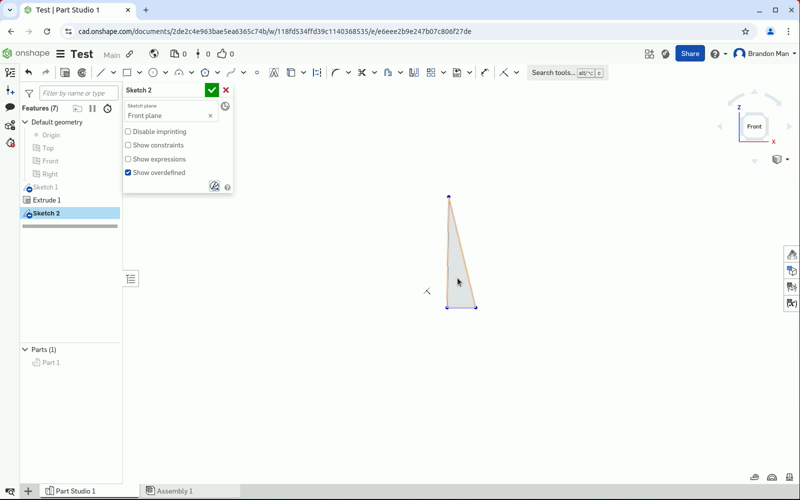
scroll(6)
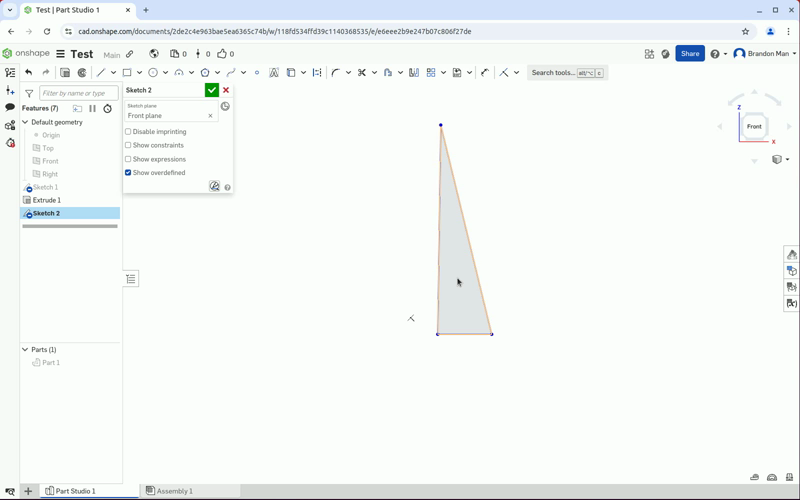
click(457, 277)
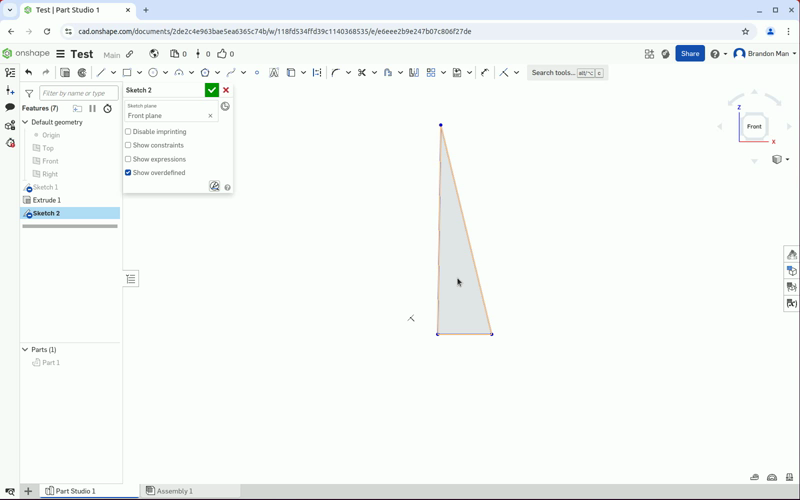
scroll(-6)
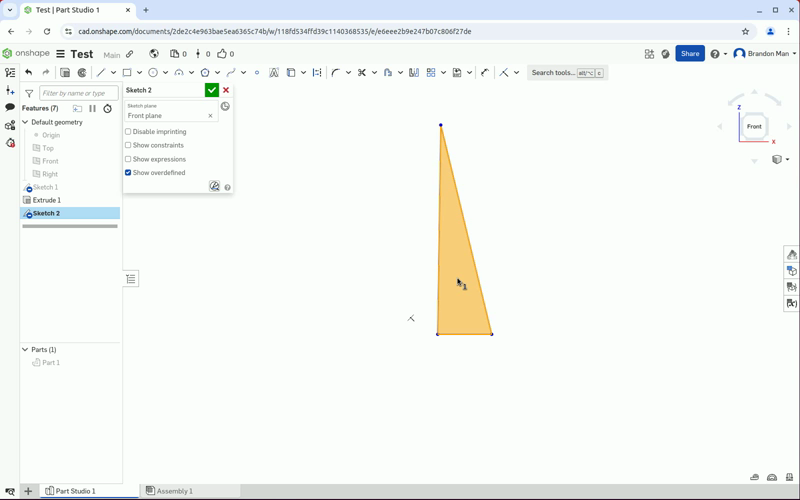
scroll(-6)
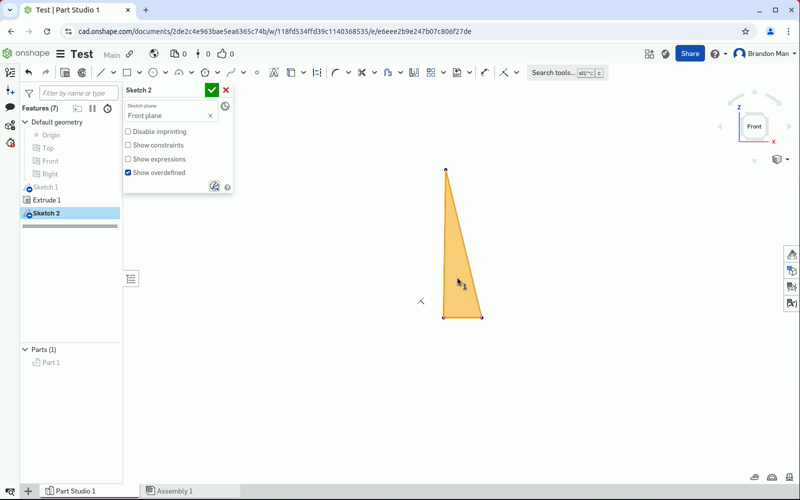
scroll(-6)
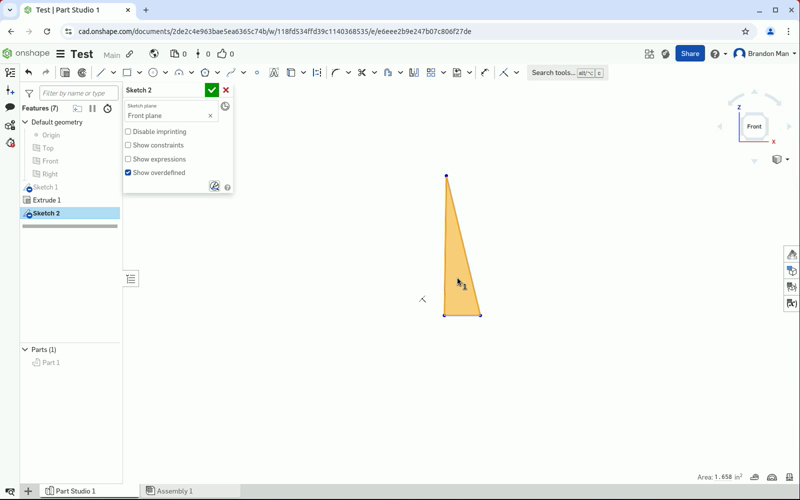
scroll(-6)
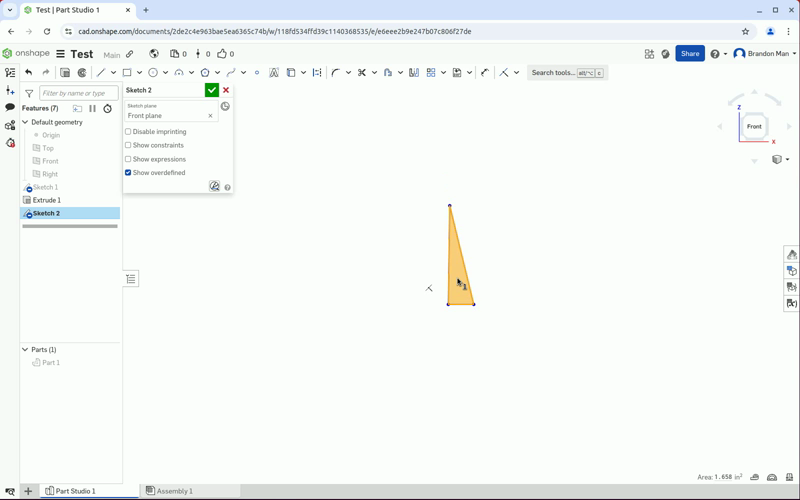
scroll(-6)
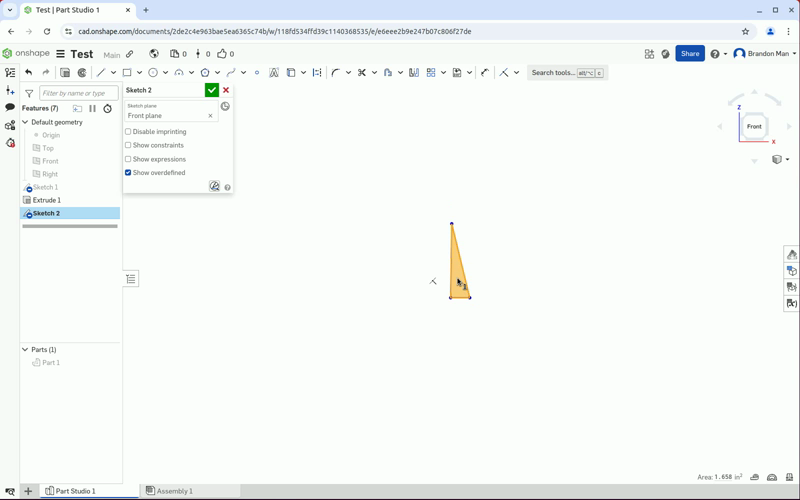
scroll(-6)
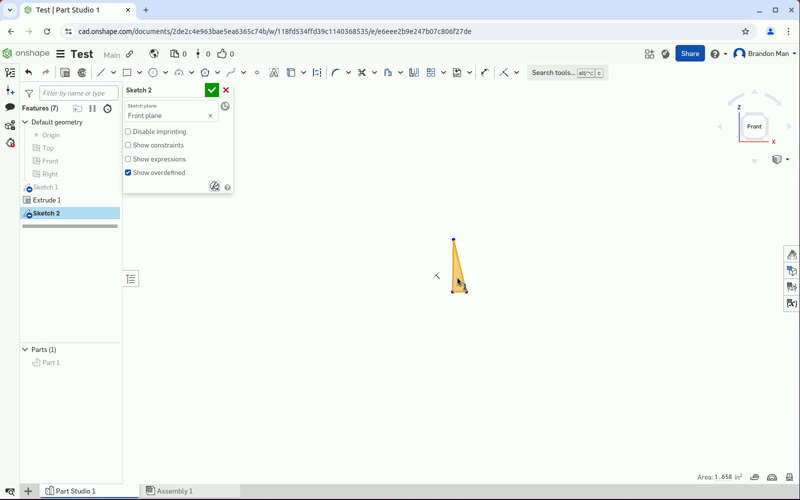
scroll(-6)
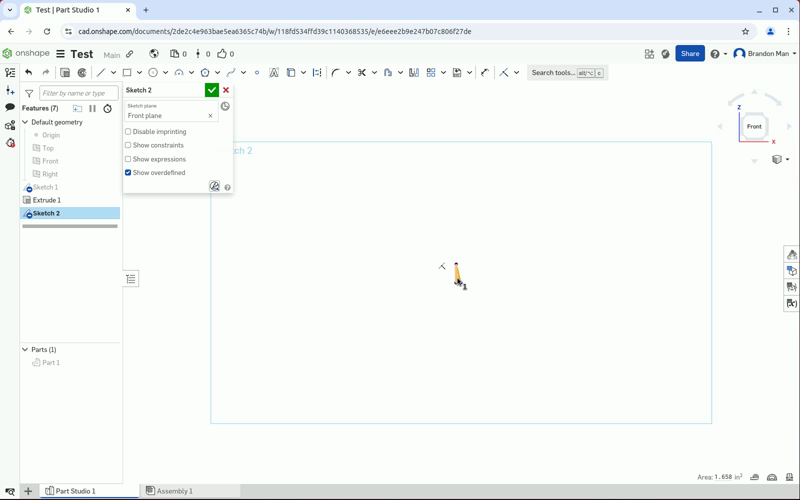
mouse_move(73, 352)
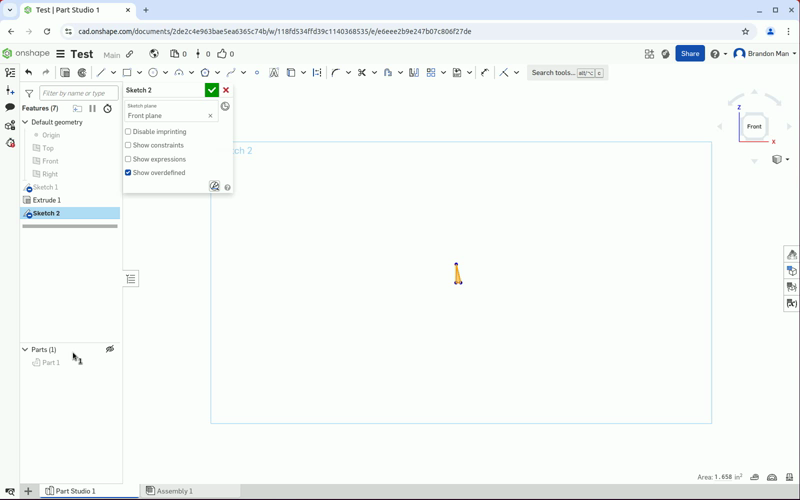
key(shift+y)
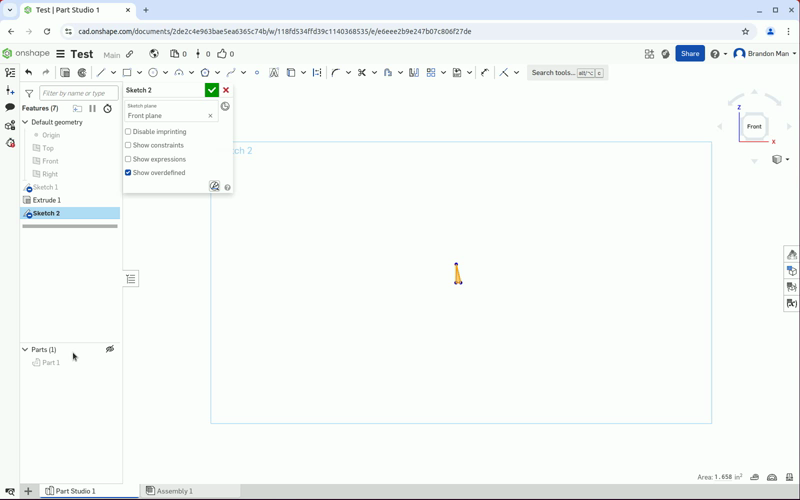
key(shift+e)
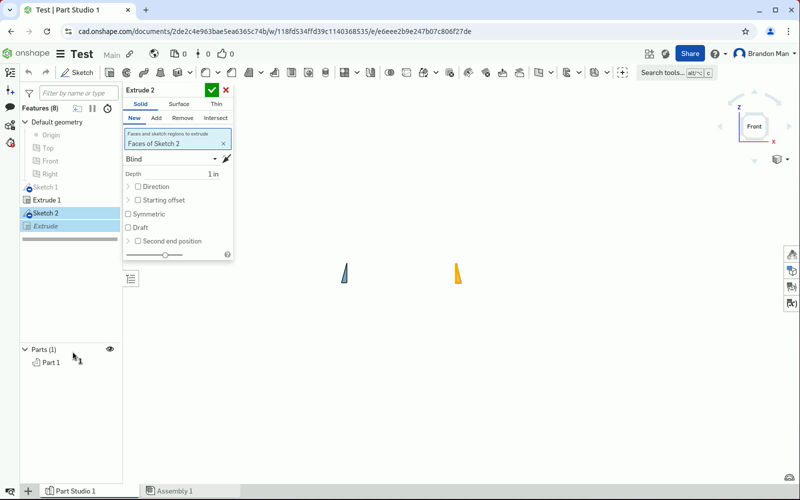
mouse_move(143, 106)
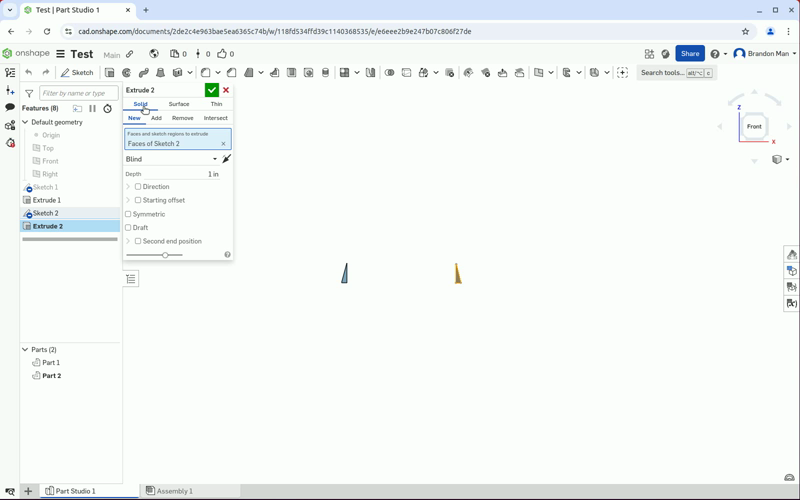
click(143, 106)
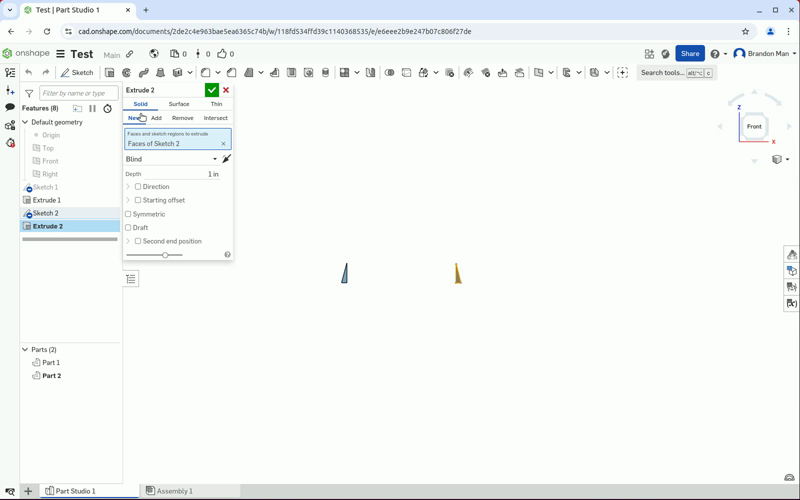
mouse_move(137, 120)
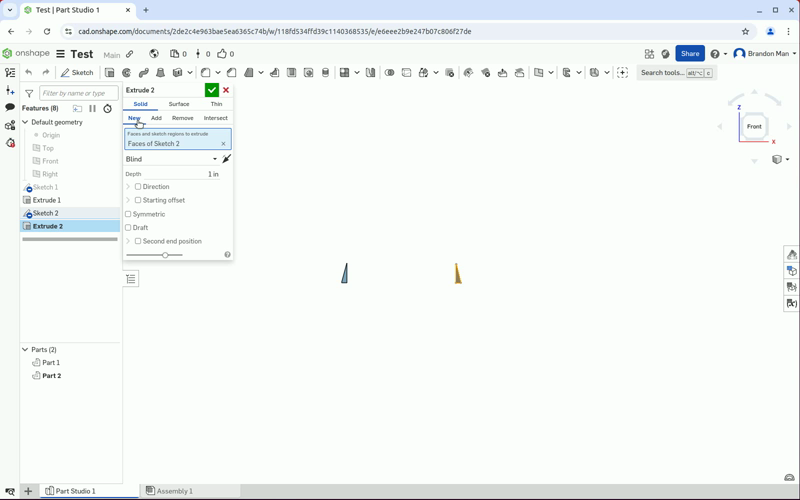
click(137, 120)
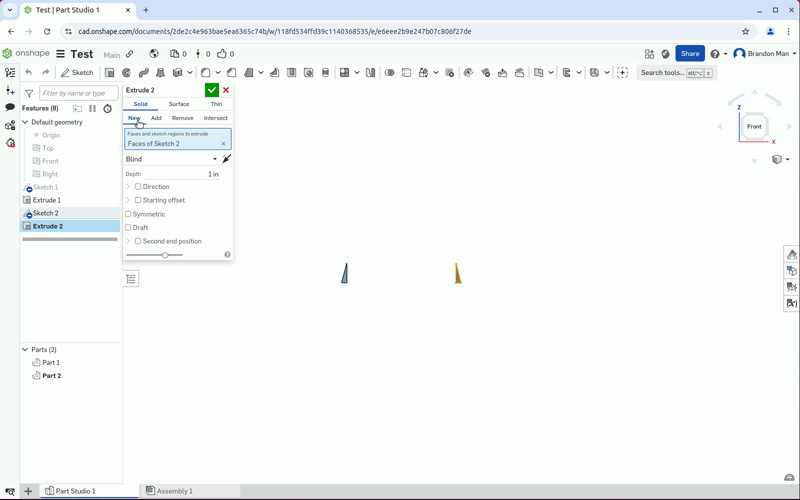
key(tab, 4)
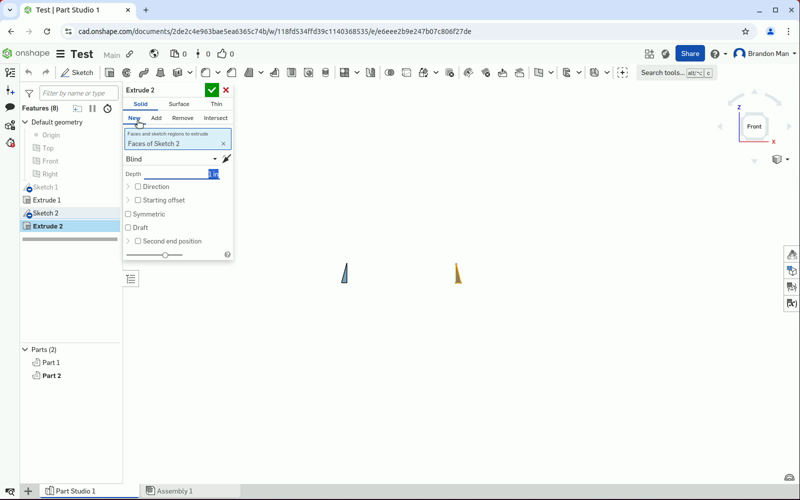
text(0.722)
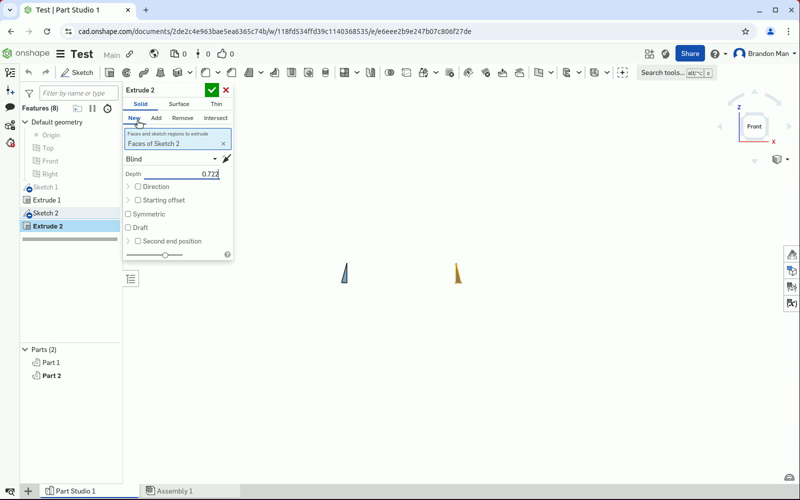
key(enter)
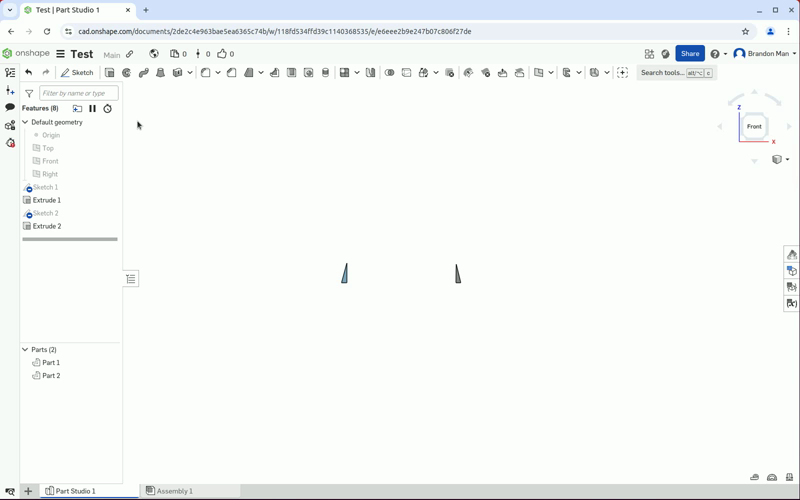
key(shift+h)
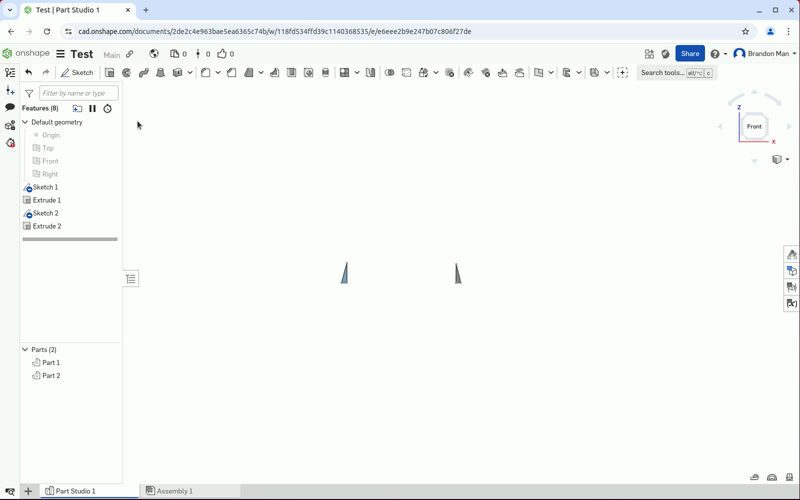
key(shift+h)
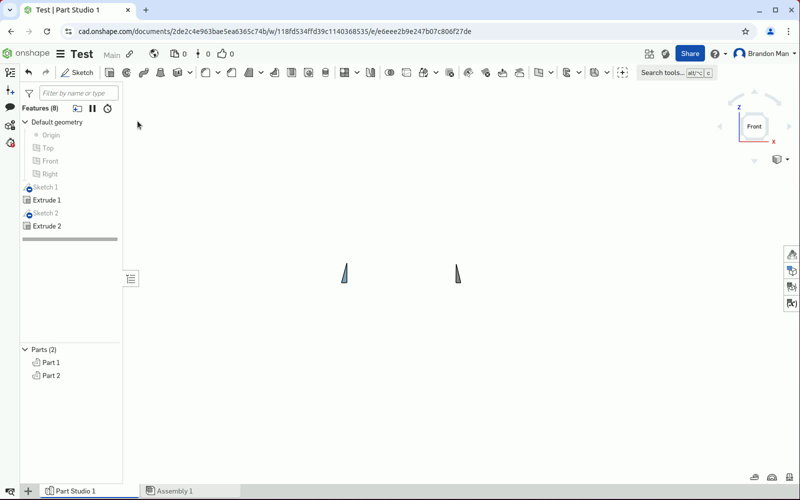
mouse_move(73, 189)
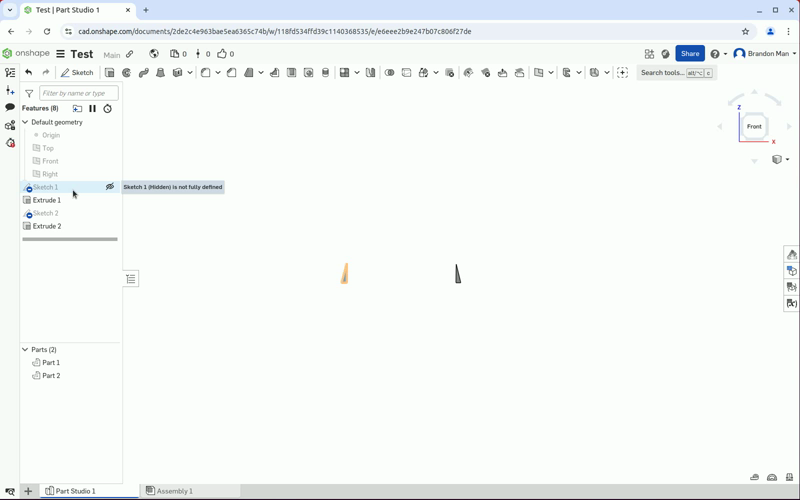
click(73, 189)
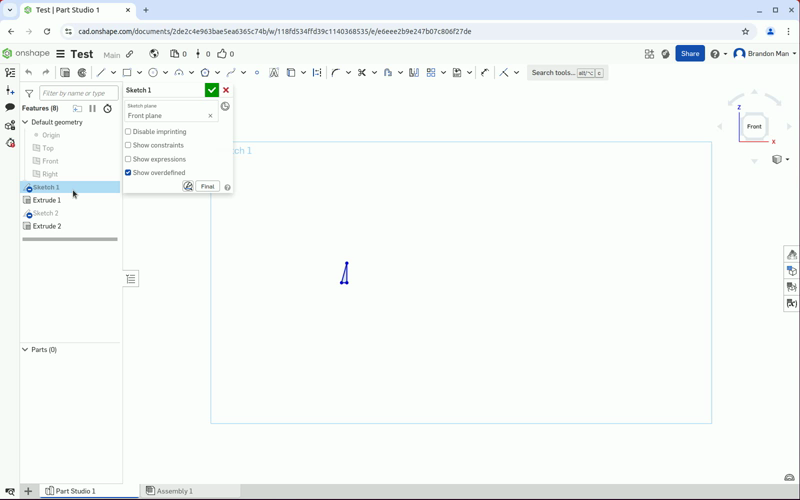
mouse_move(229, 92)
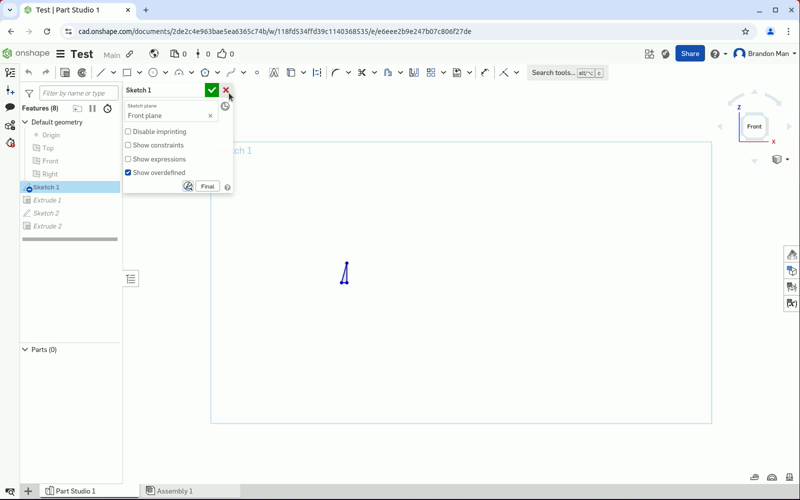
click(229, 92)
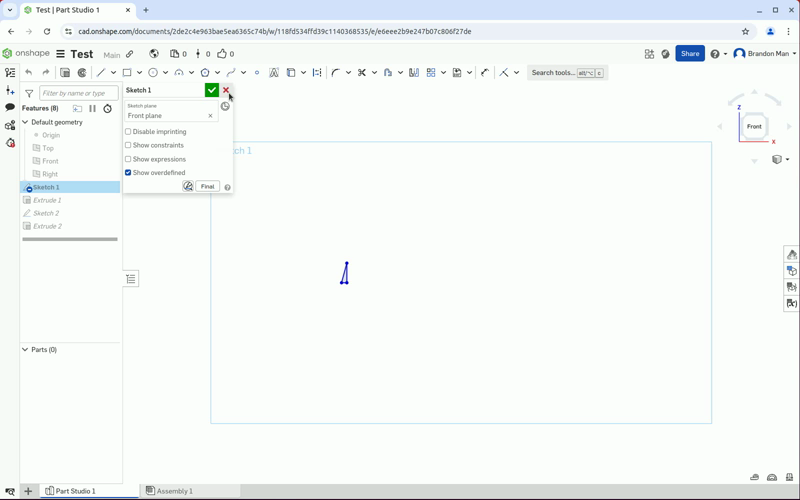
key(shift+s)
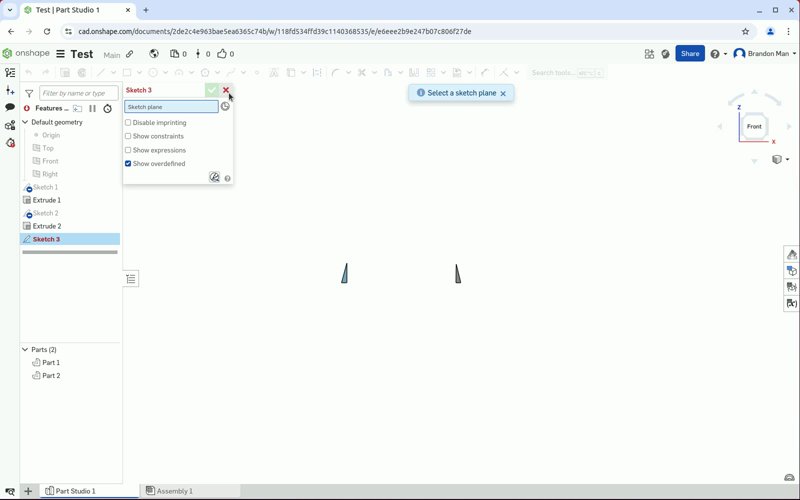
mouse_move(73, 163)
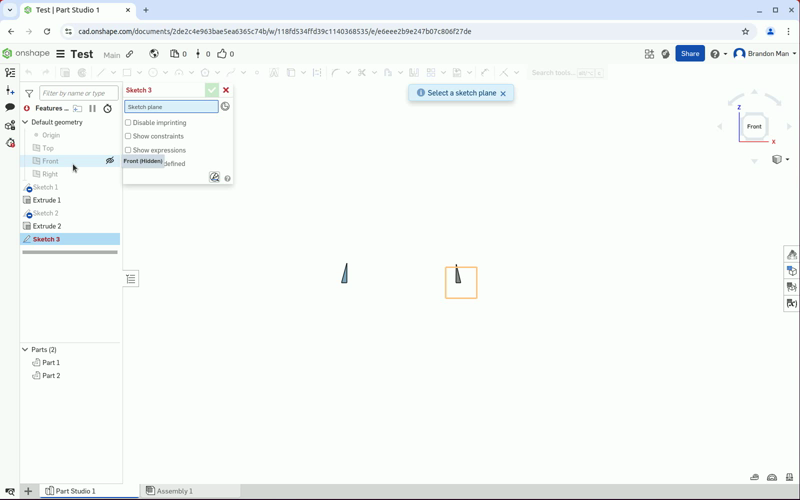
click(73, 163)
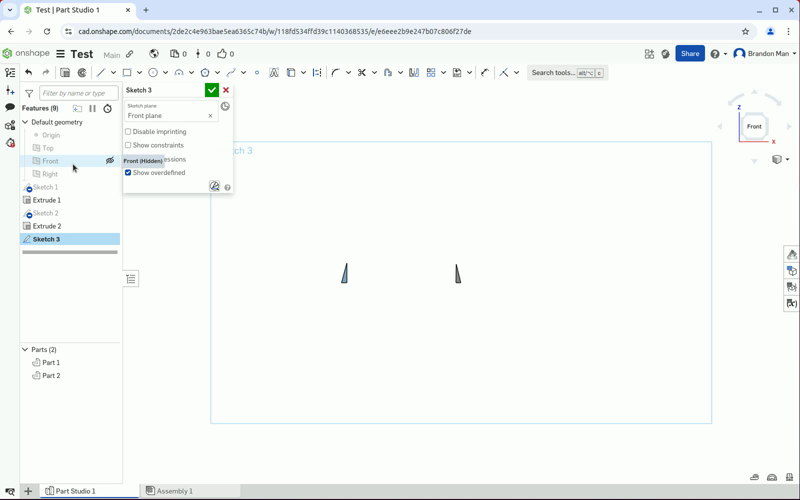
mouse_move(73, 352)
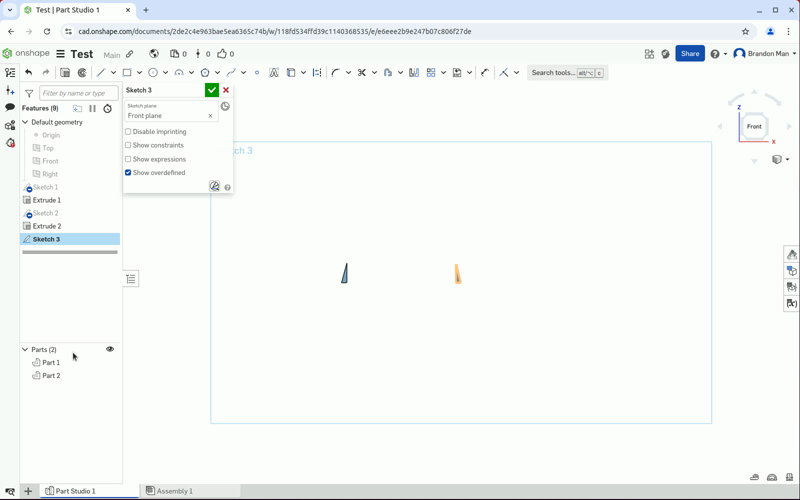
key(y)
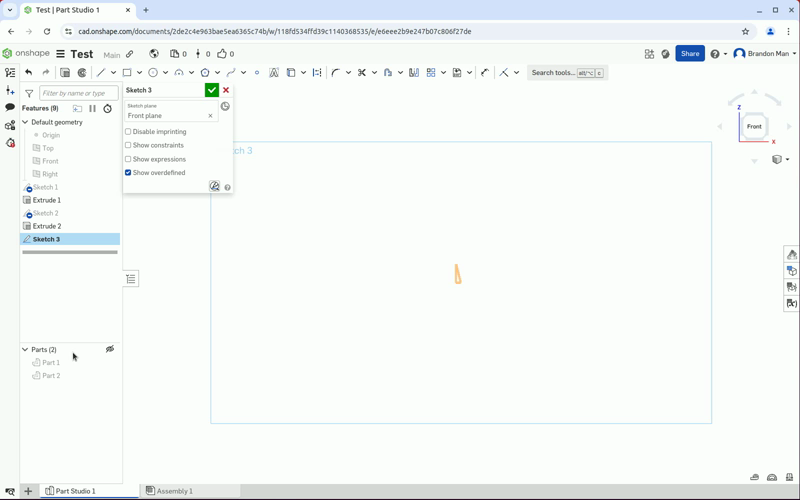
key(l)
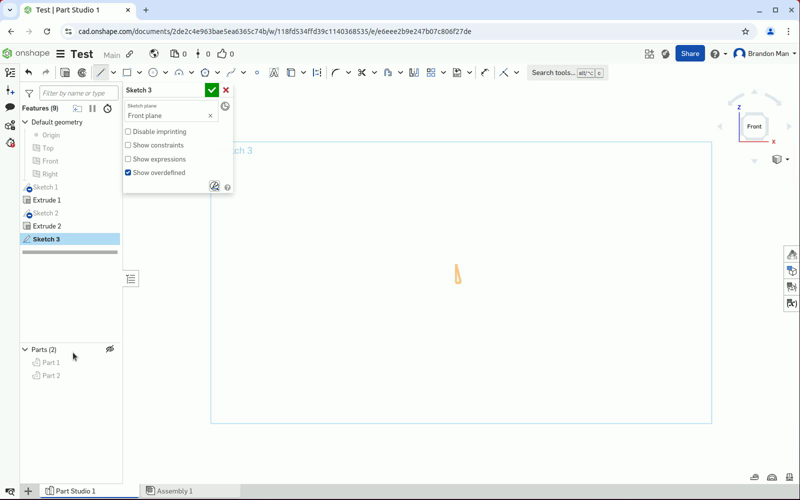
key_down(shift)
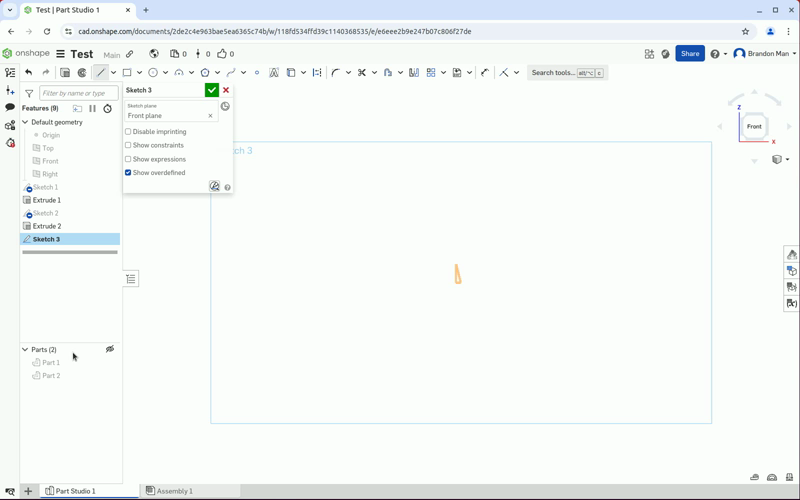
mouse_move(352, 282)
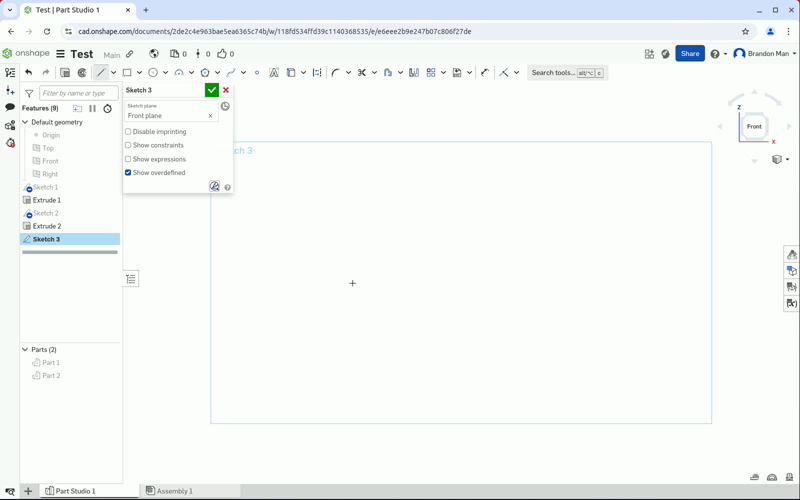
click(352, 282)
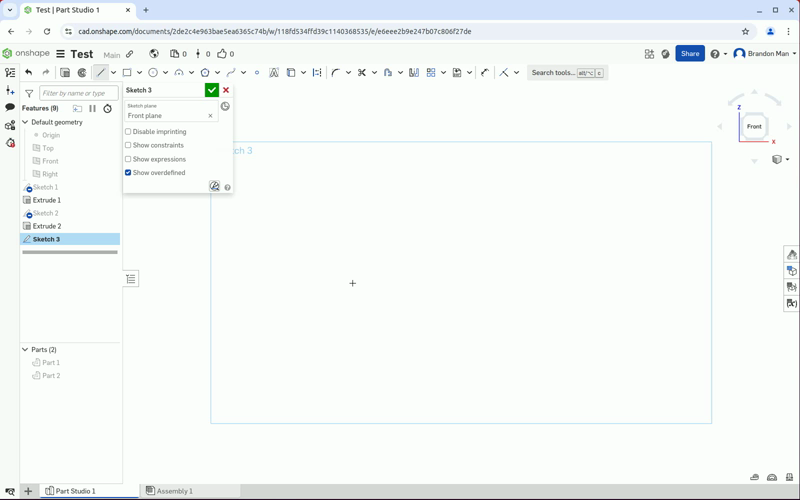
key_up(shift)
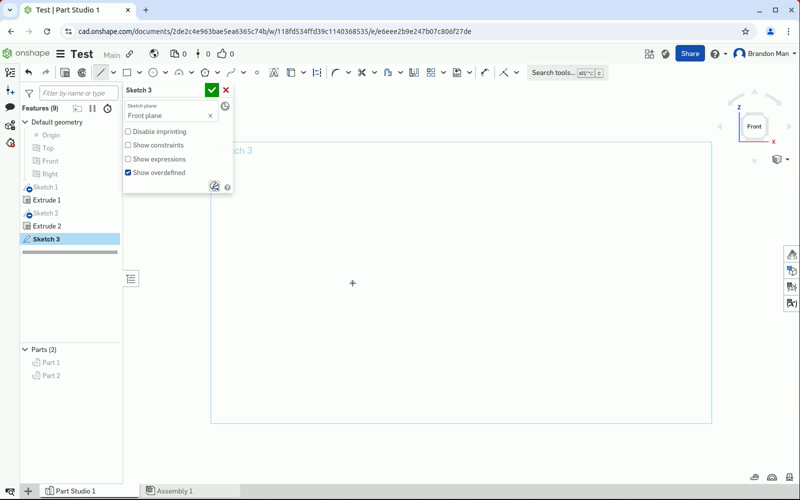
key_down(shift)
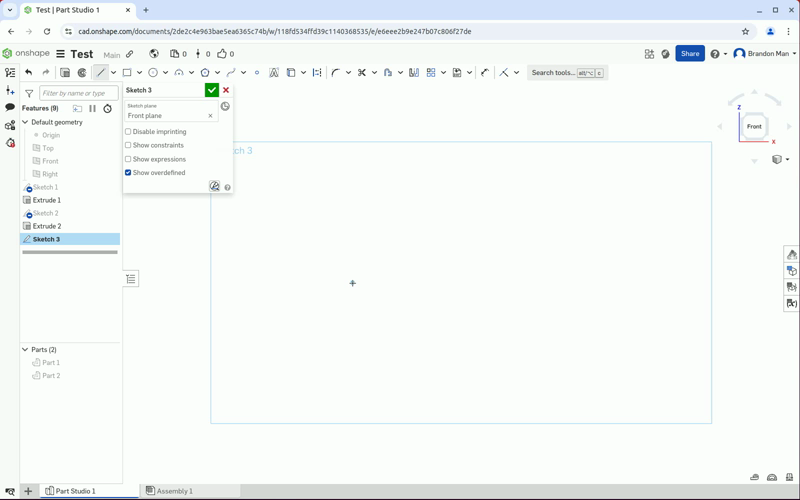
mouse_move(456, 282)
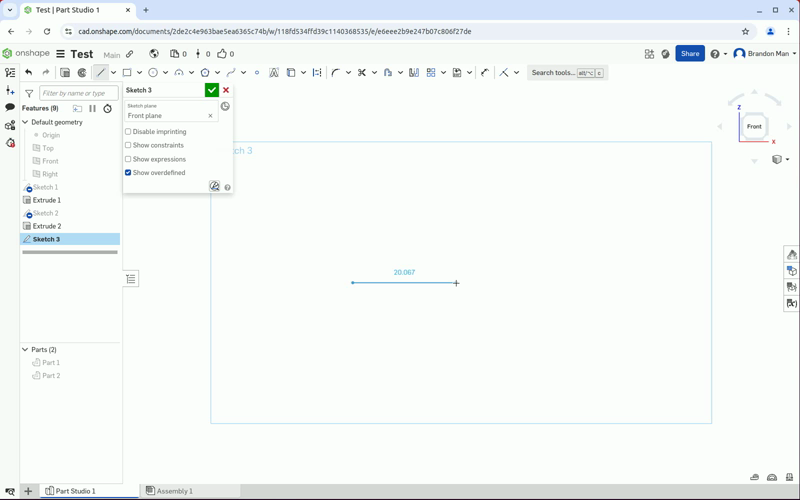
click(456, 282)
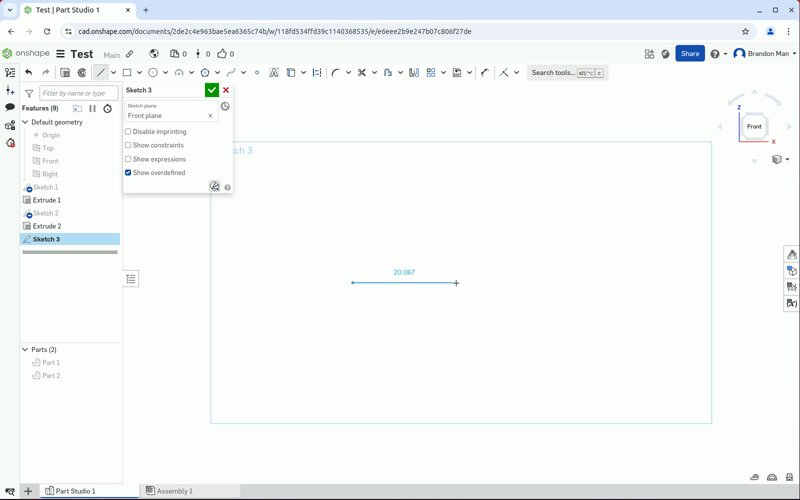
key_up(shift)
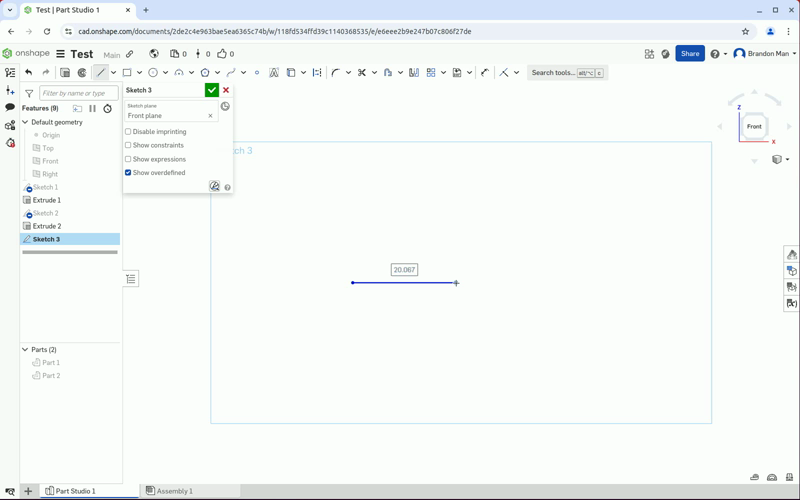
key_down(shift)
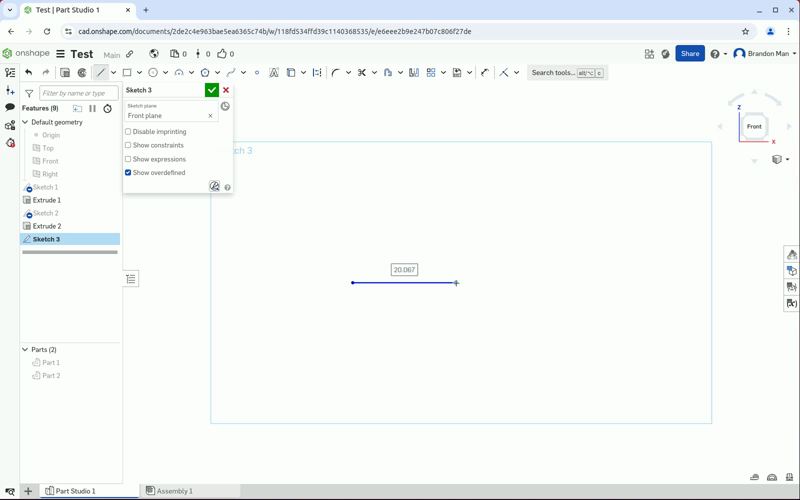
mouse_move(486, 282)
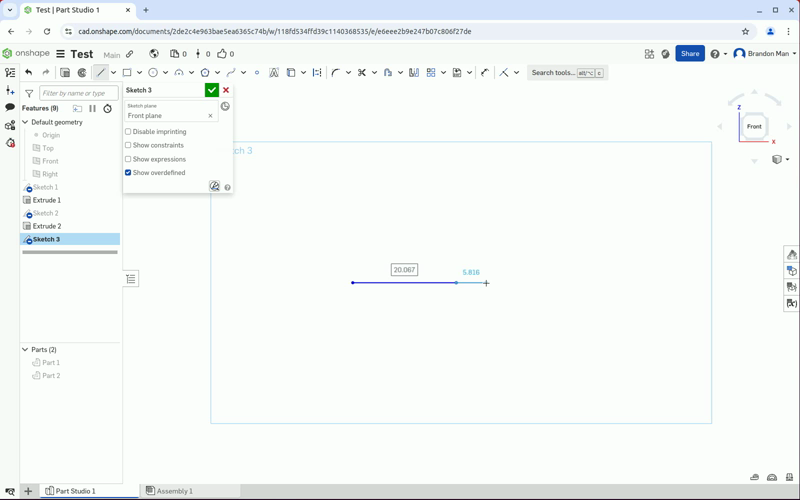
mouse_move(456, 265)
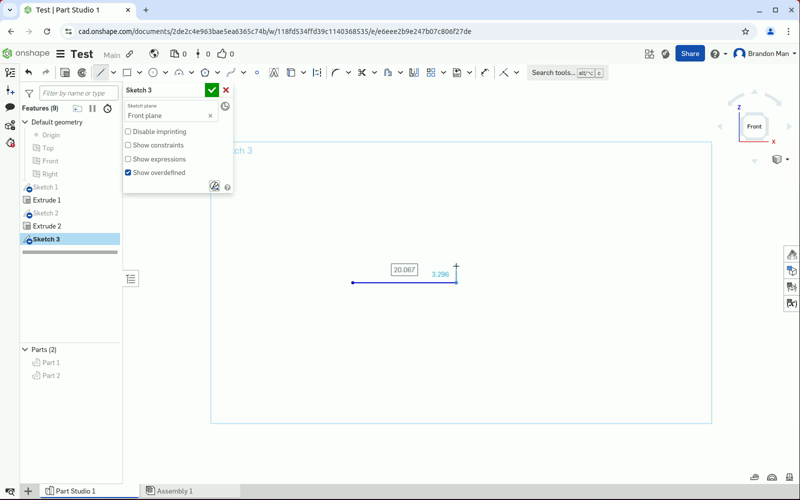
click(456, 265)
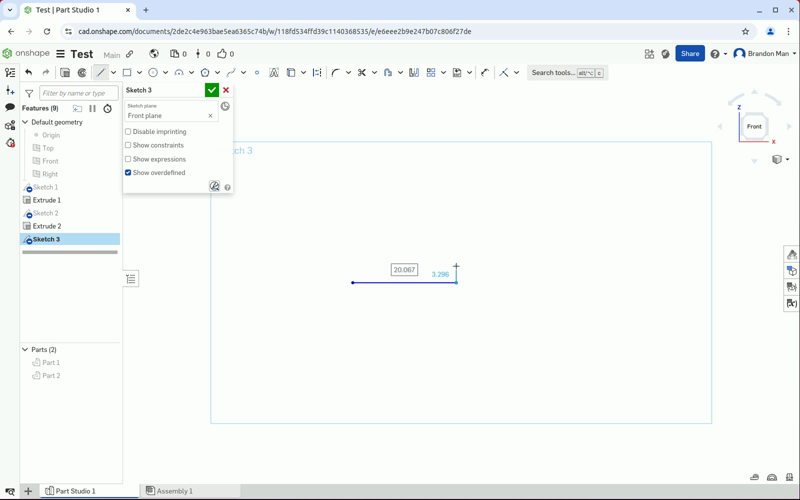
key_up(shift)
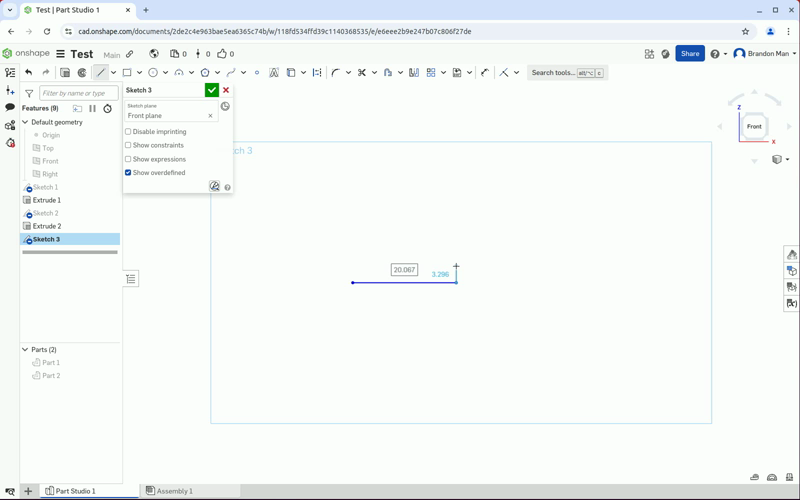
key_down(shift)
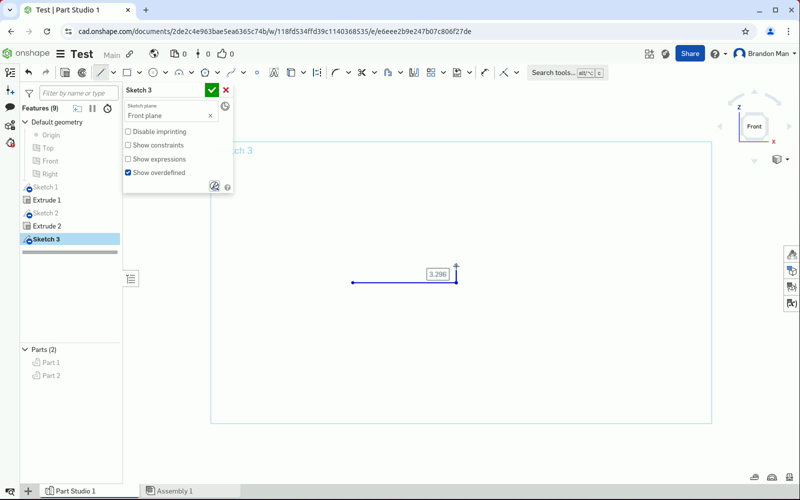
mouse_move(352, 265)
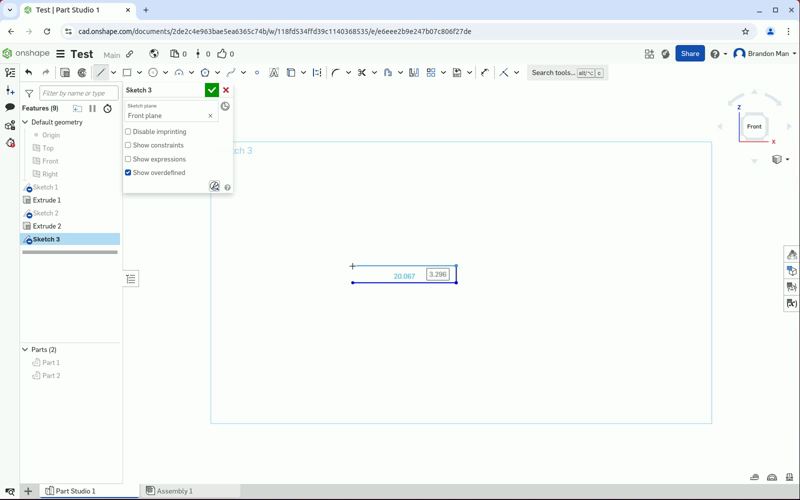
click(352, 265)
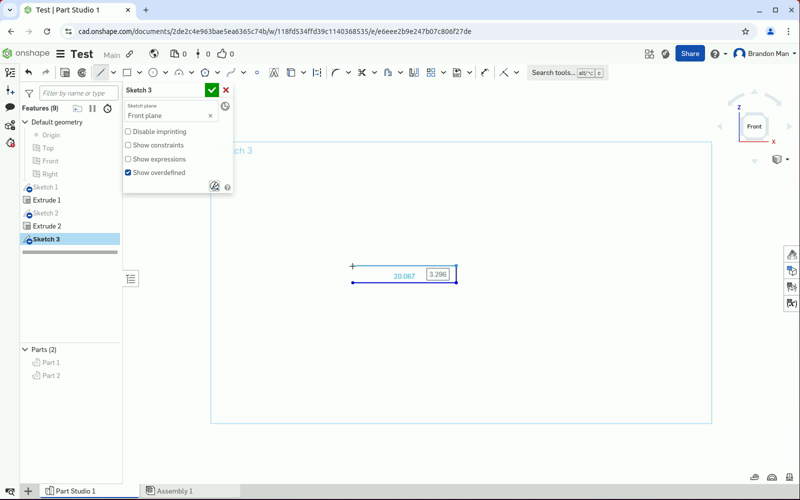
key_up(shift)
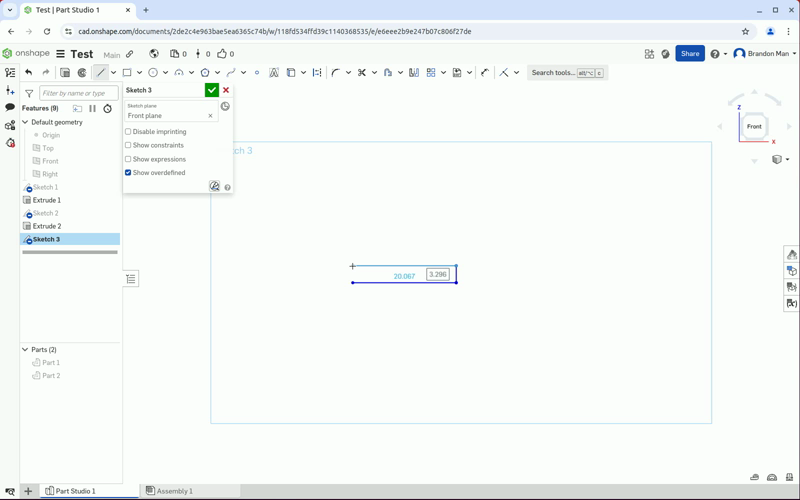
mouse_move(382, 265)
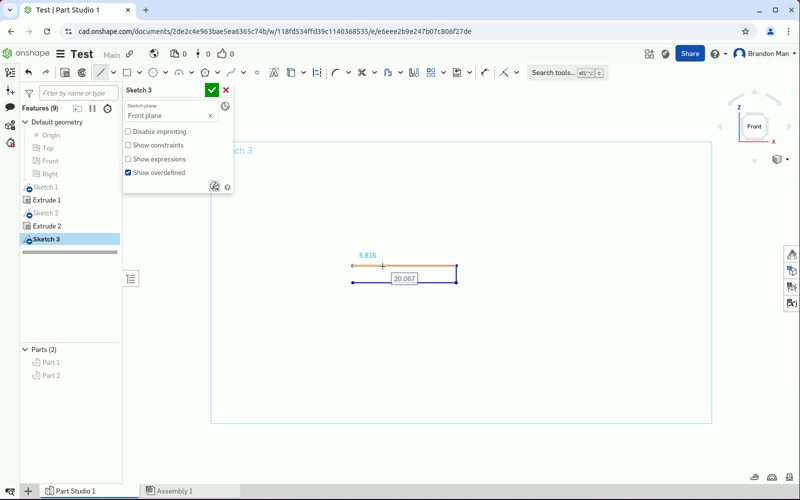
key_down(shift)
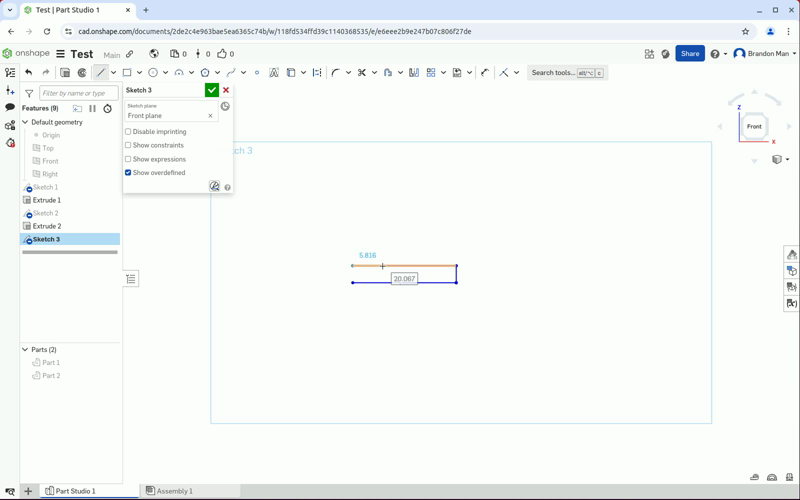
mouse_move(352, 282)
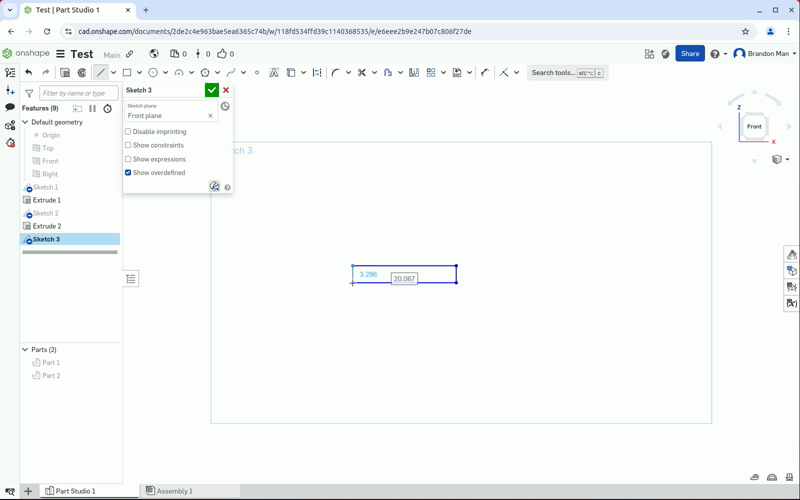
key_up(shift)
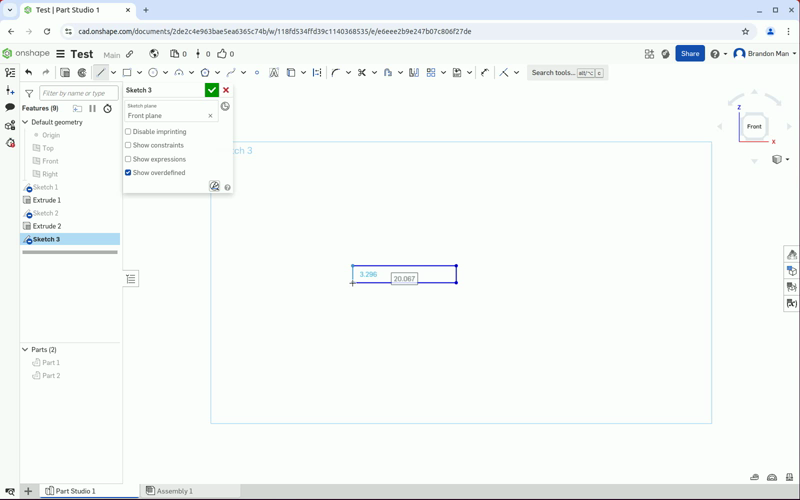
click(352, 282)
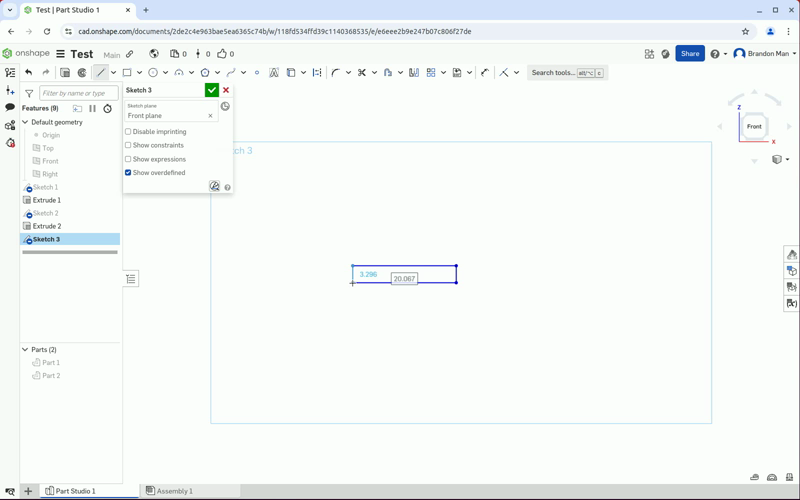
key(esc)
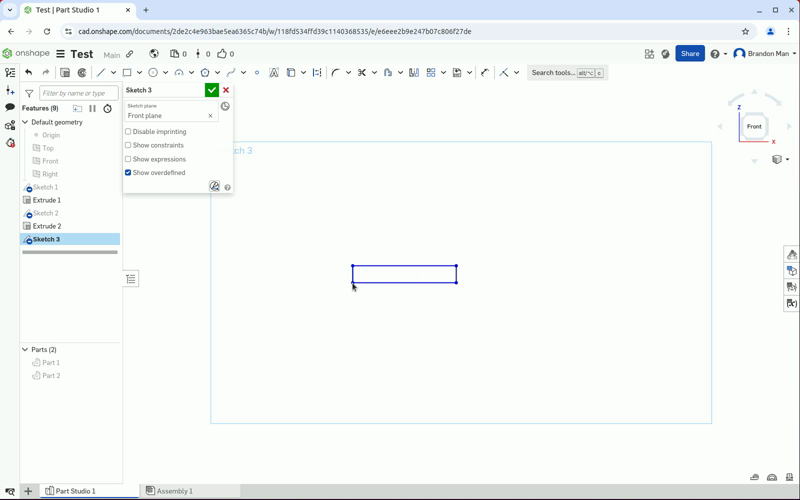
mouse_move(406, 279)
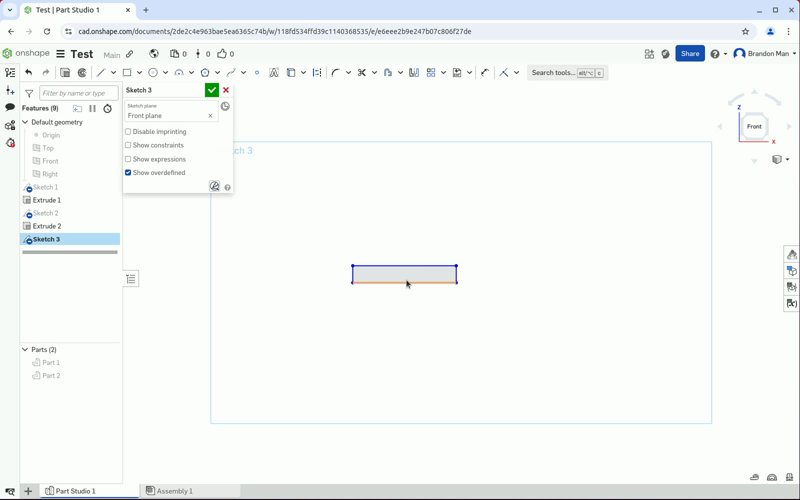
click(406, 279)
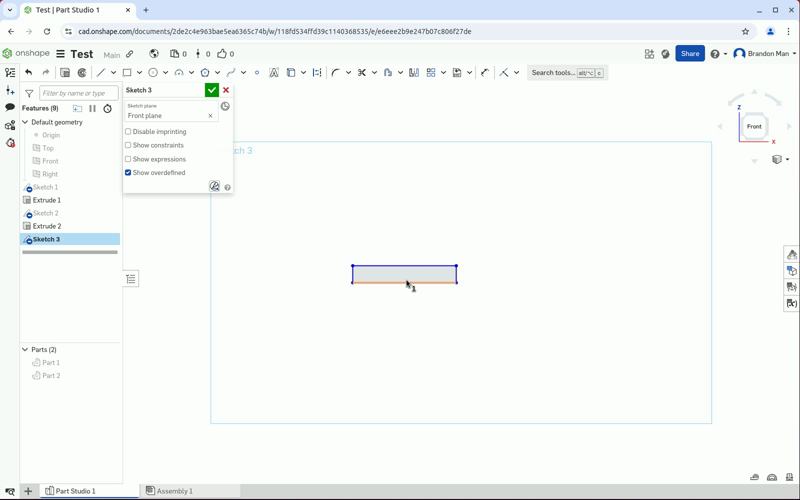
mouse_move(73, 352)
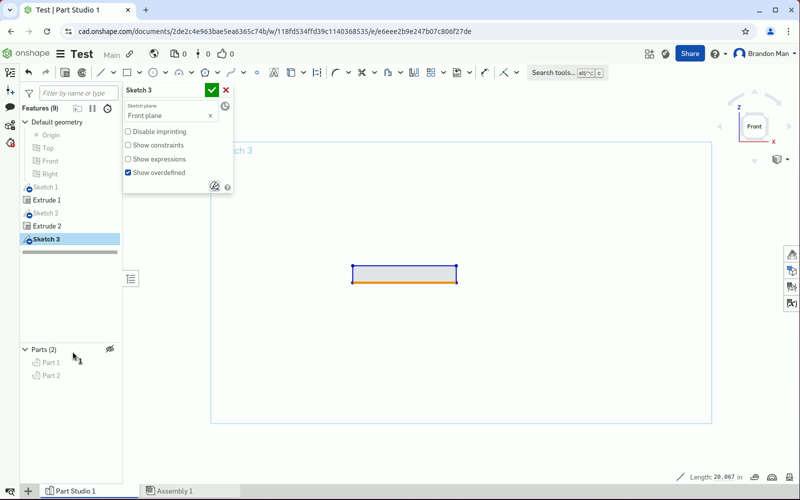
key(shift+y)
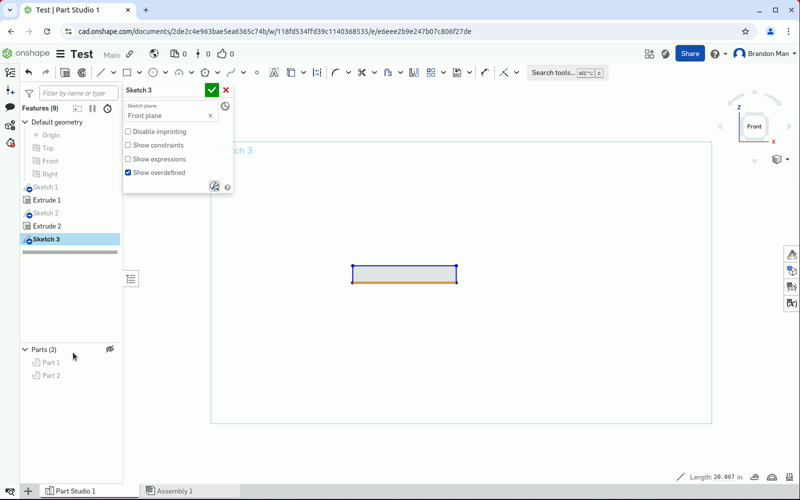
key(shift+e)
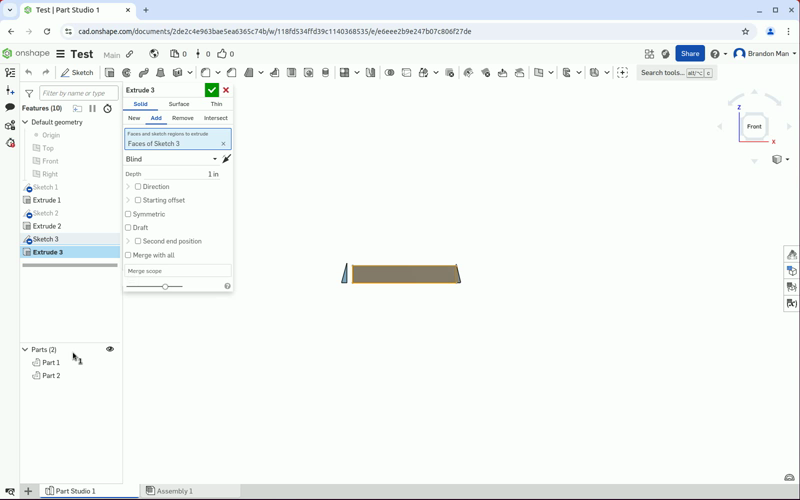
mouse_move(143, 106)
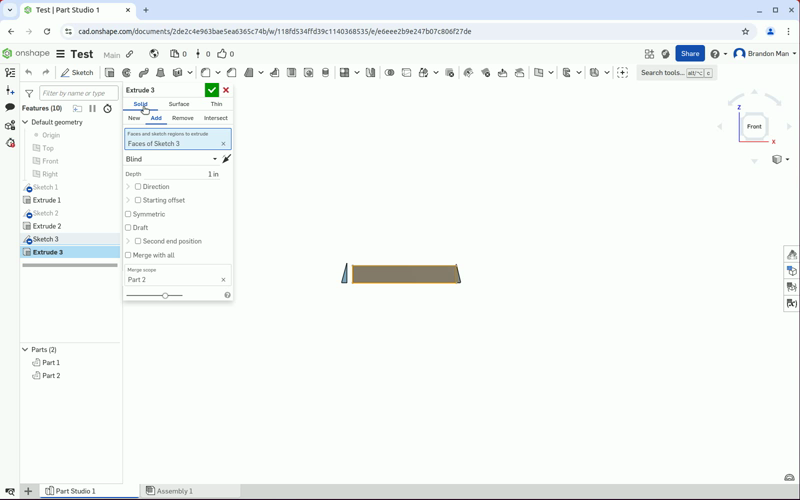
click(143, 106)
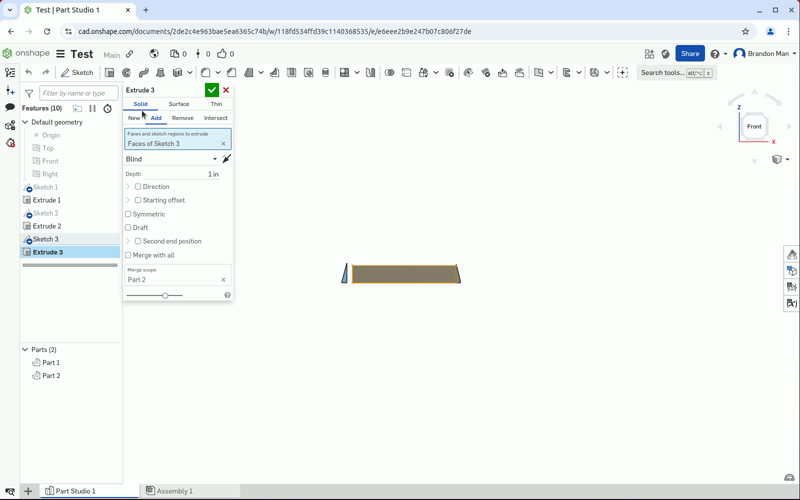
mouse_move(137, 120)
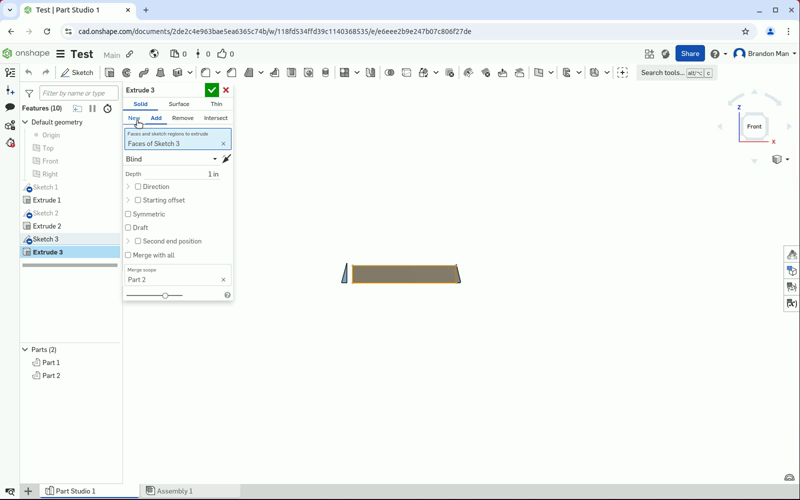
click(137, 120)
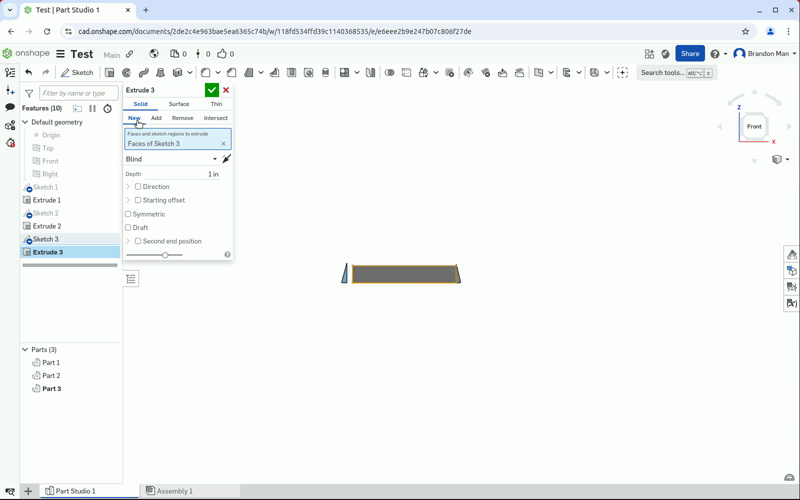
key(tab, 4)
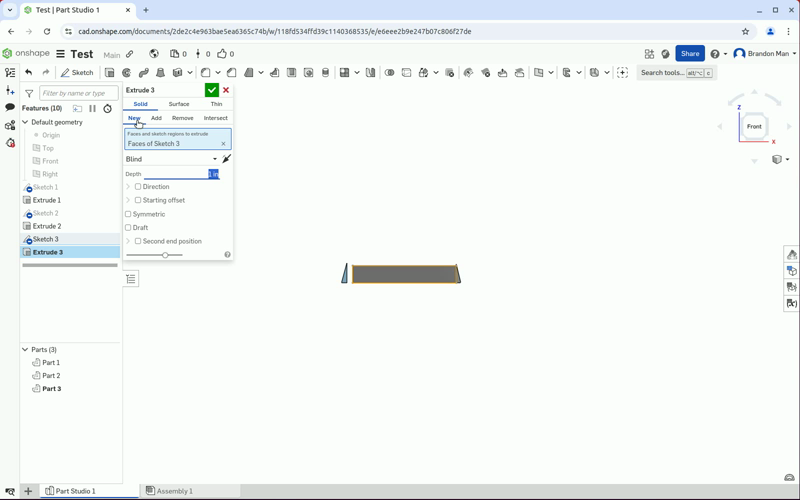
text(0.722)
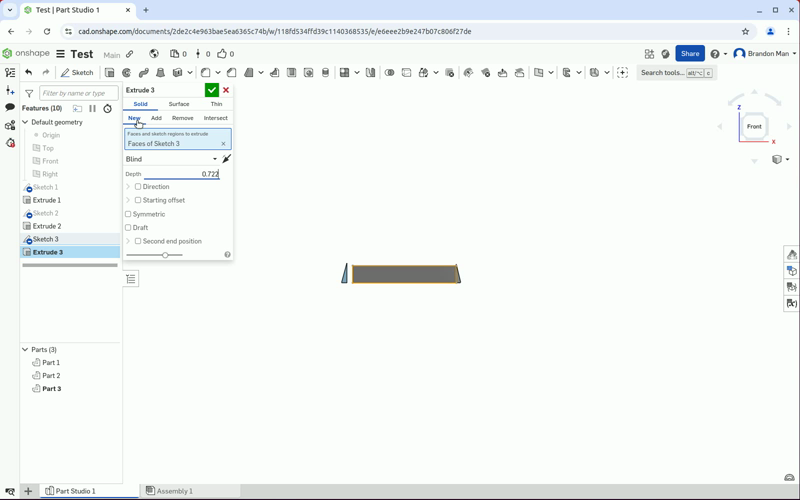
key(enter)
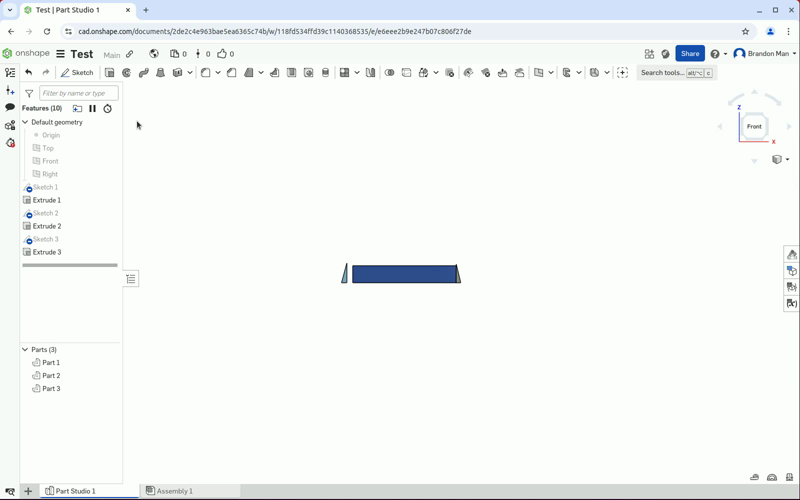
key(shift+h)
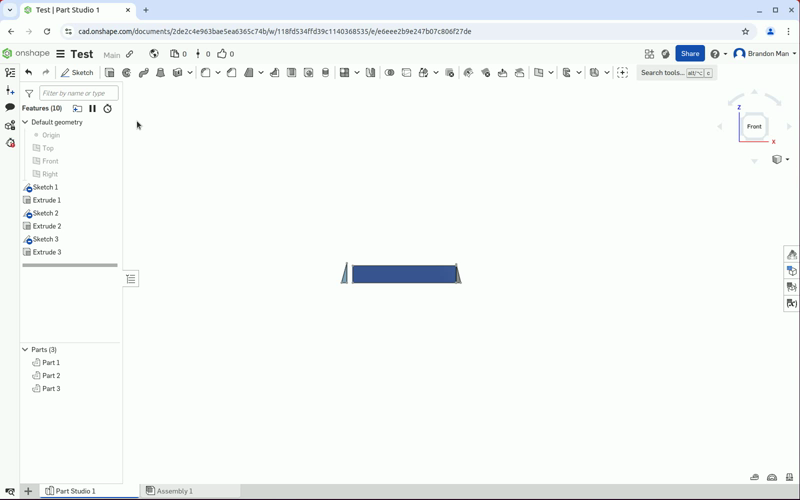
key(shift+h)
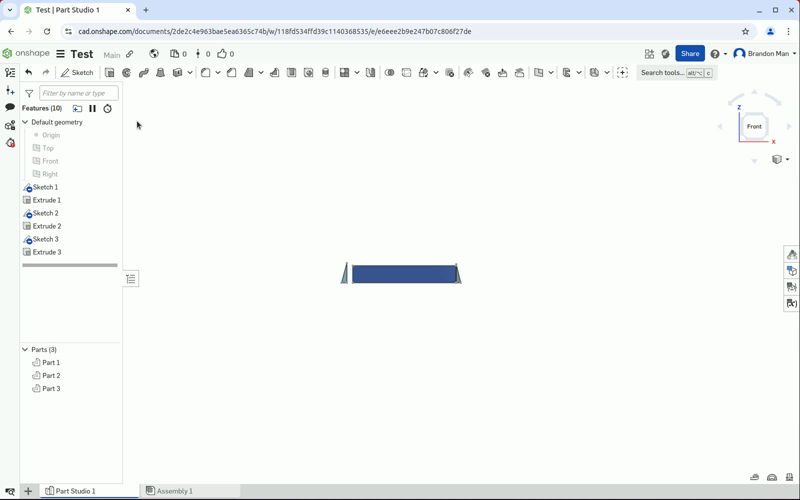
key(shift+7)
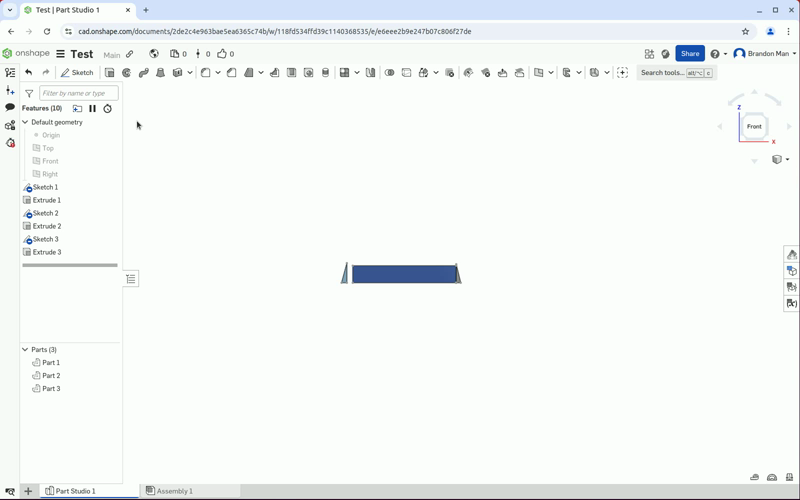
key(left, 2)
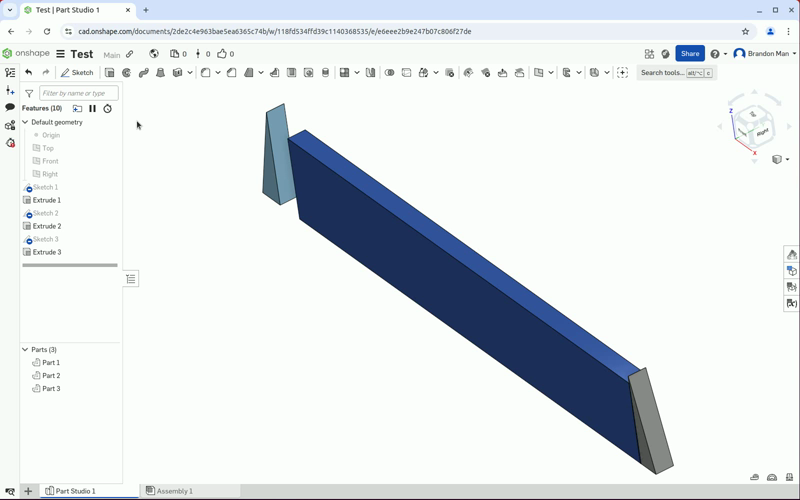
key(down, 2)
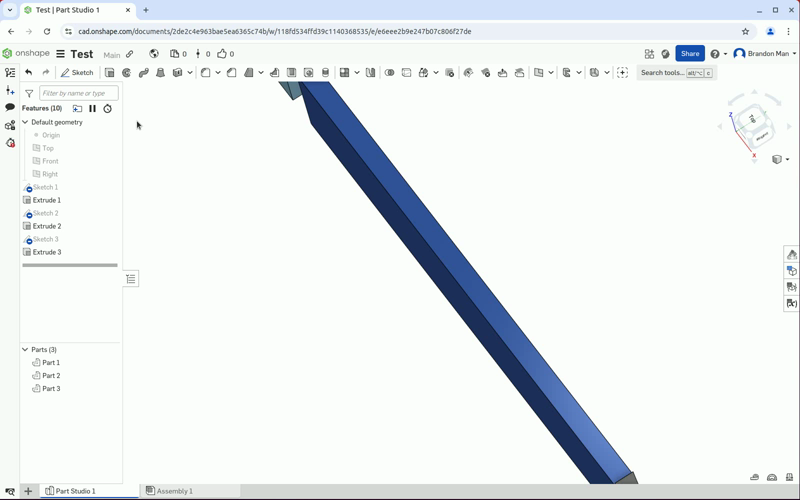
key(up, 2)
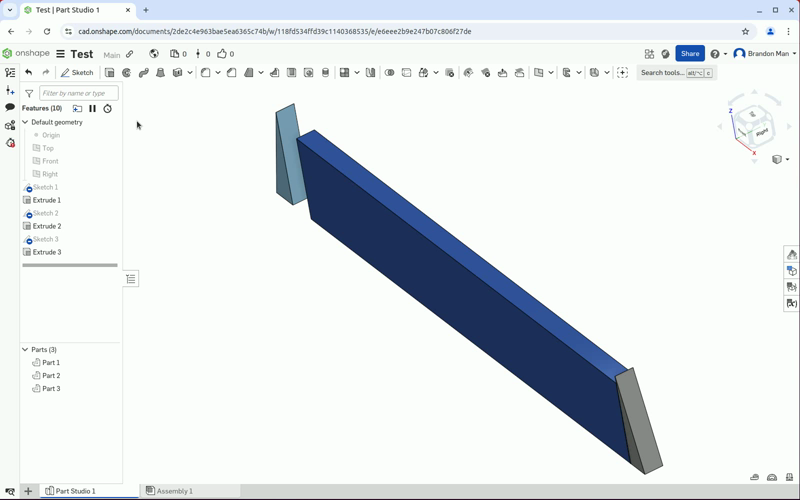
key(right, 2)
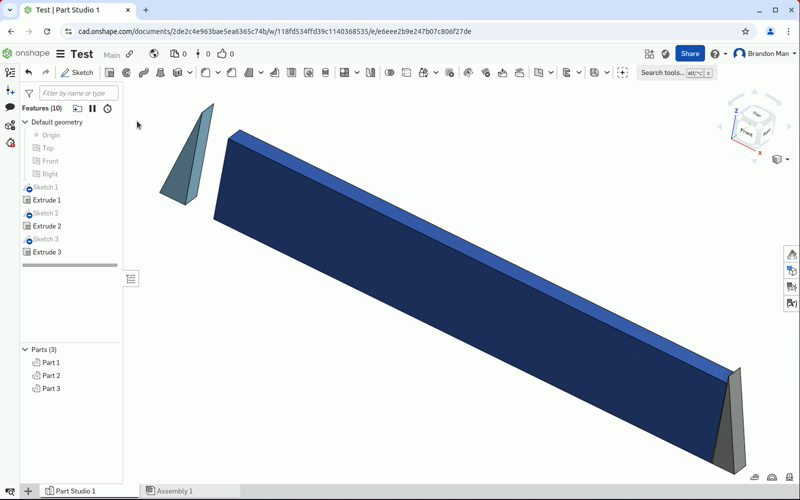
mouse_move(73, 189)
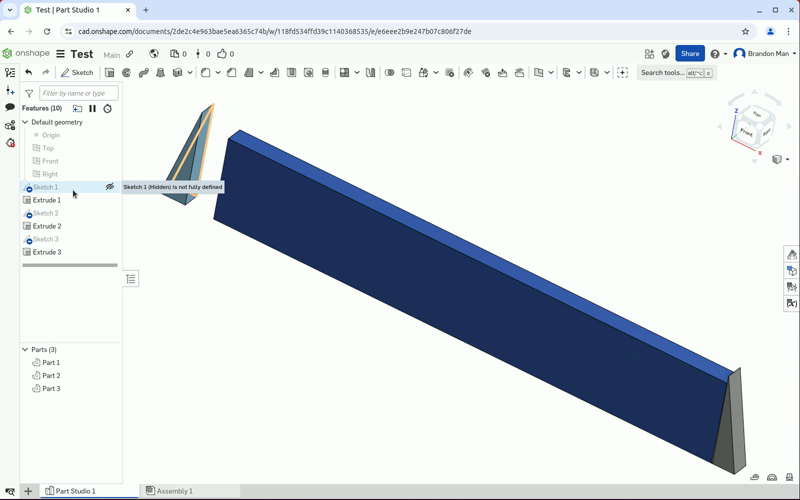
click(73, 189)